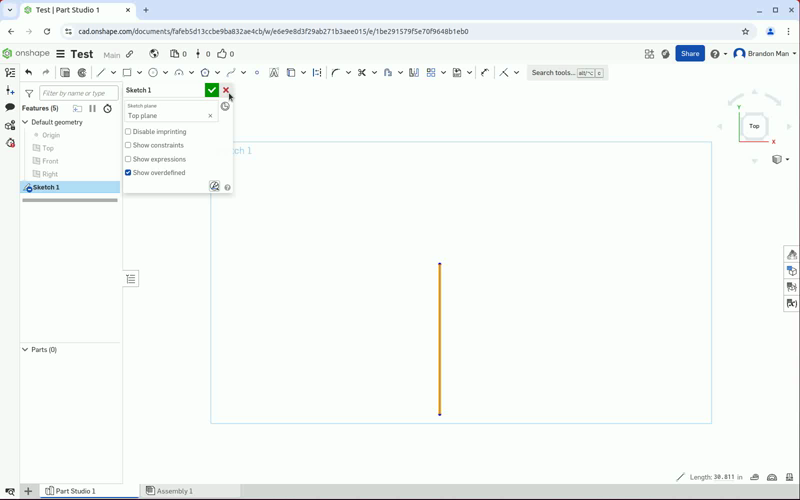
key(shift+h)
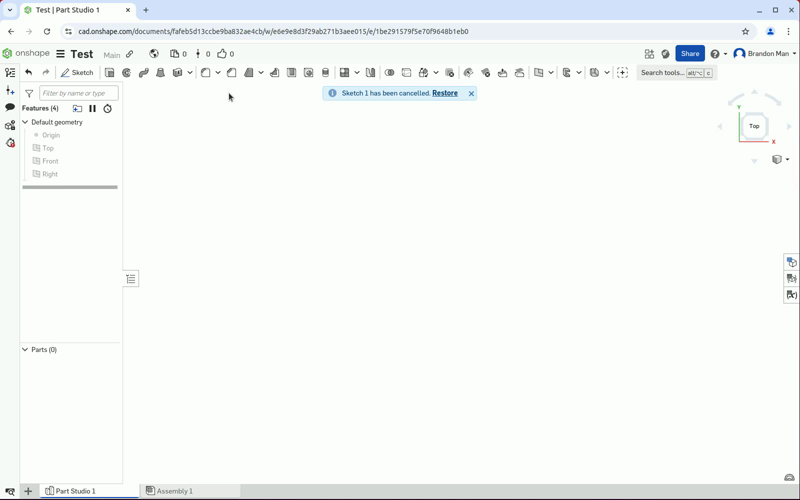
mouse_move(73, 352)
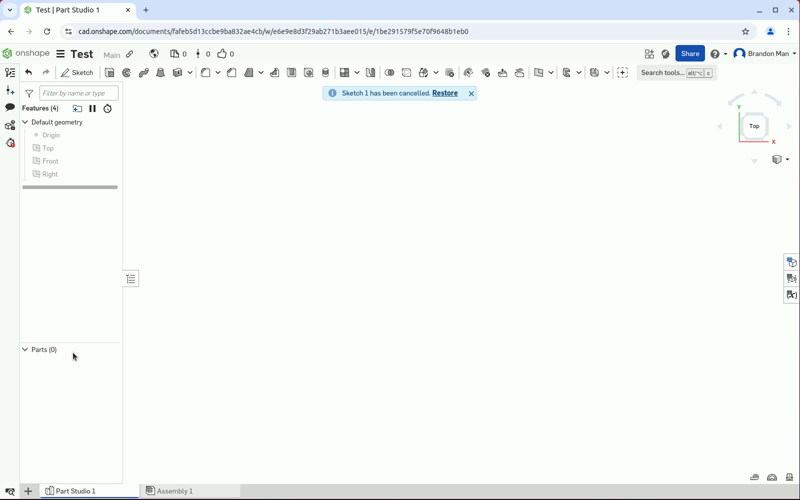
key(y)
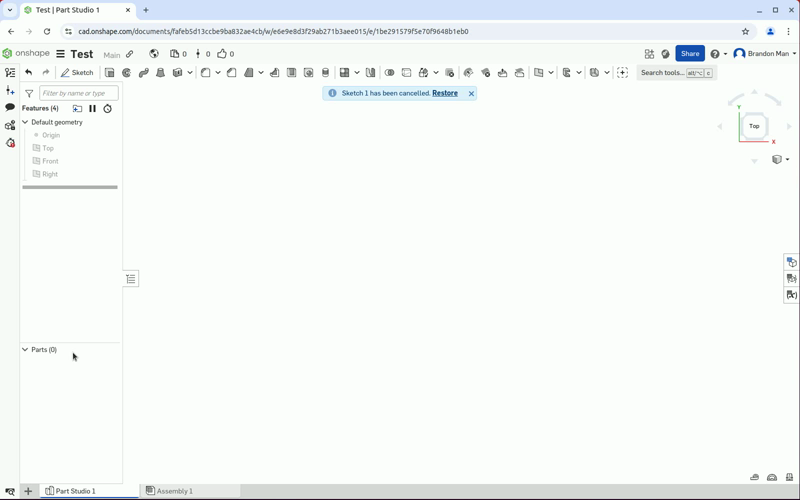
key(shift+p)
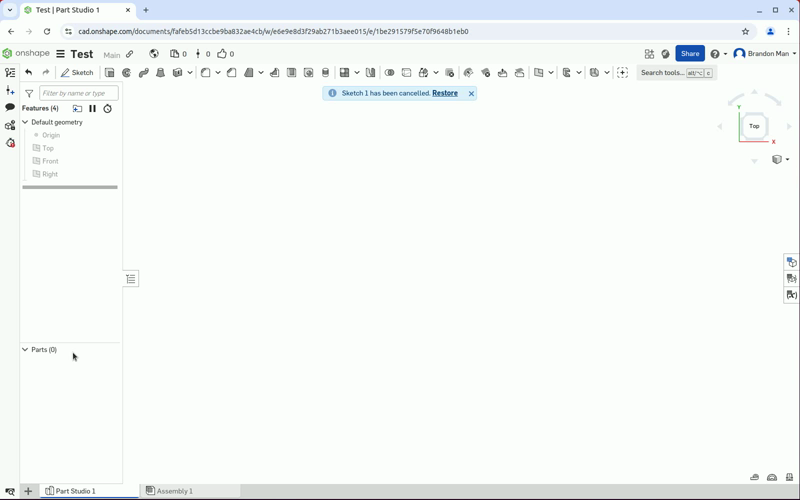
key(space)
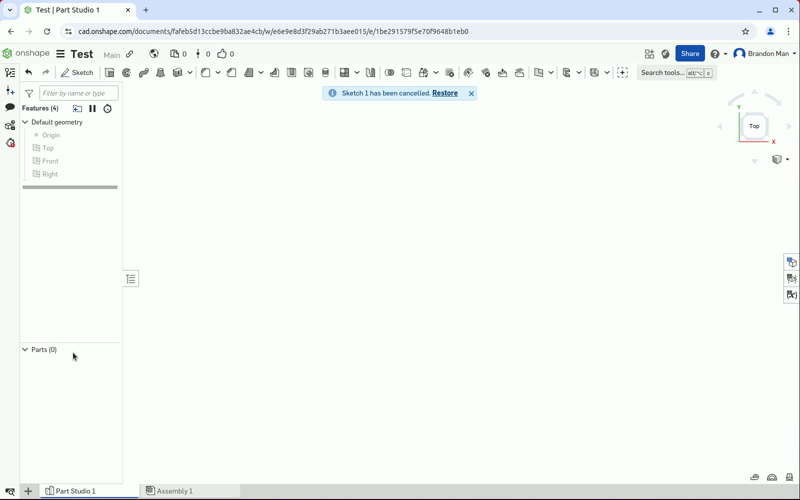
key_down(shift)
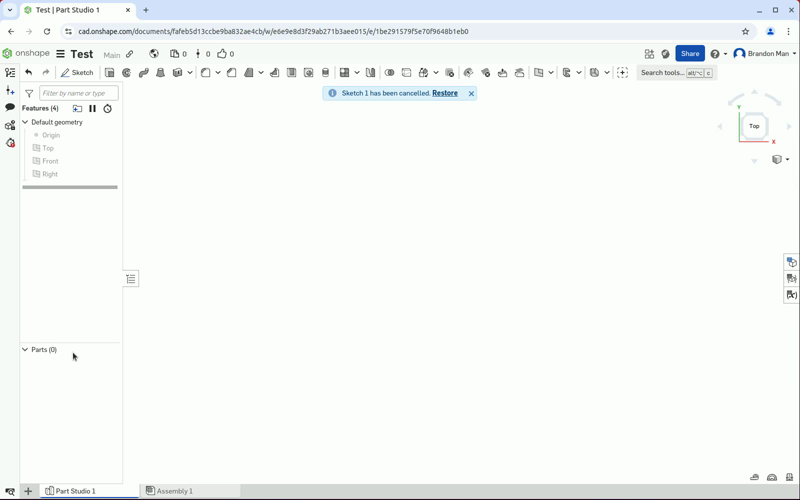
key(up)
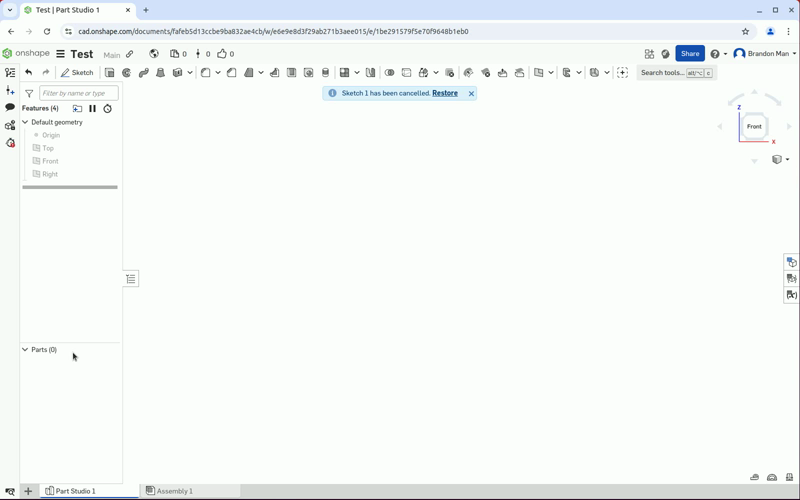
key_up(shift)
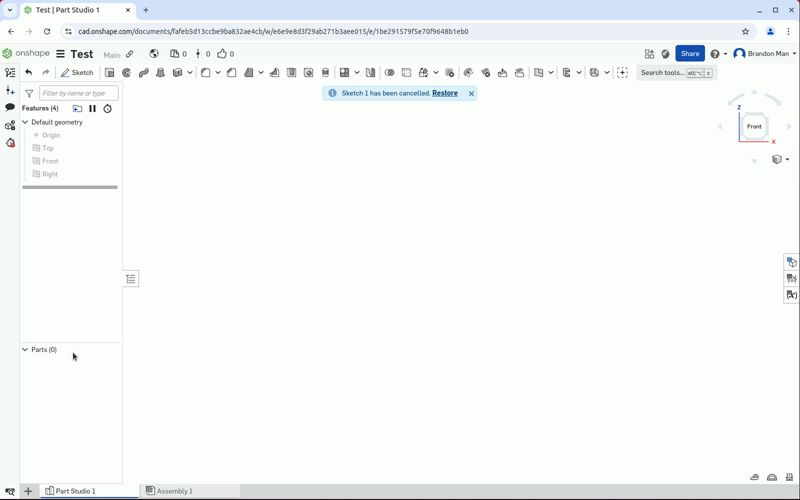
mouse_move(73, 352)
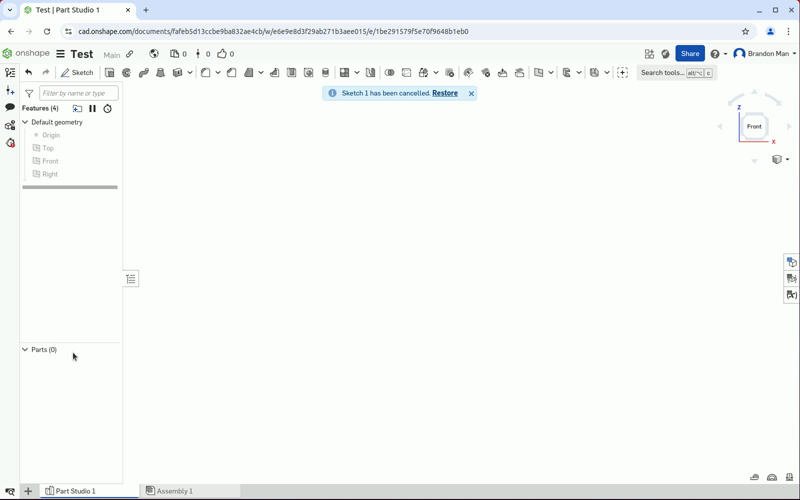
key(shift+y)
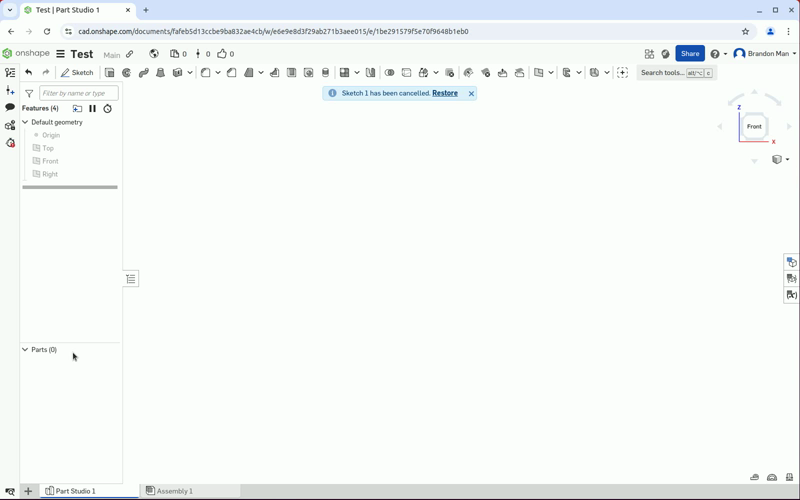
key(shift+s)
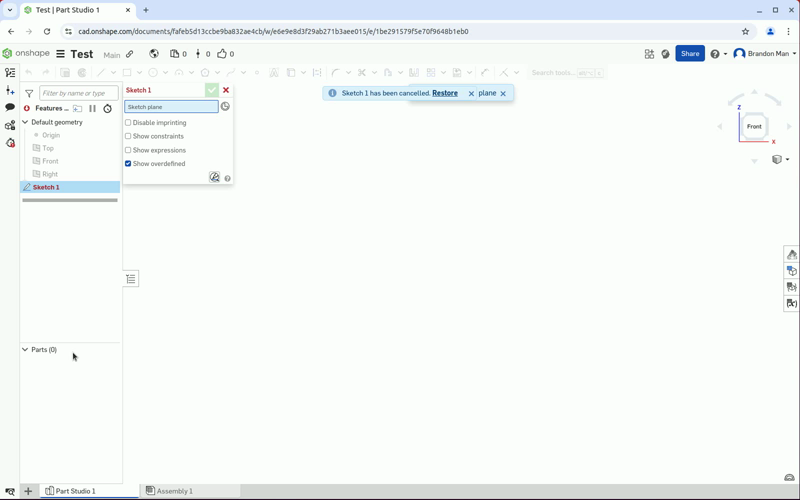
mouse_move(73, 163)
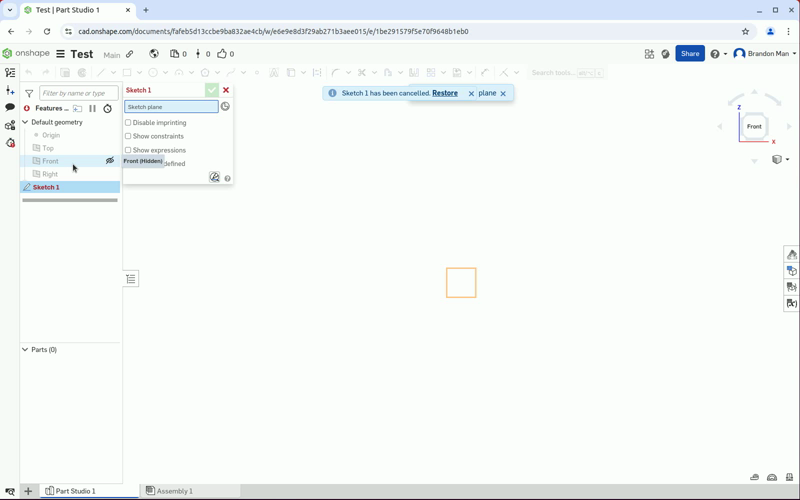
click(73, 163)
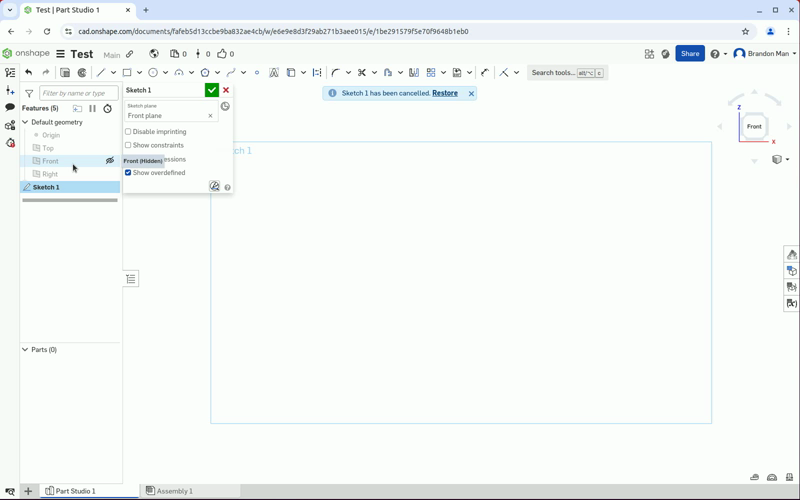
mouse_move(73, 352)
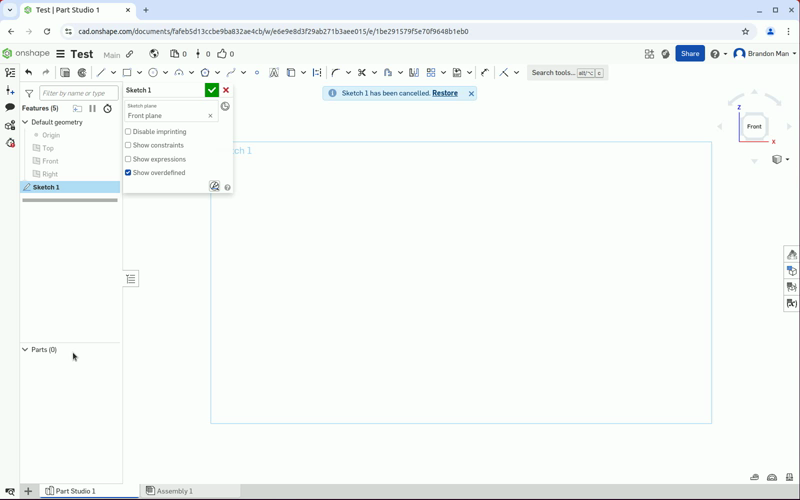
key(y)
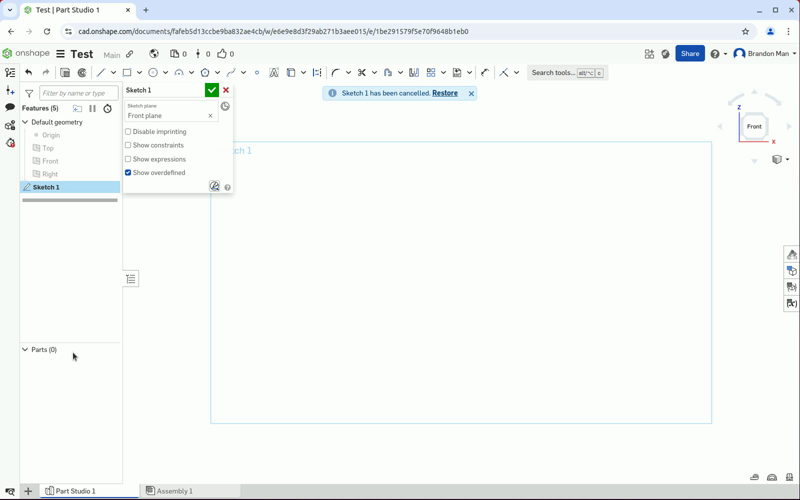
key(c)
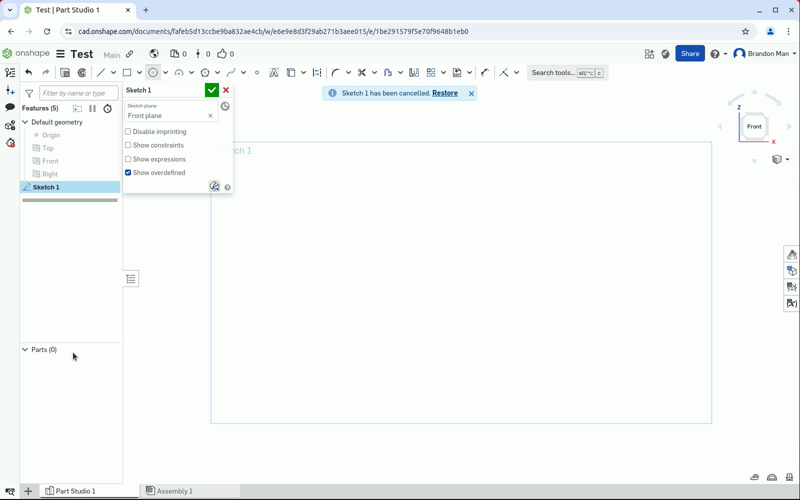
key_down(shift)
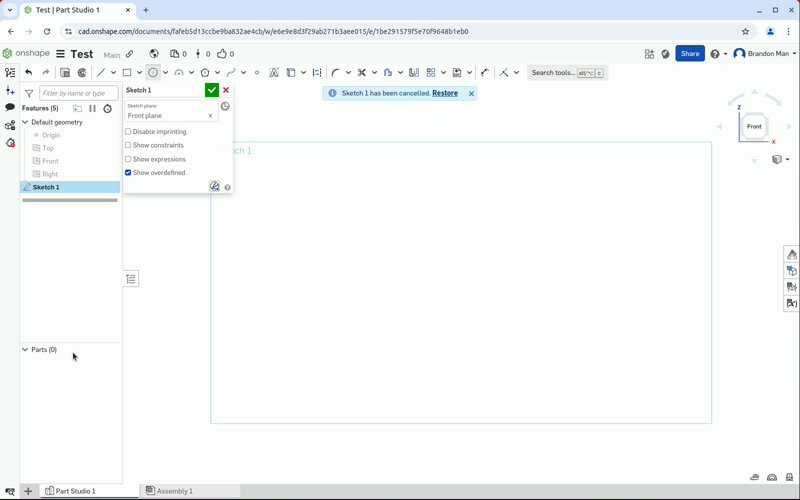
mouse_move(461, 282)
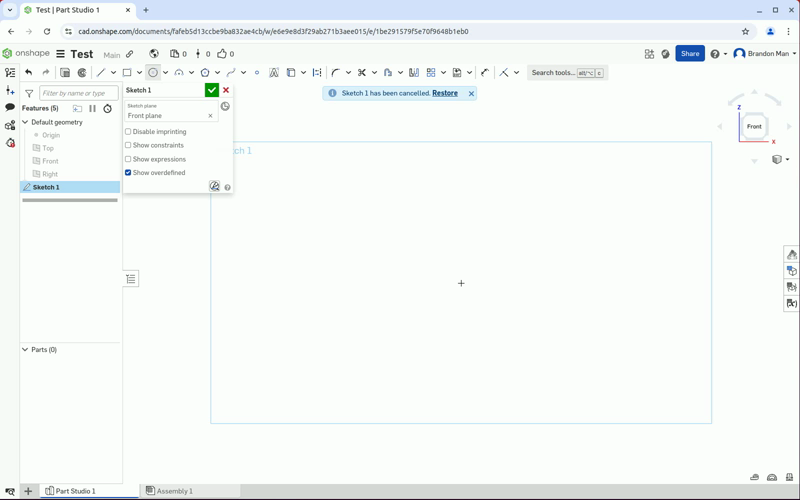
click(461, 282)
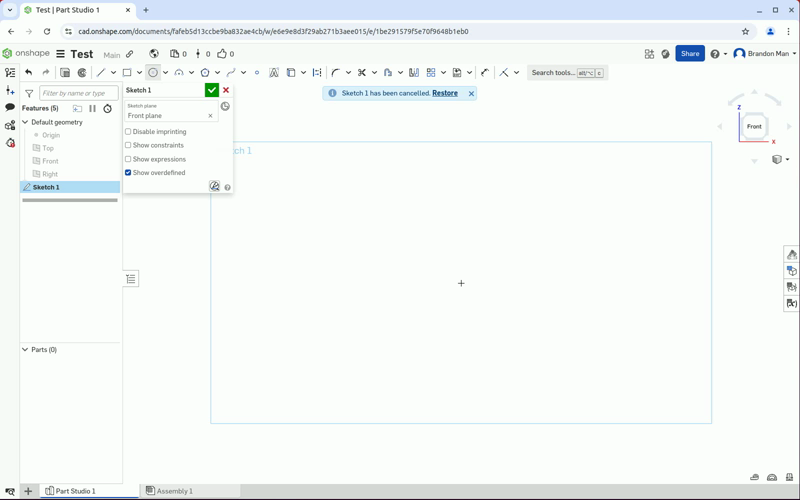
key_up(shift)
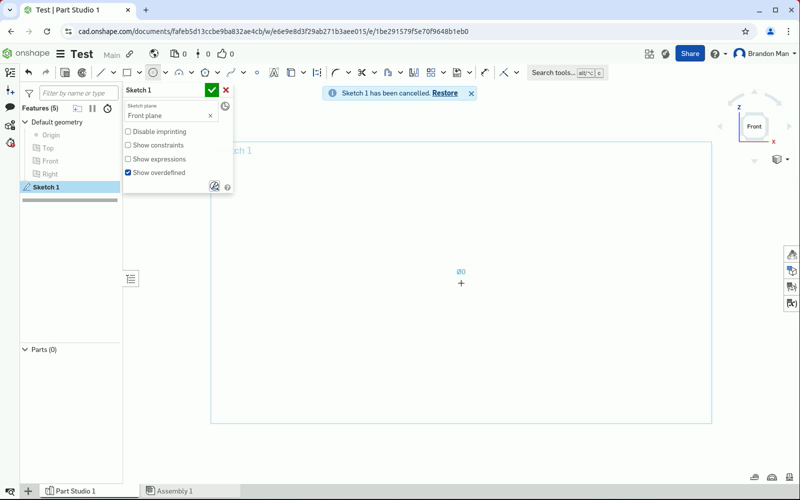
mouse_move(574, 282)
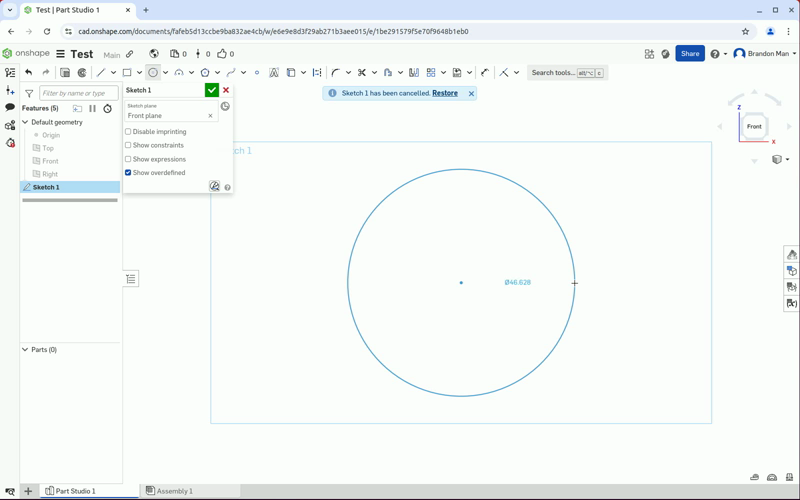
click(574, 282)
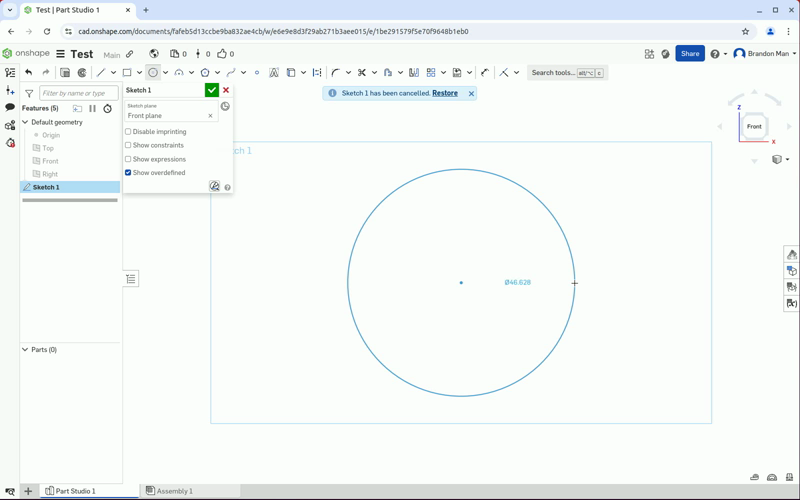
key(esc)
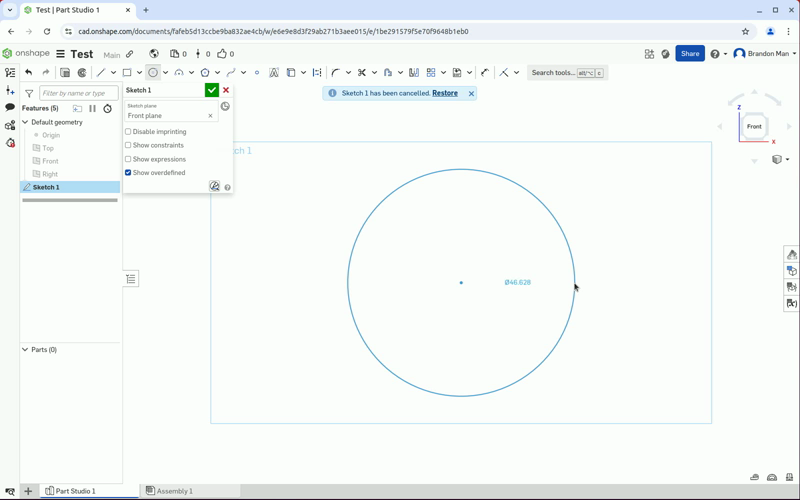
key(c)
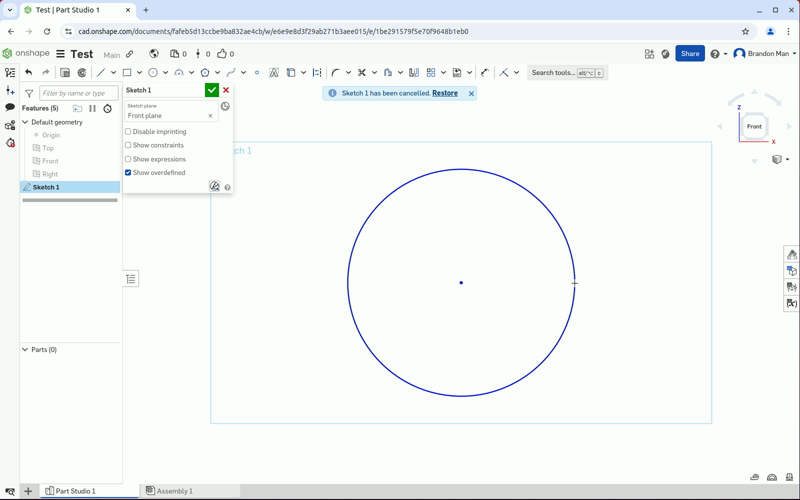
key_down(shift)
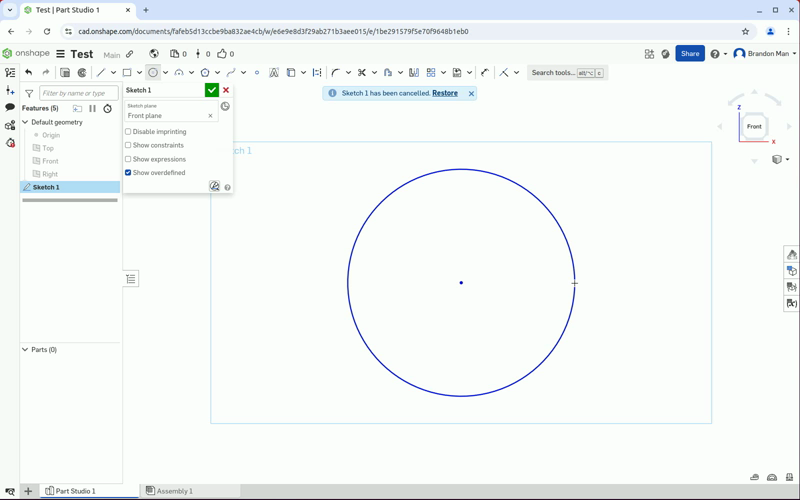
mouse_move(461, 282)
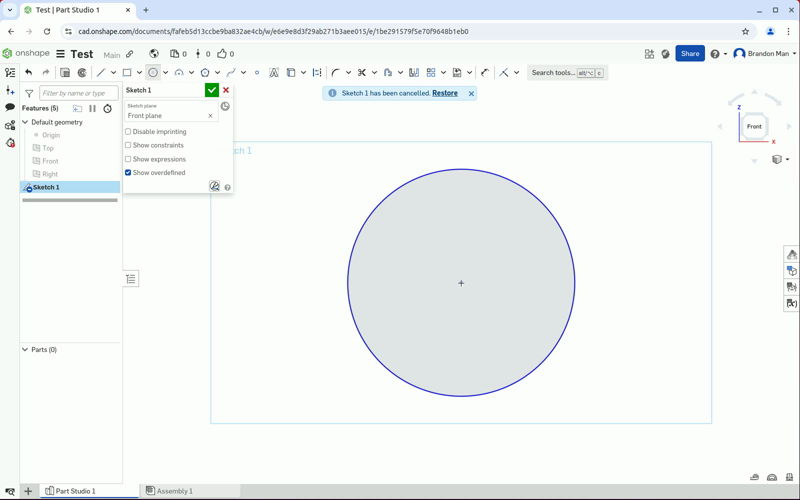
click(461, 282)
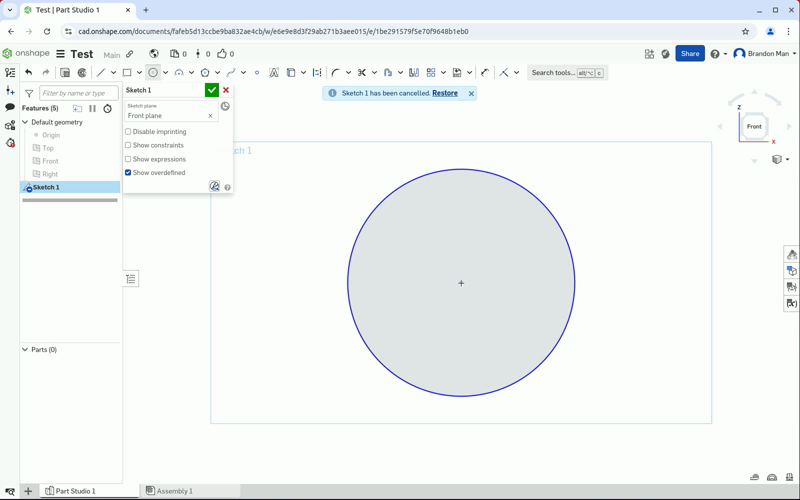
key_up(shift)
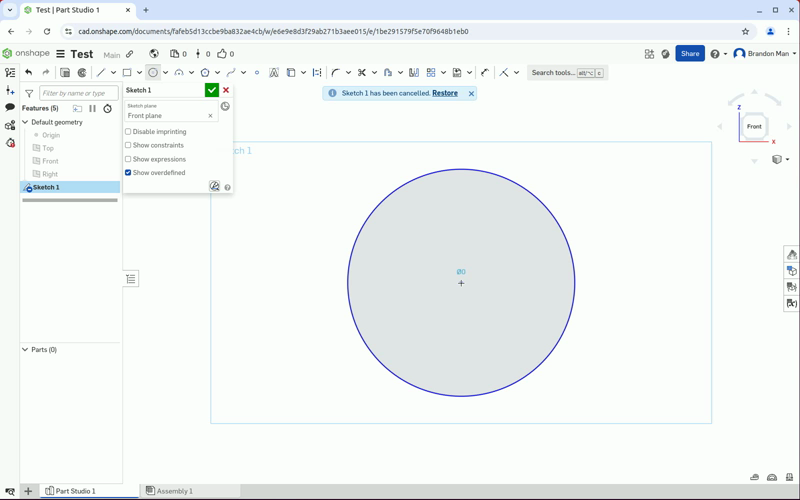
mouse_move(558, 282)
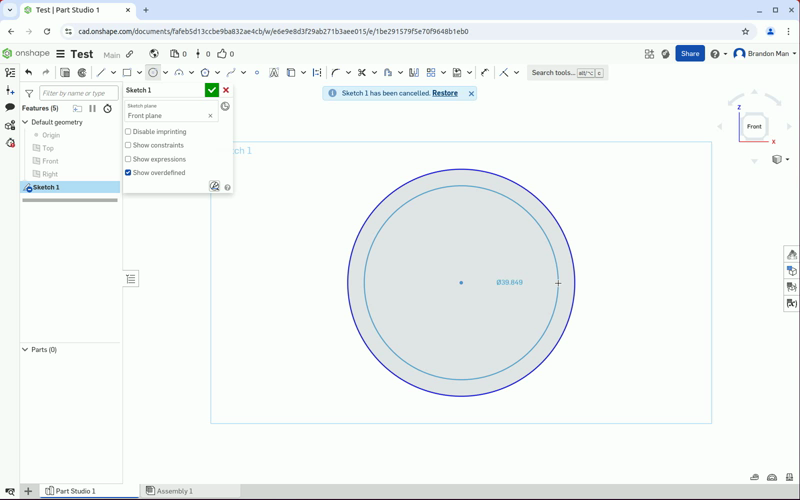
click(558, 282)
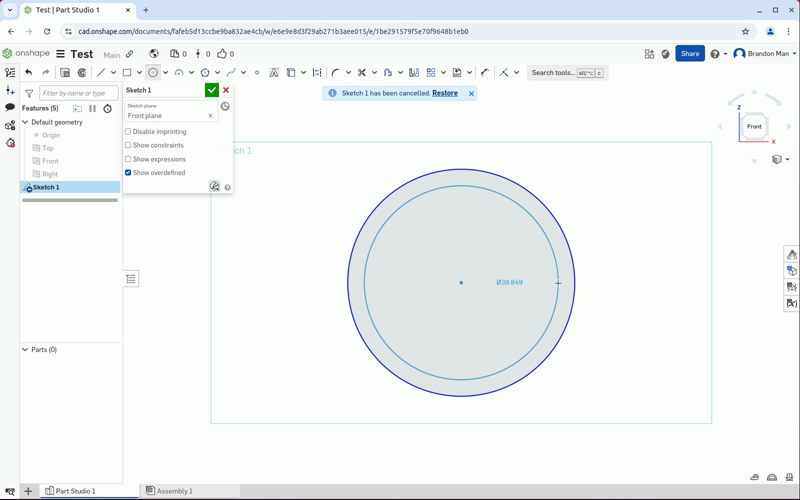
key(esc)
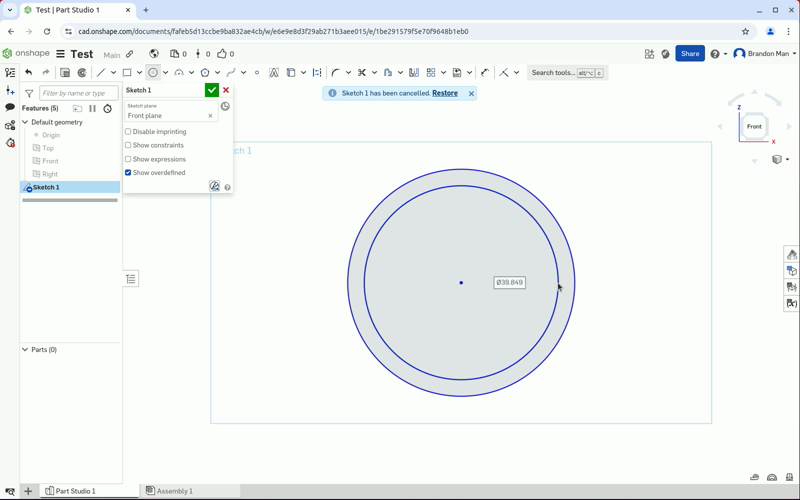
mouse_move(513, 373)
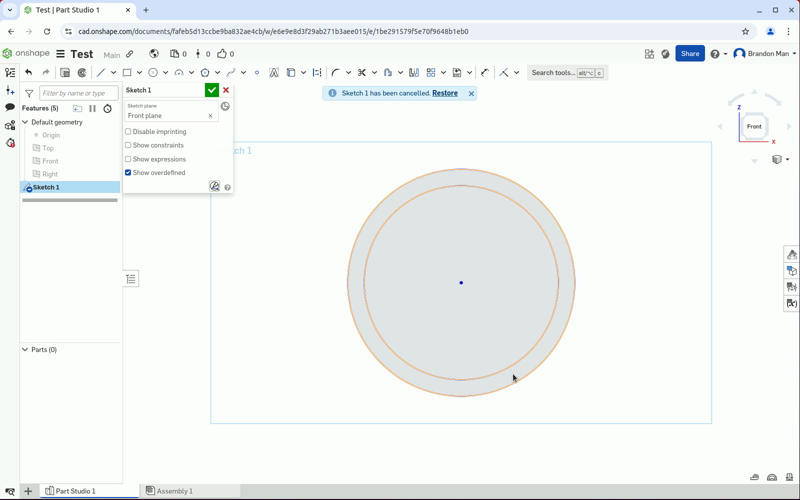
click(513, 373)
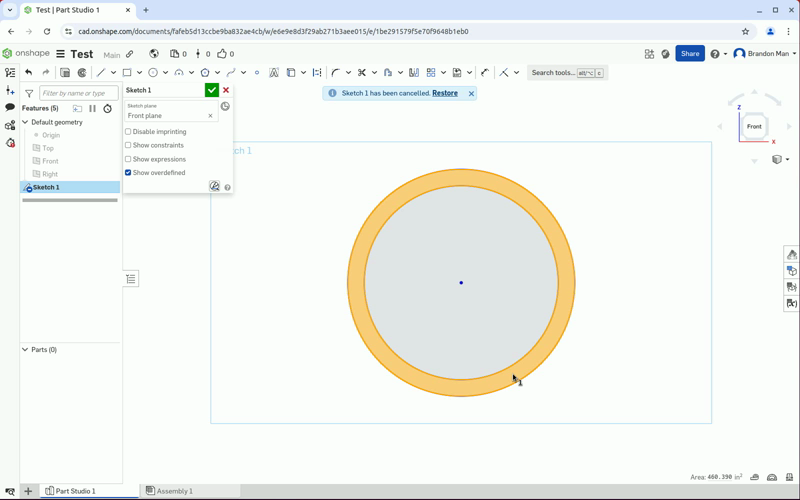
mouse_move(73, 352)
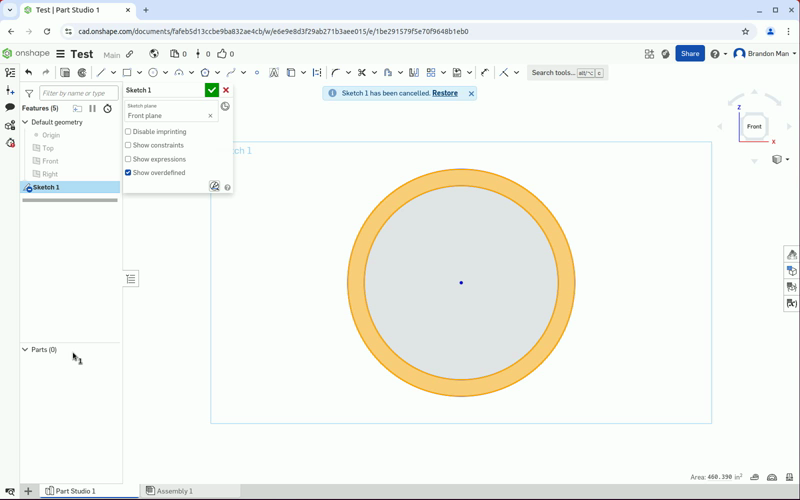
key(shift+y)
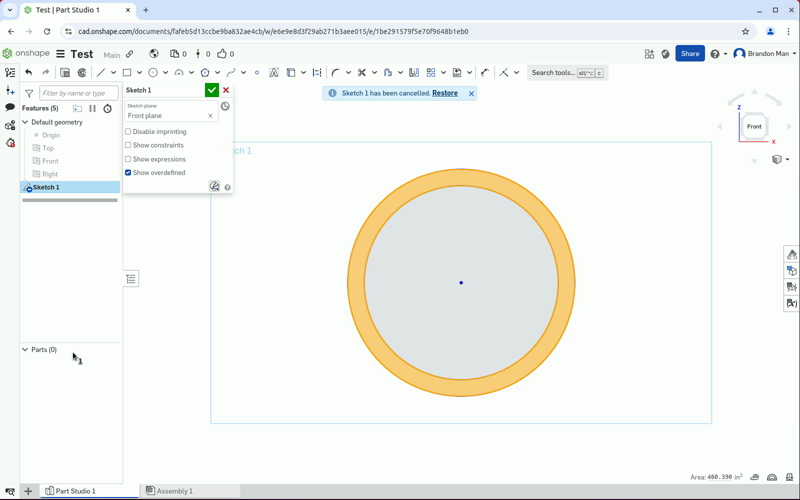
key(shift+e)
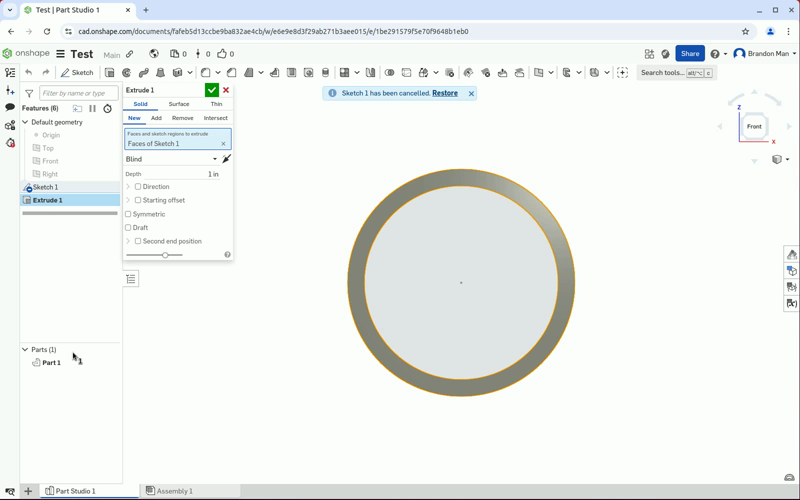
mouse_move(143, 106)
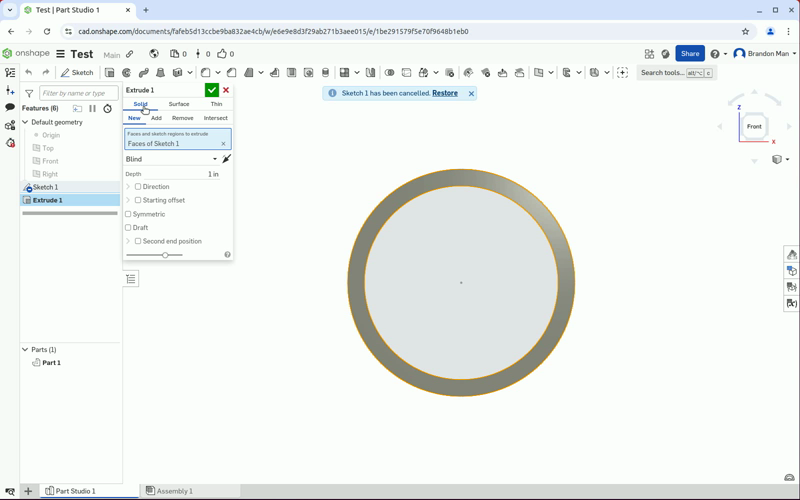
click(143, 106)
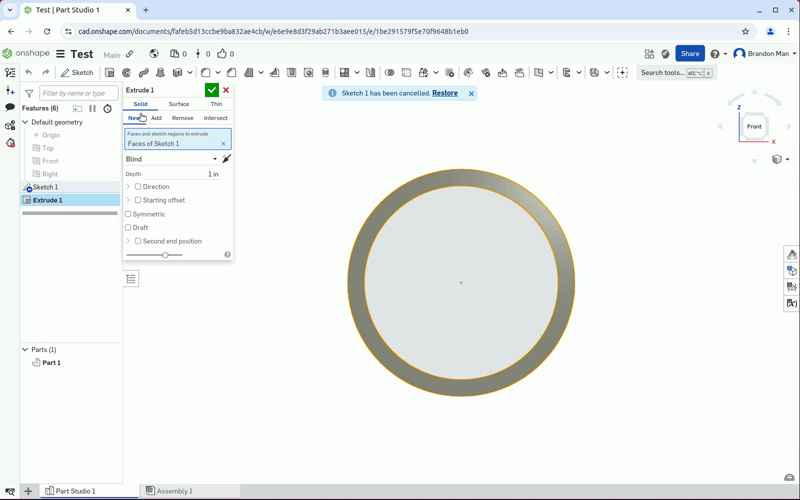
mouse_move(137, 120)
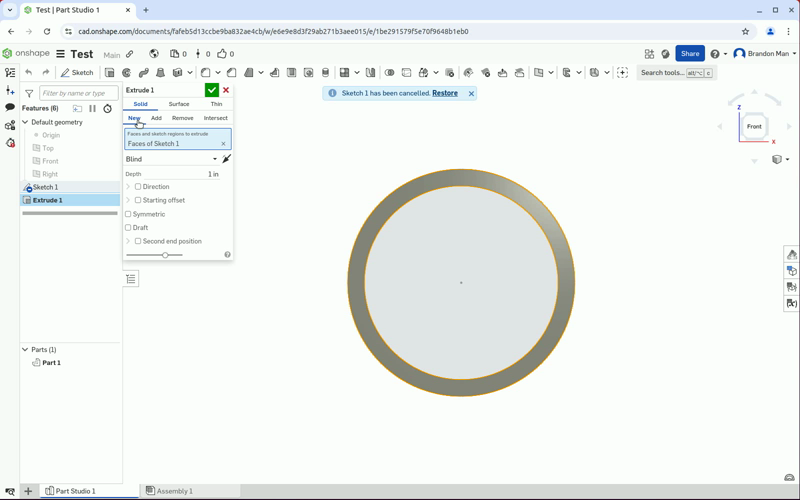
click(137, 120)
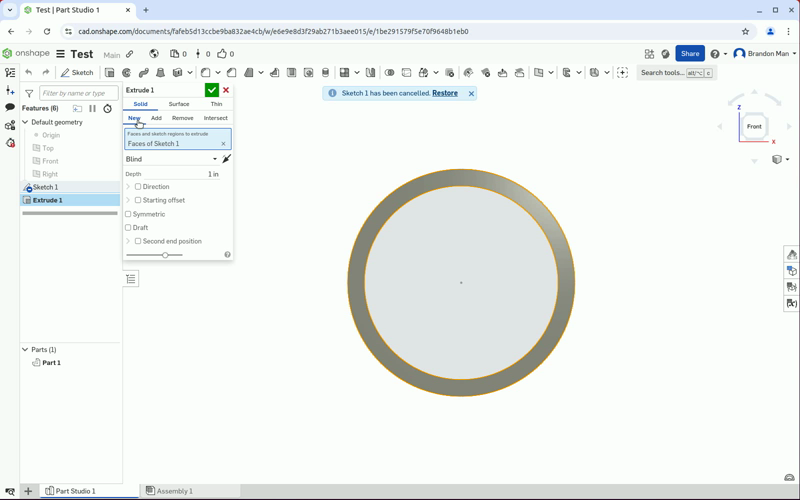
key(tab, 4)
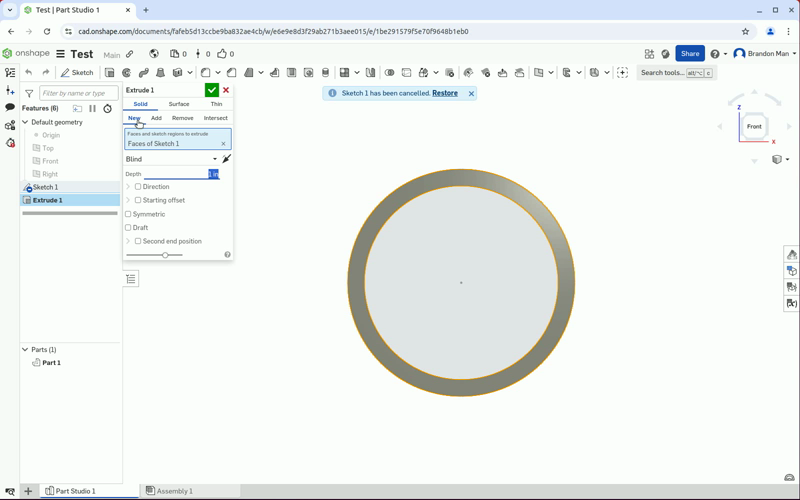
text(8.184)
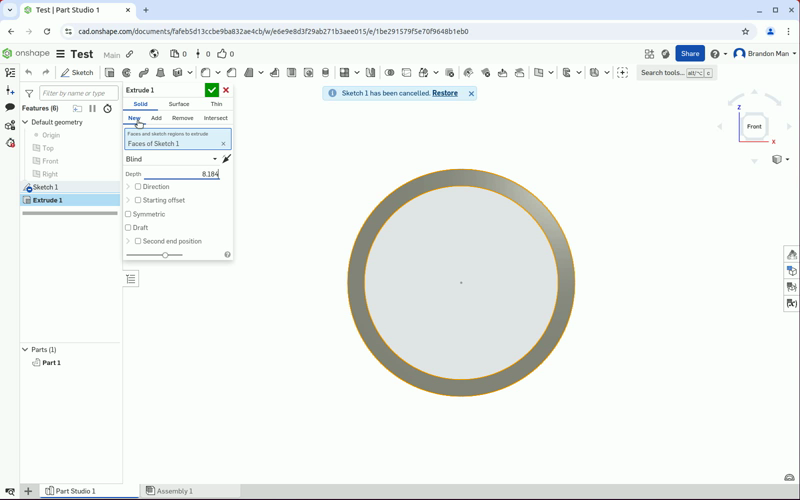
key(tab, 3)
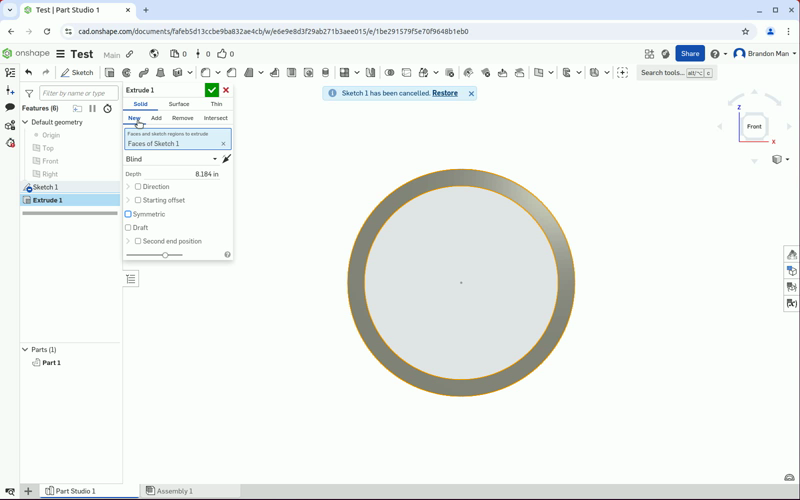
key(space)
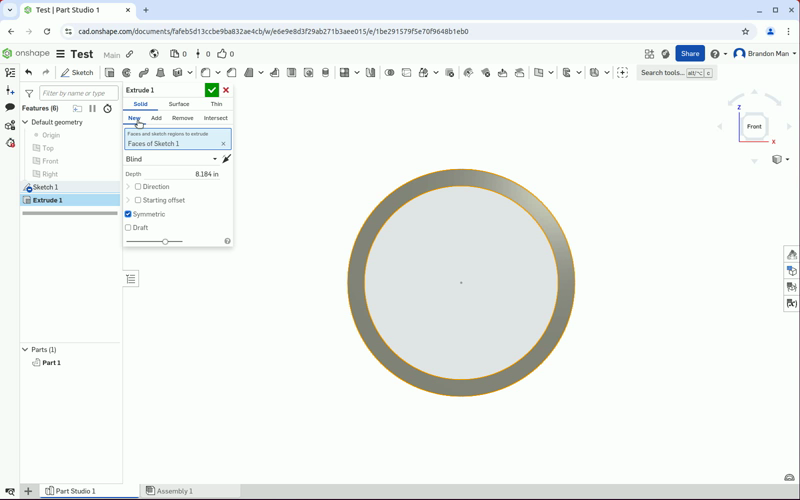
key(enter)
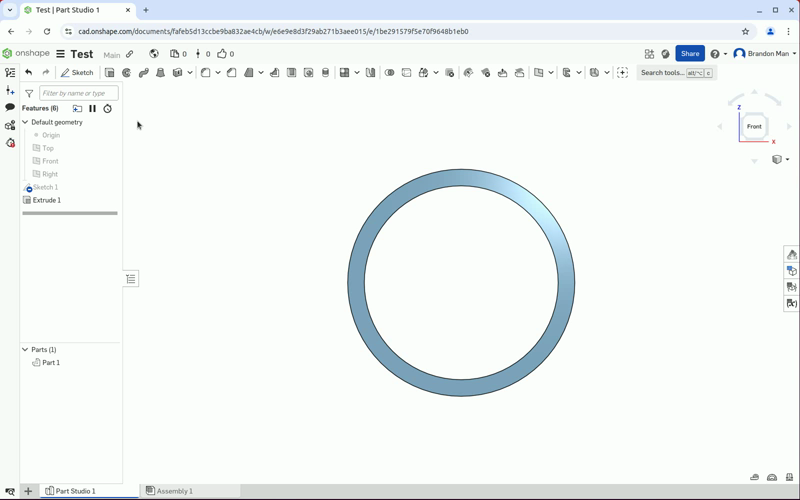
key(shift+h)
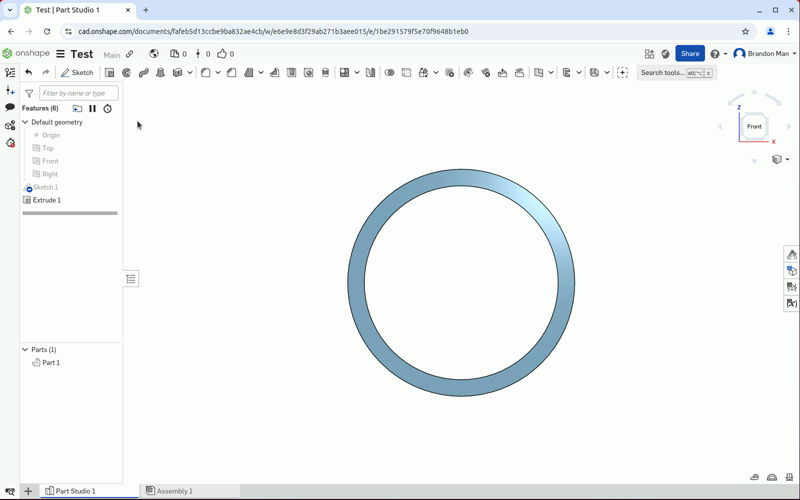
key(shift+h)
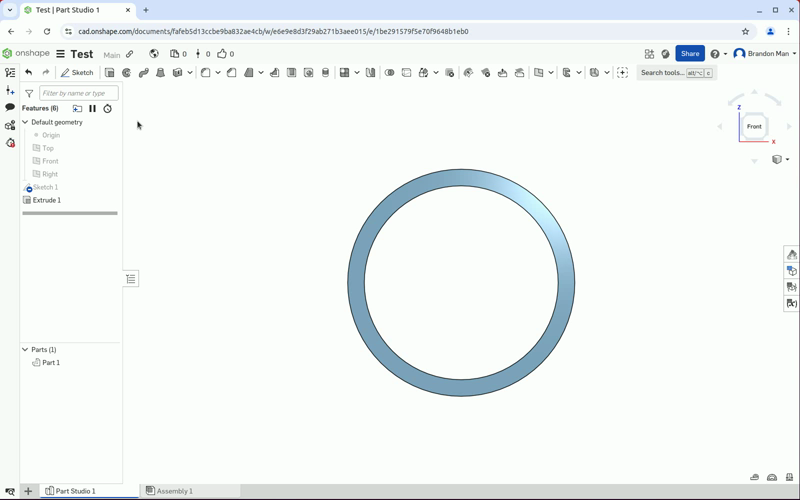
mouse_move(73, 189)
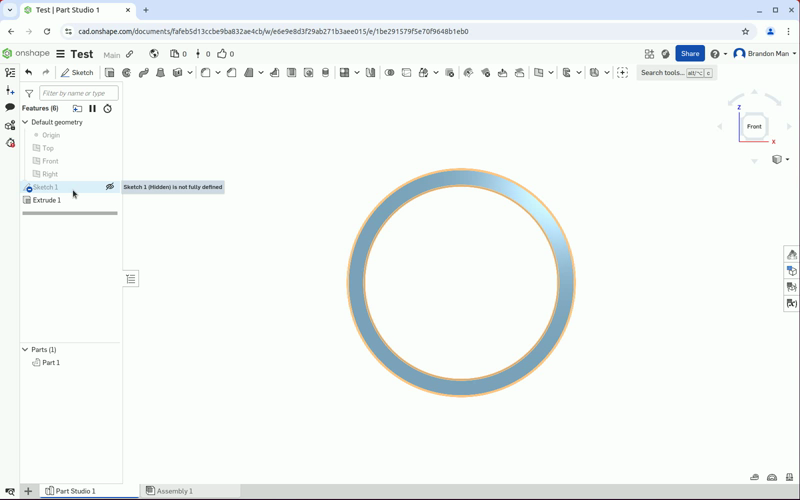
click(73, 189)
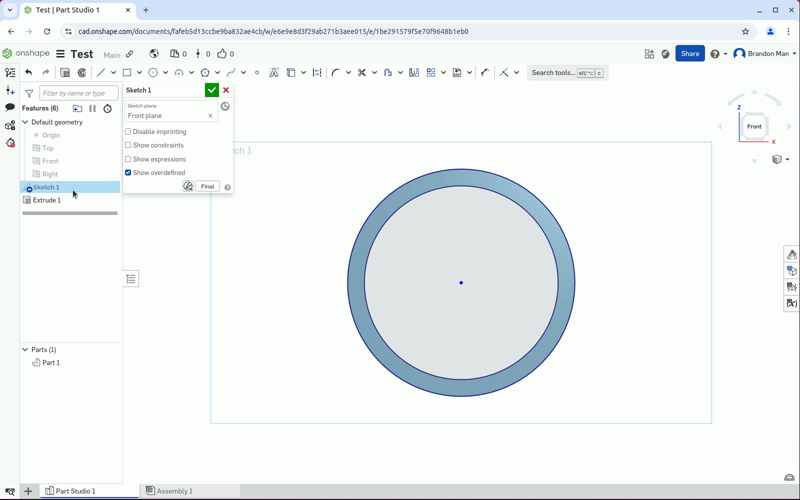
mouse_move(229, 92)
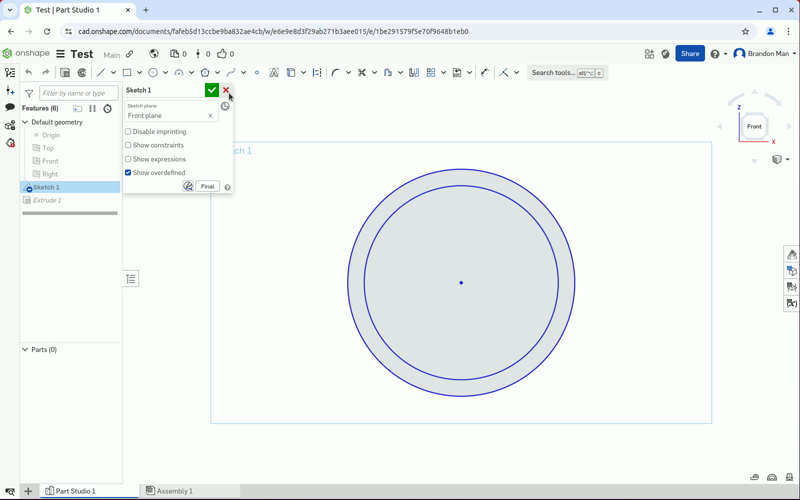
click(229, 92)
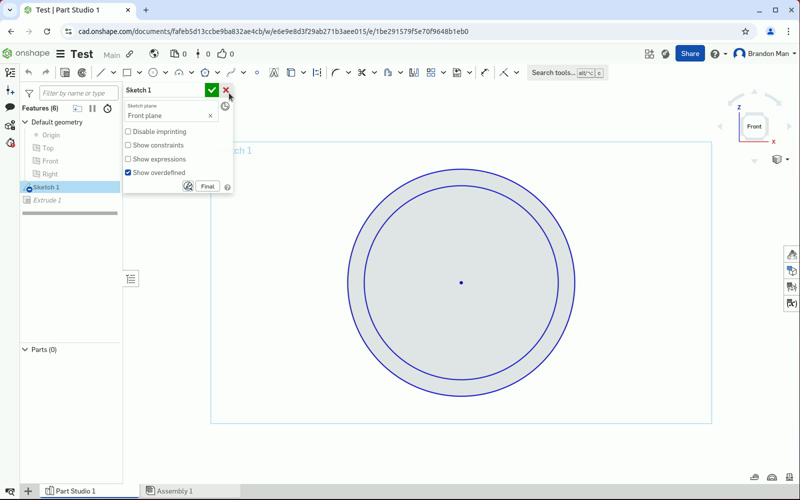
key(shift+s)
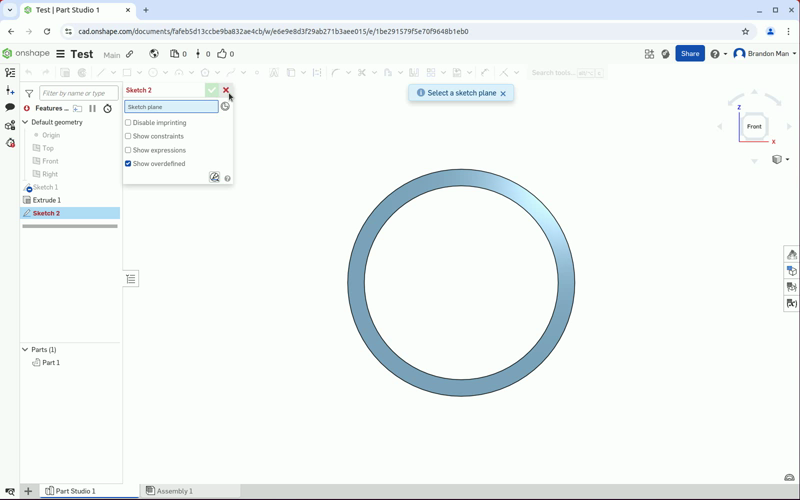
mouse_move(73, 163)
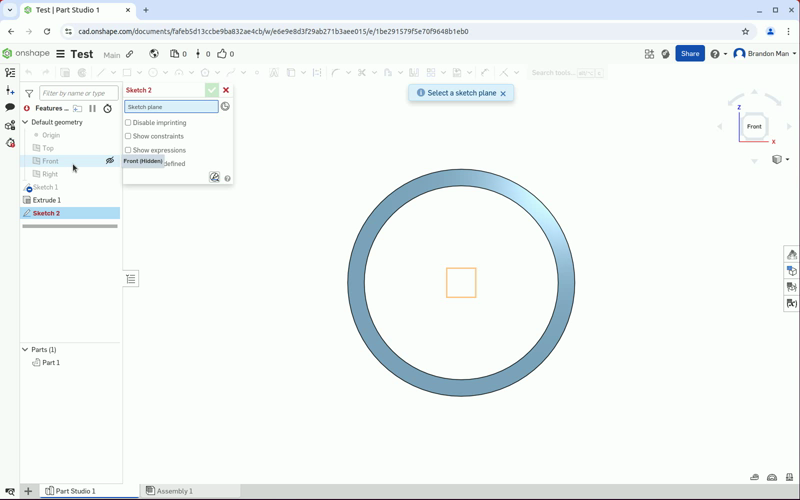
click(73, 163)
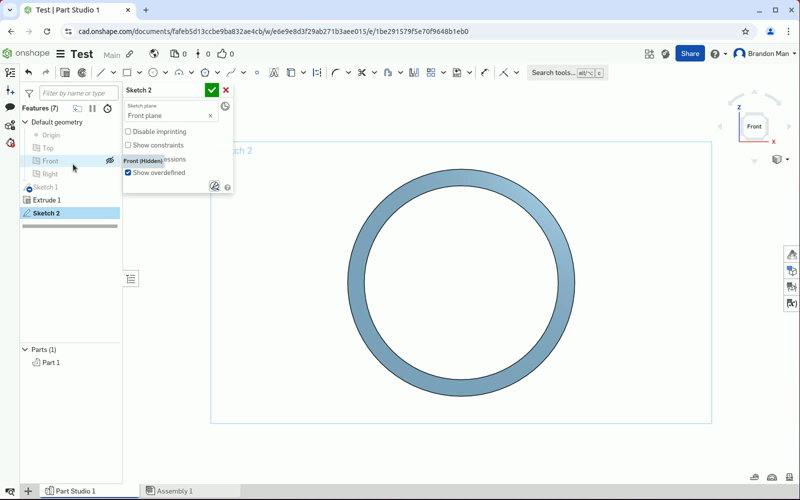
mouse_move(73, 352)
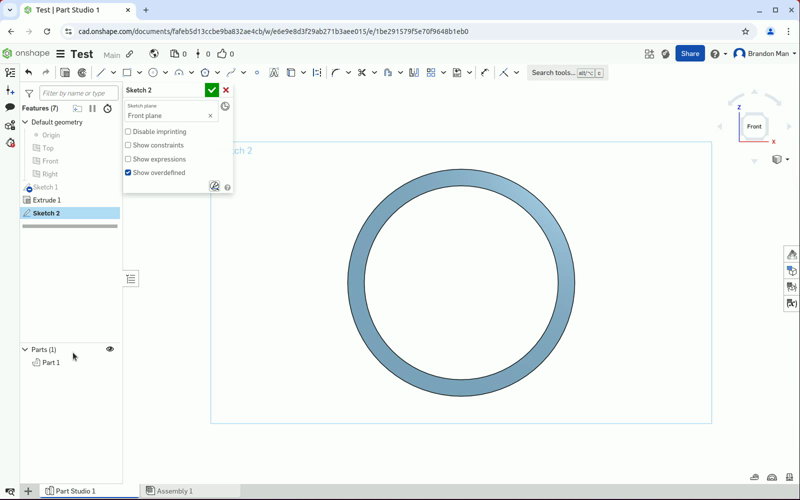
key(y)
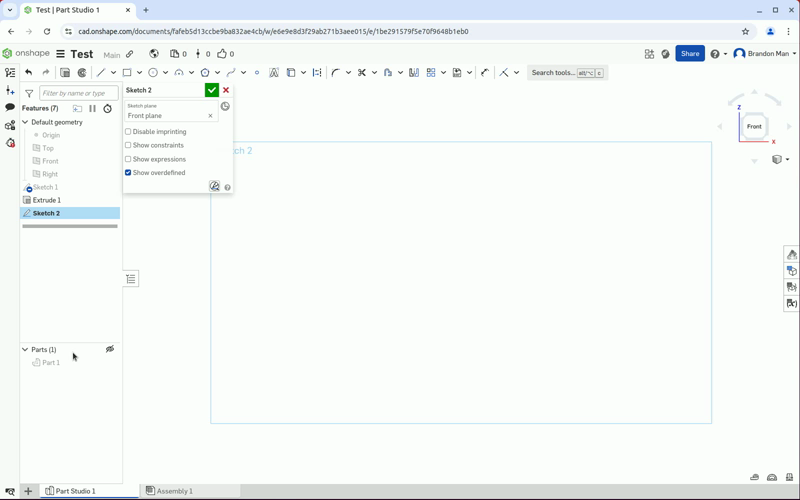
key(c)
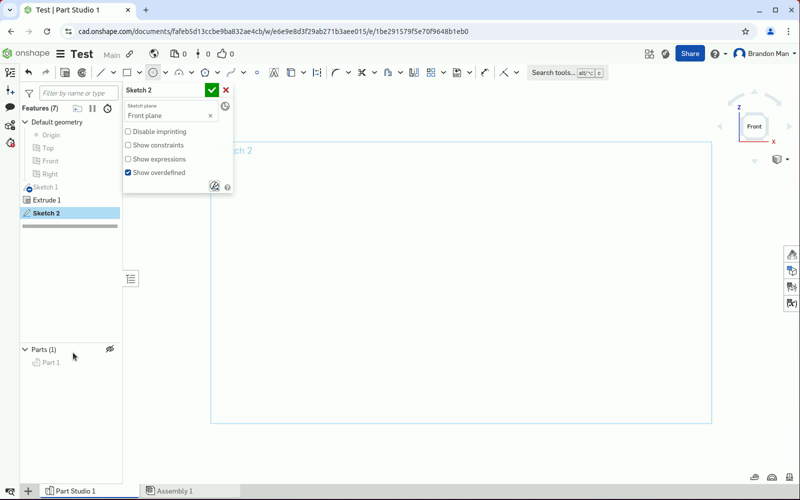
key_down(shift)
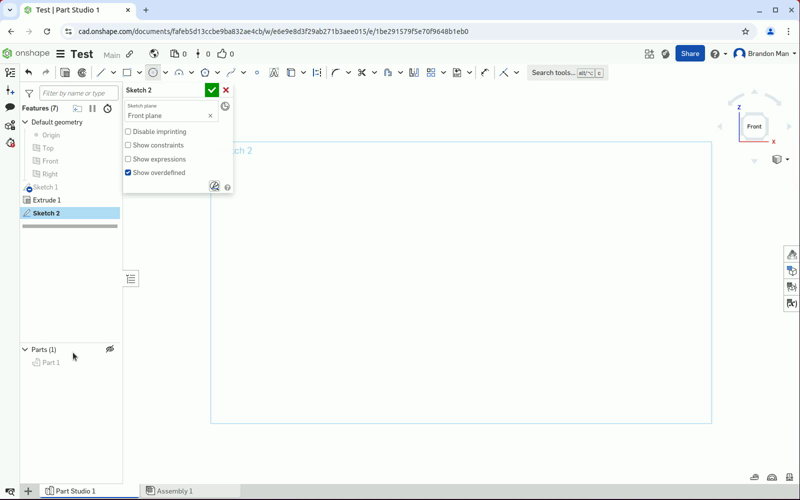
mouse_move(460, 282)
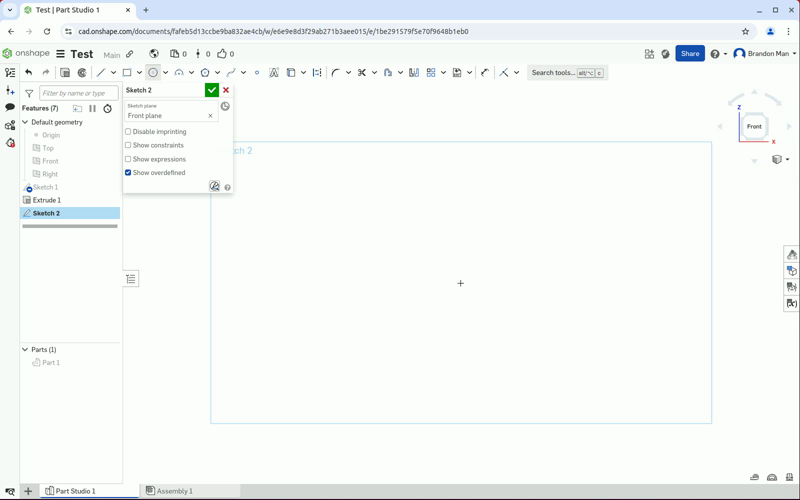
click(460, 282)
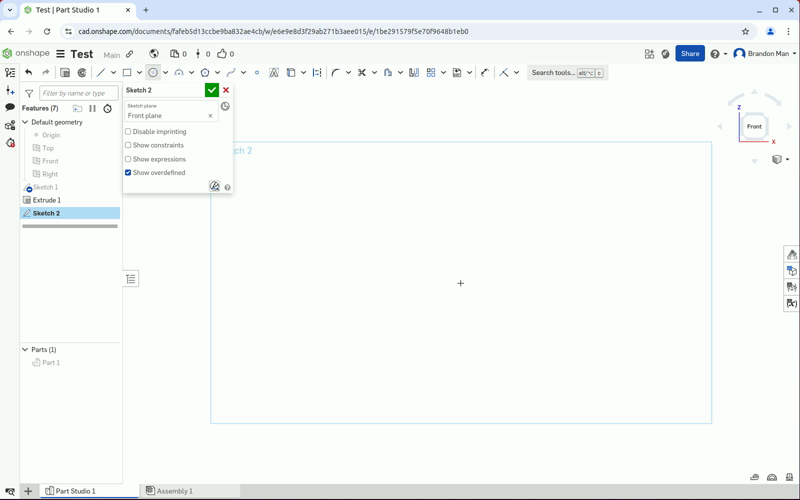
key_up(shift)
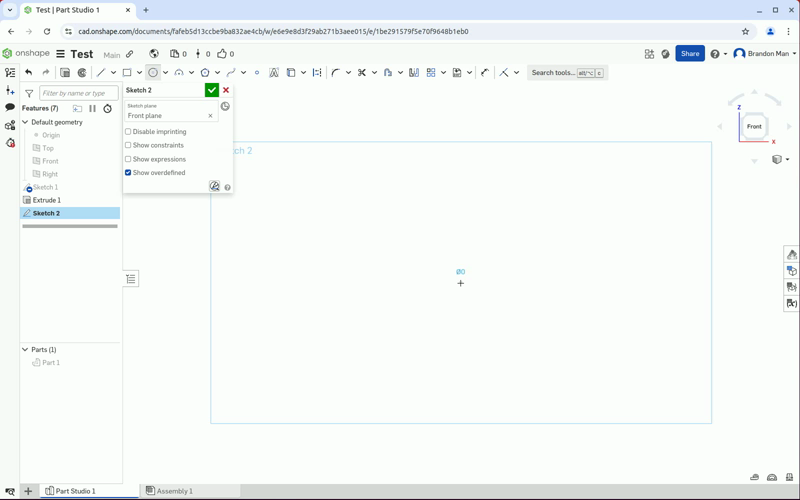
mouse_move(559, 282)
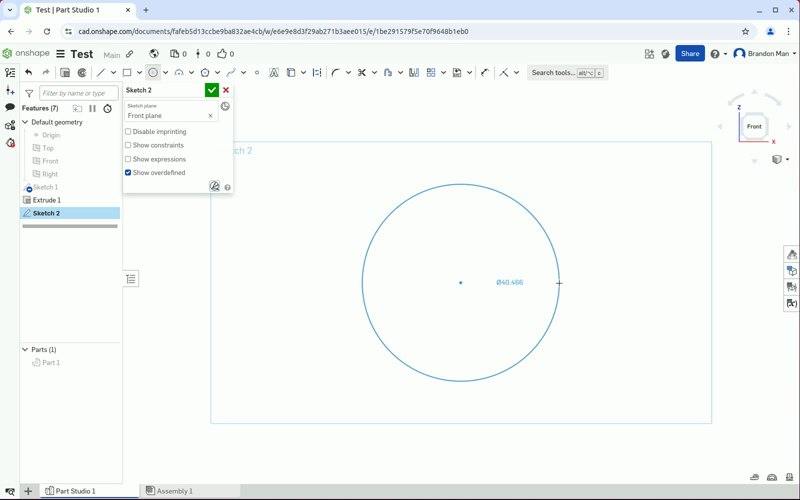
click(559, 282)
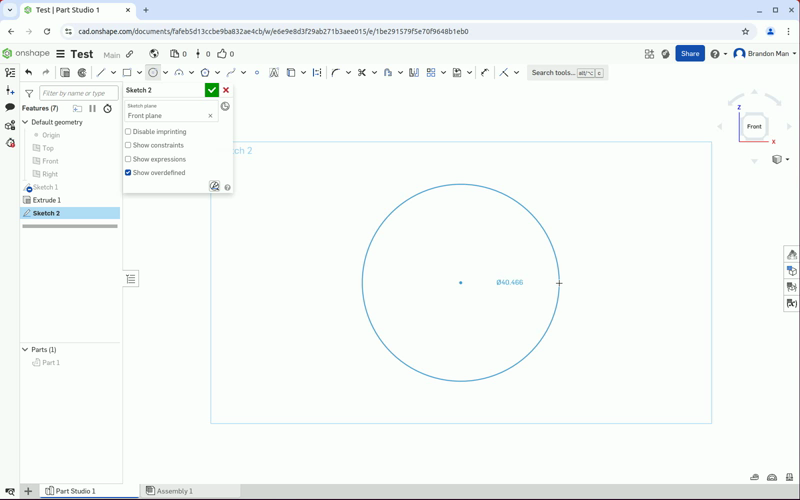
key(esc)
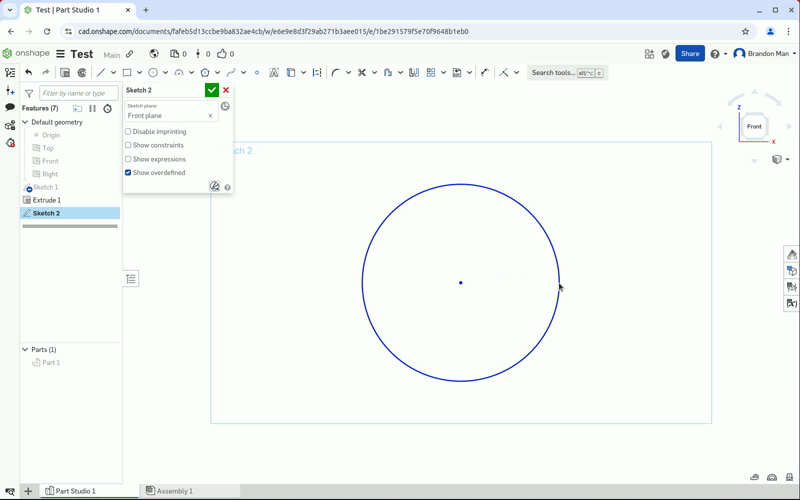
key(c)
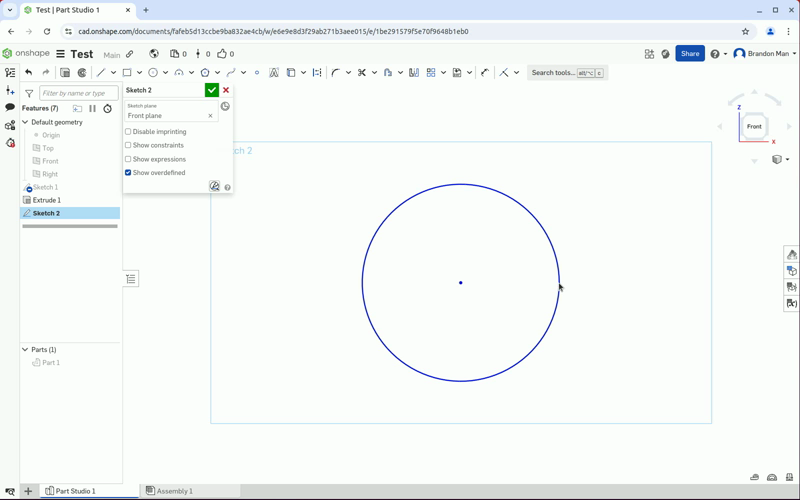
key_down(shift)
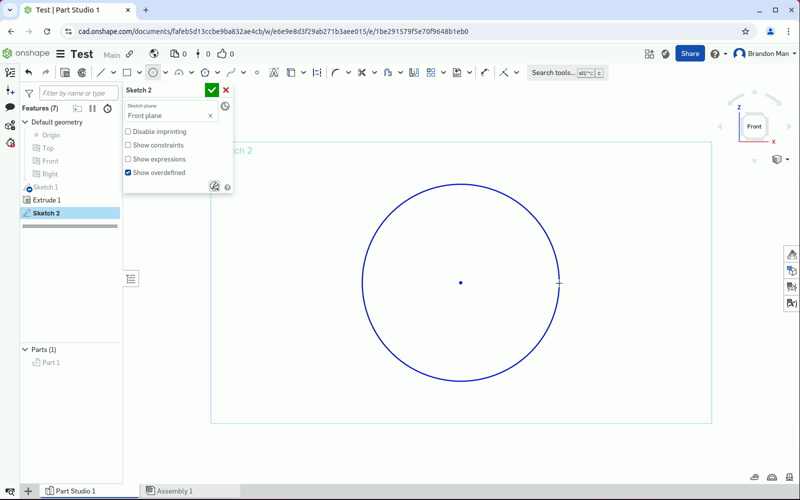
mouse_move(460, 282)
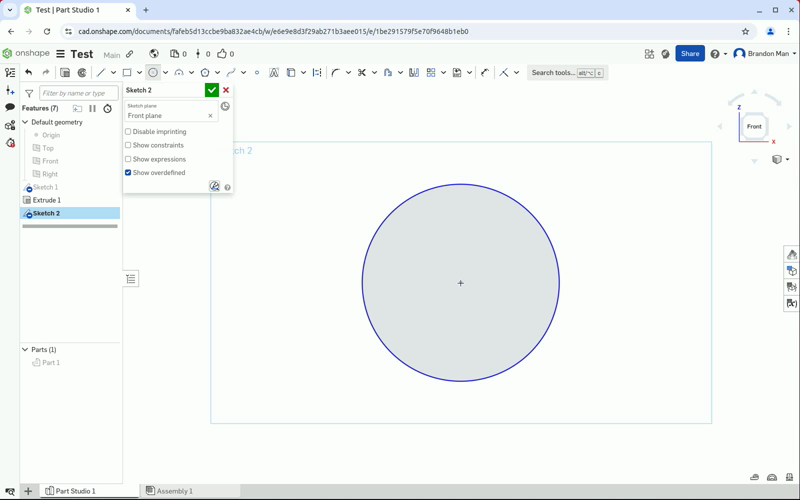
click(460, 282)
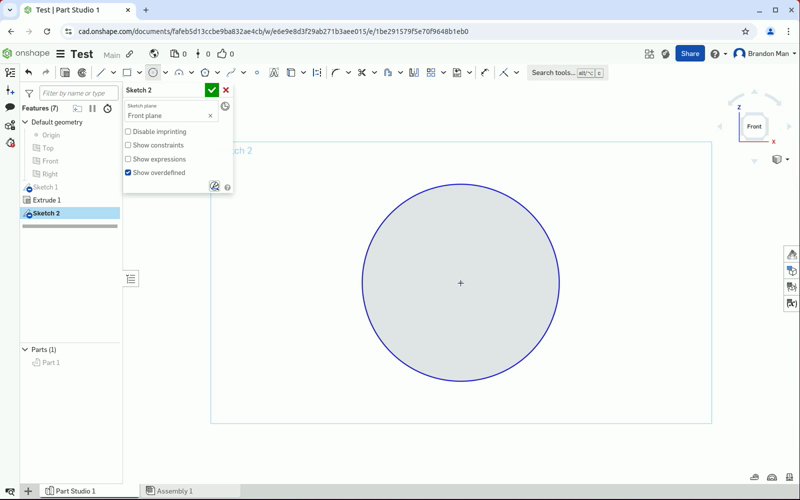
key_up(shift)
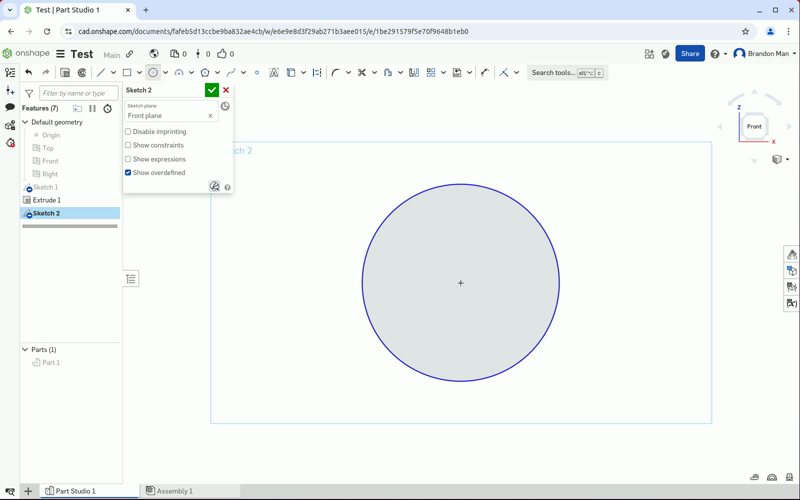
mouse_move(483, 282)
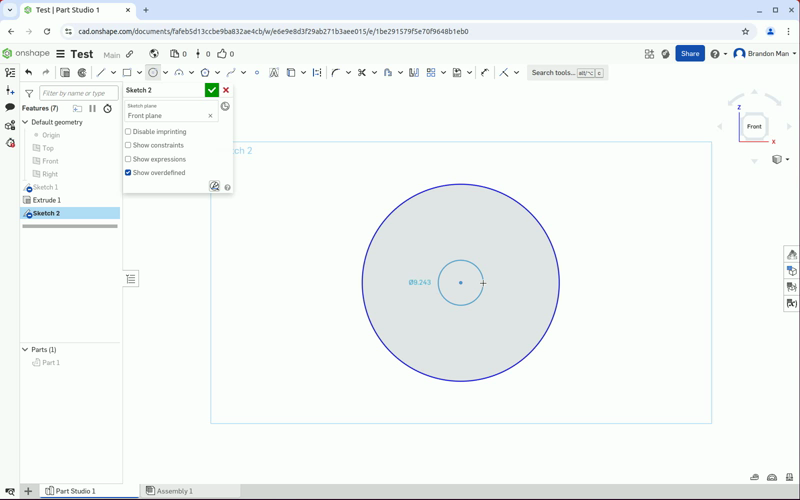
click(483, 282)
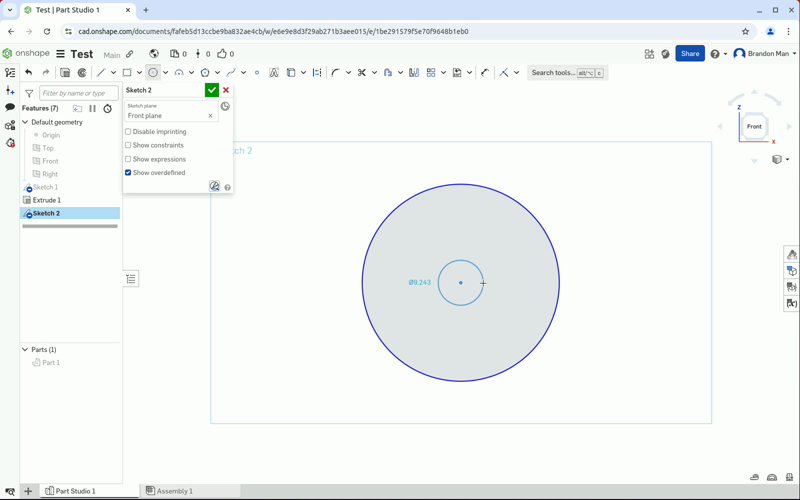
key(esc)
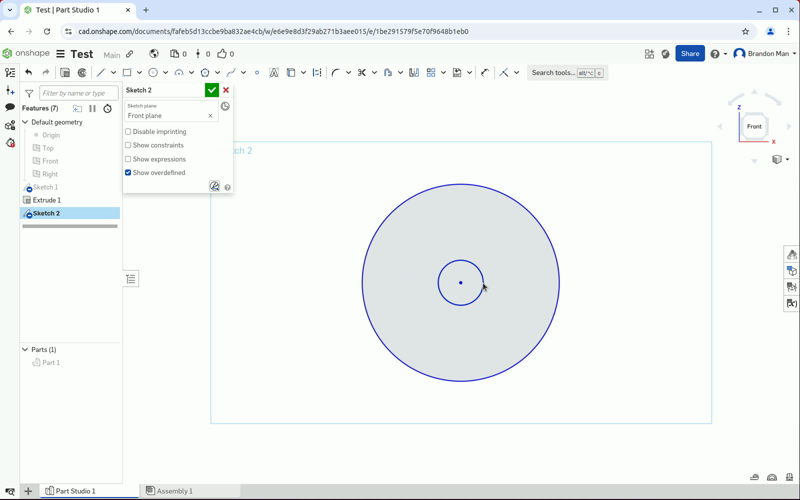
mouse_move(434, 239)
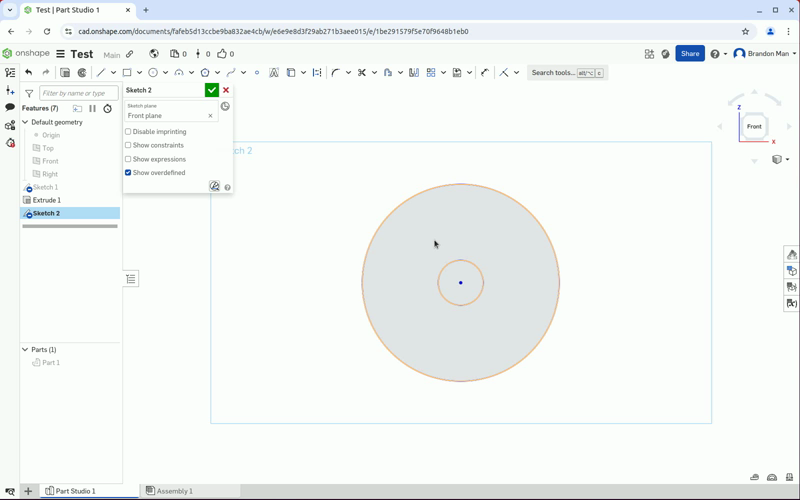
click(434, 239)
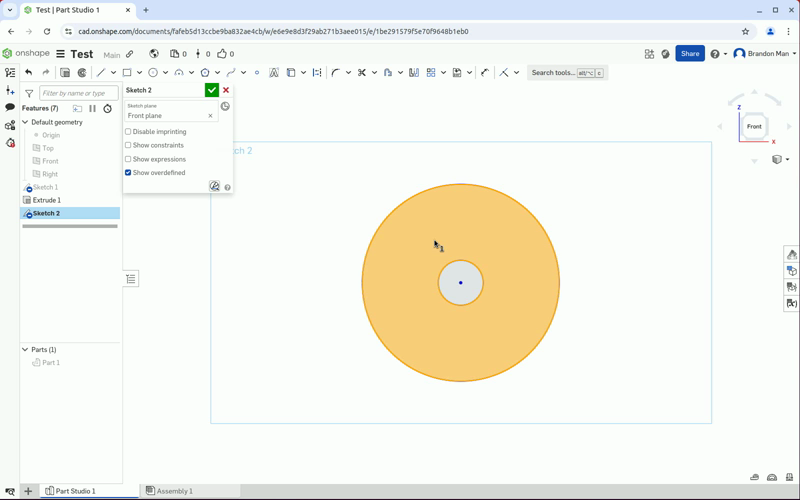
mouse_move(73, 352)
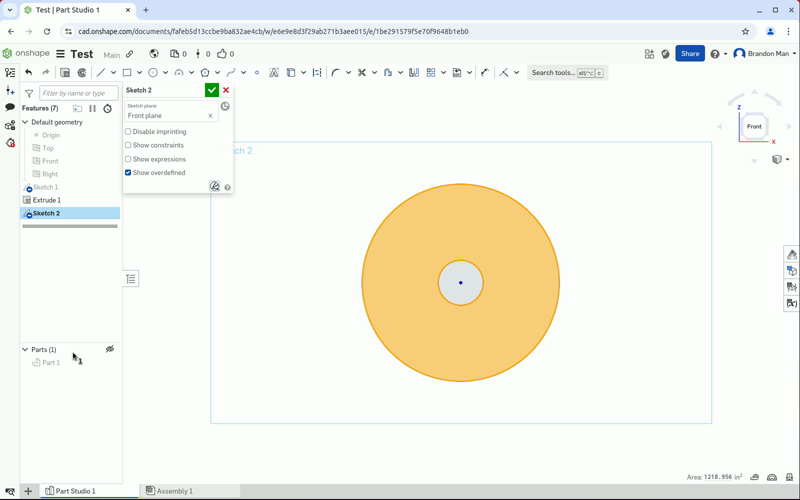
key(shift+y)
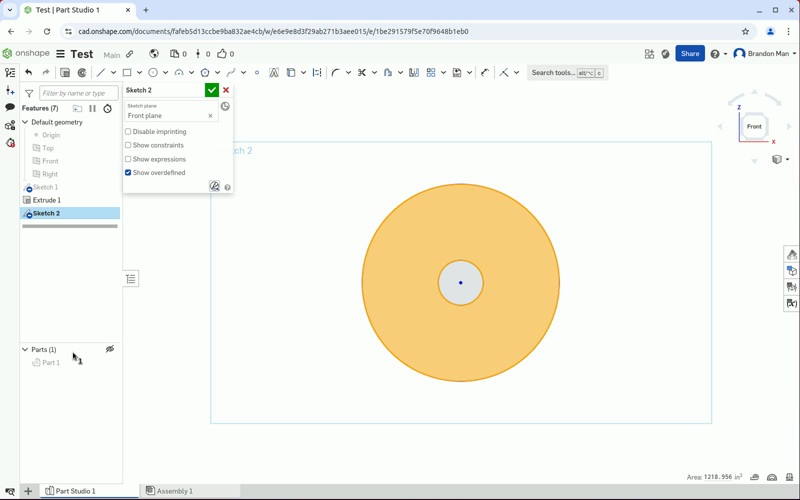
key(shift+e)
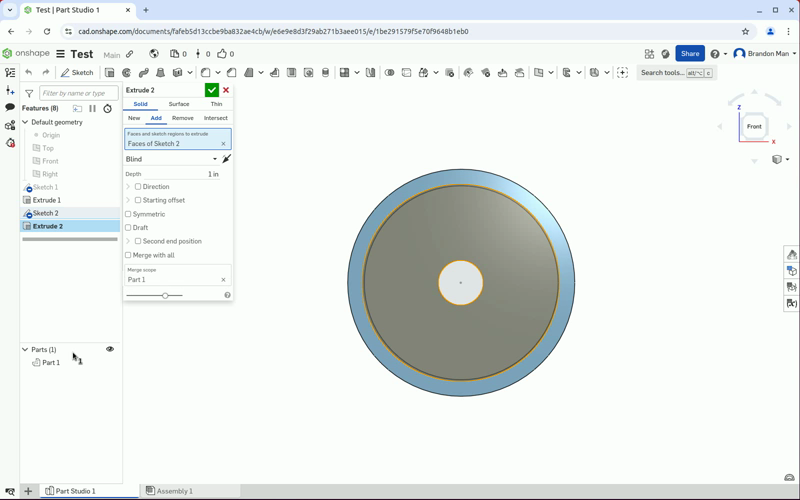
mouse_move(143, 106)
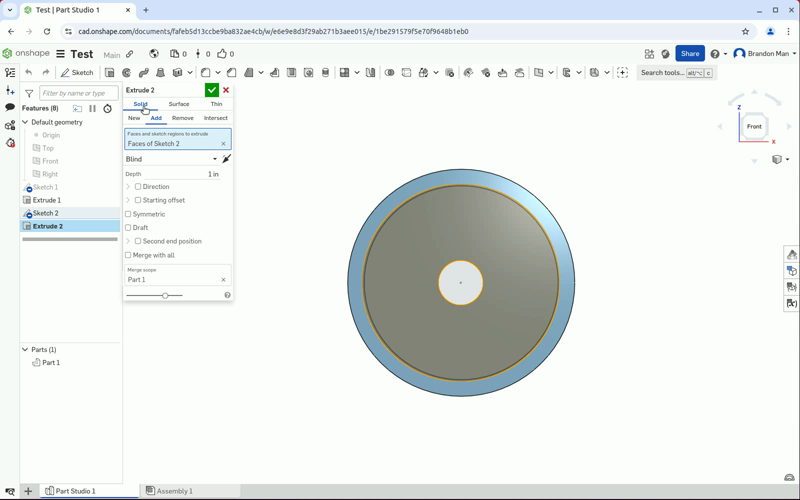
click(143, 106)
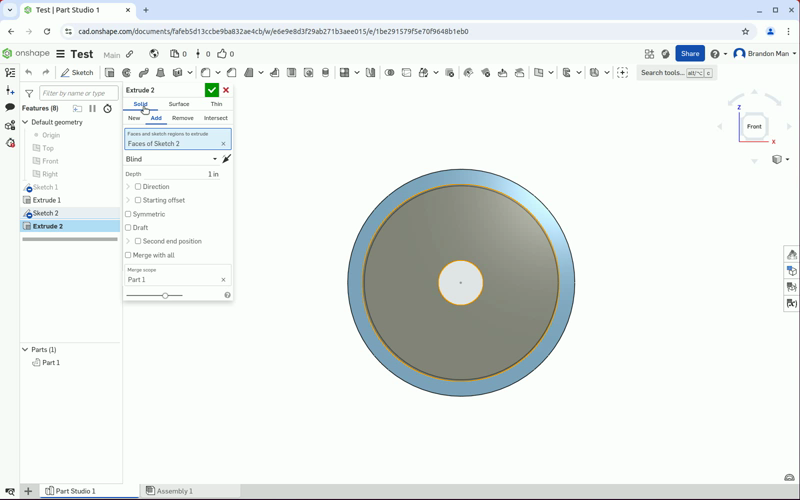
mouse_move(137, 120)
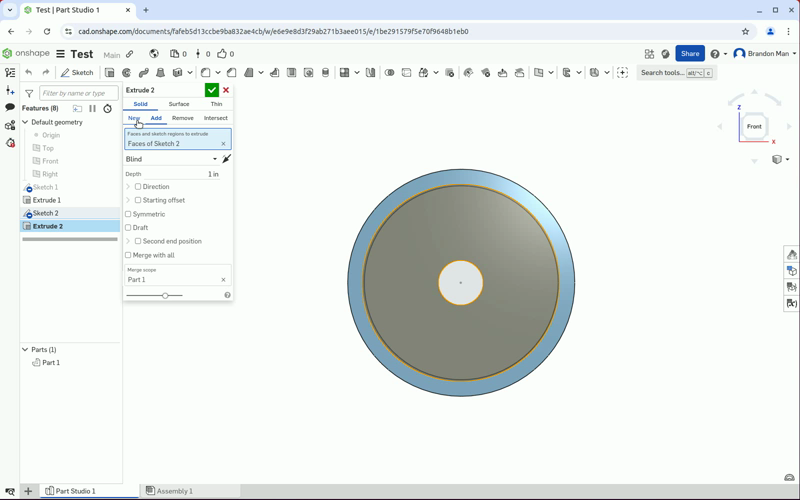
click(137, 120)
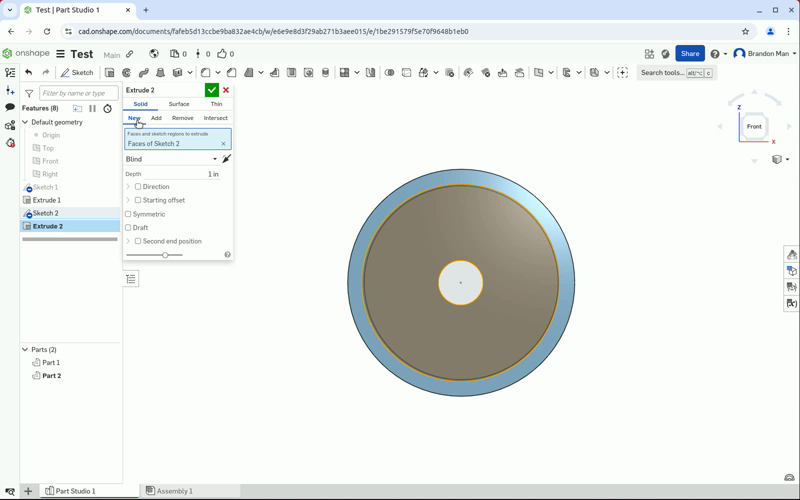
key(tab, 4)
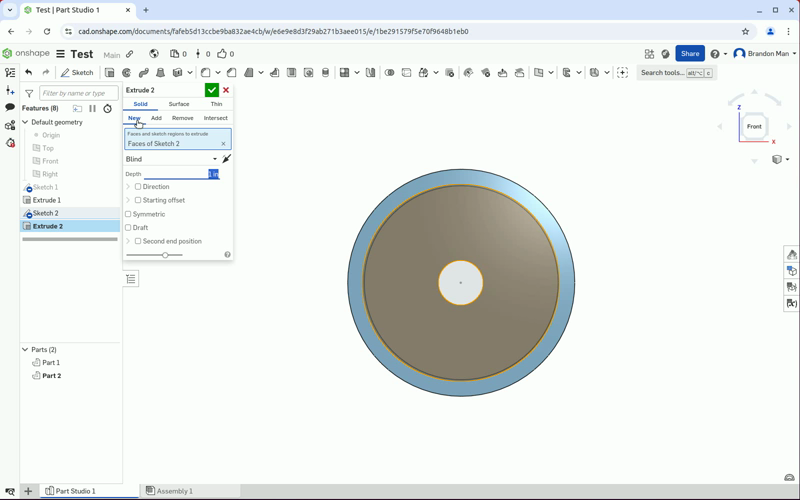
text(3.37)
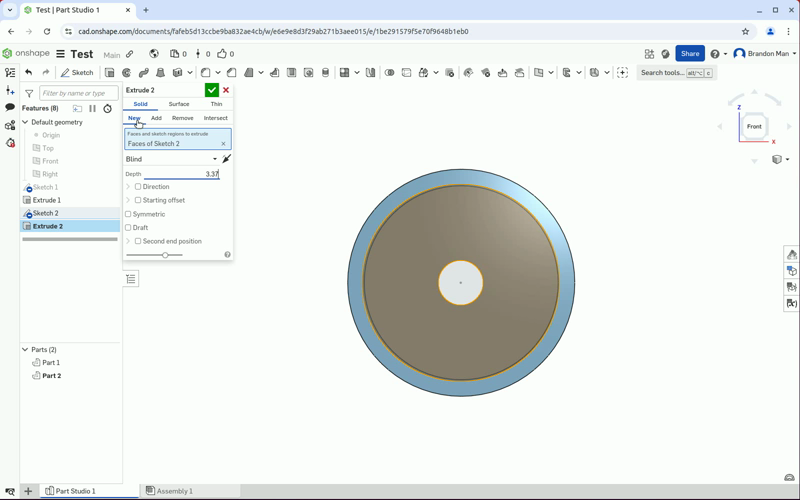
key(tab, 3)
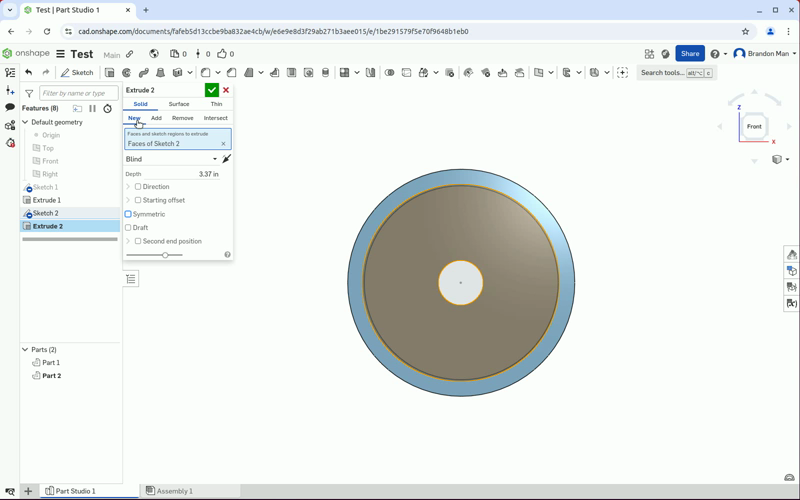
key(space)
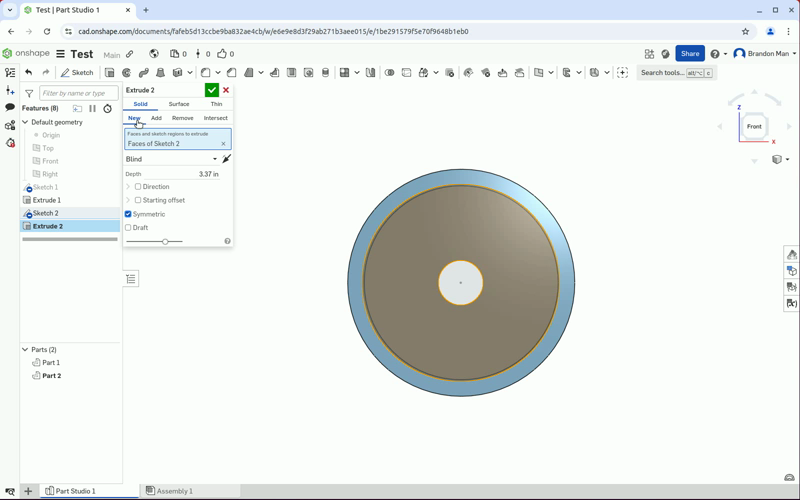
key(enter)
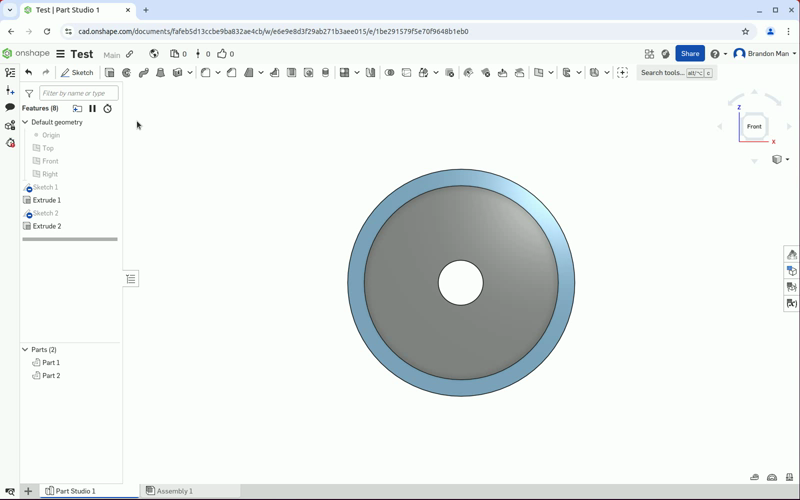
key(shift+h)
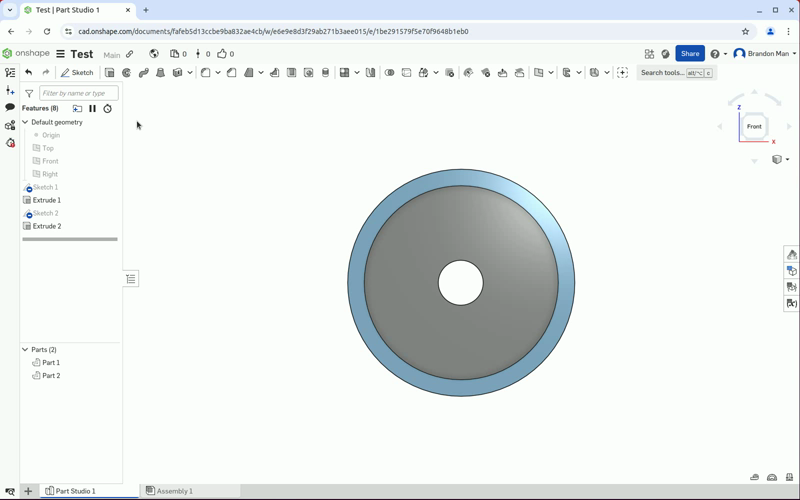
key(shift+h)
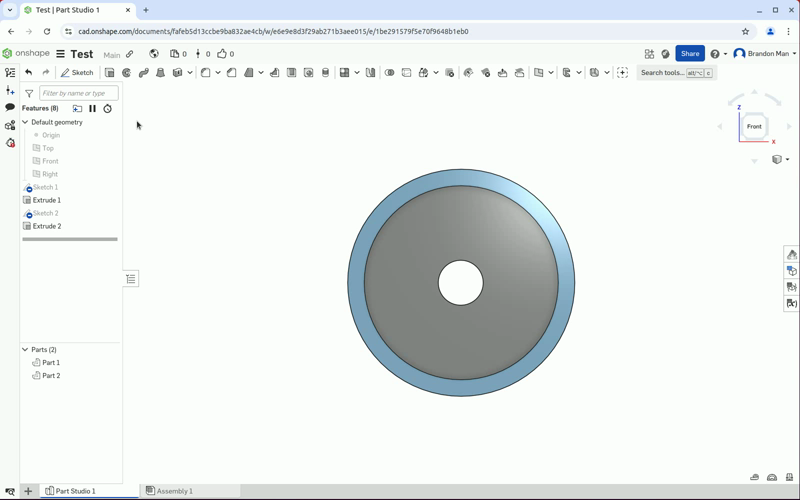
mouse_move(73, 189)
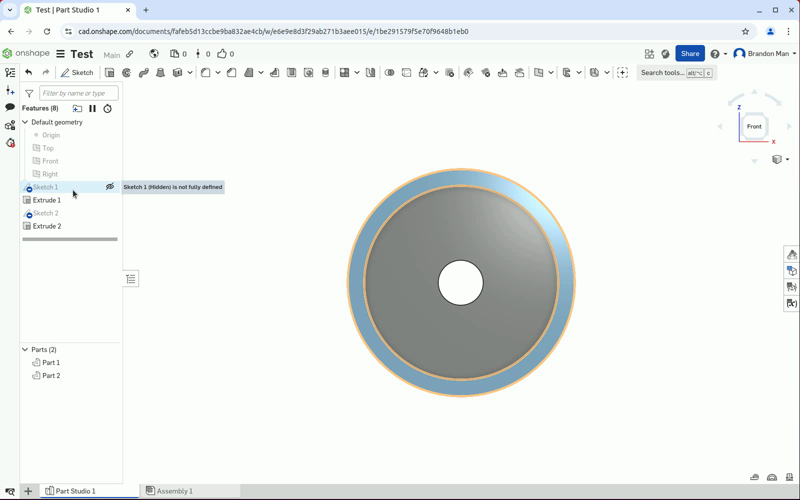
click(73, 189)
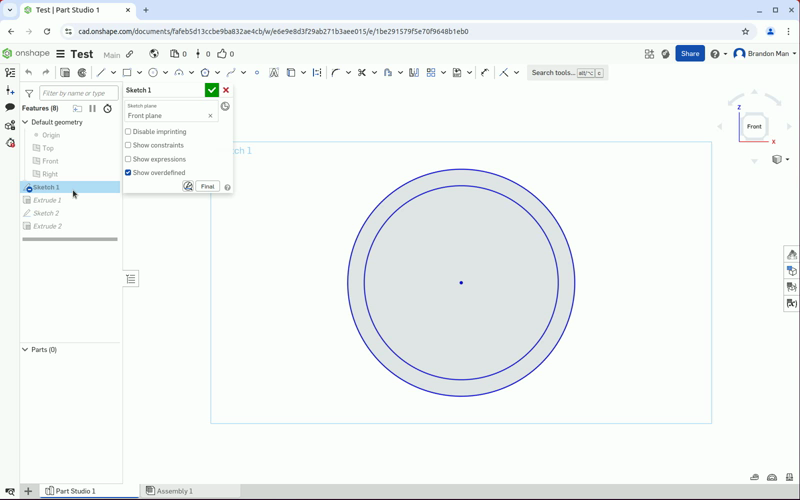
mouse_move(229, 92)
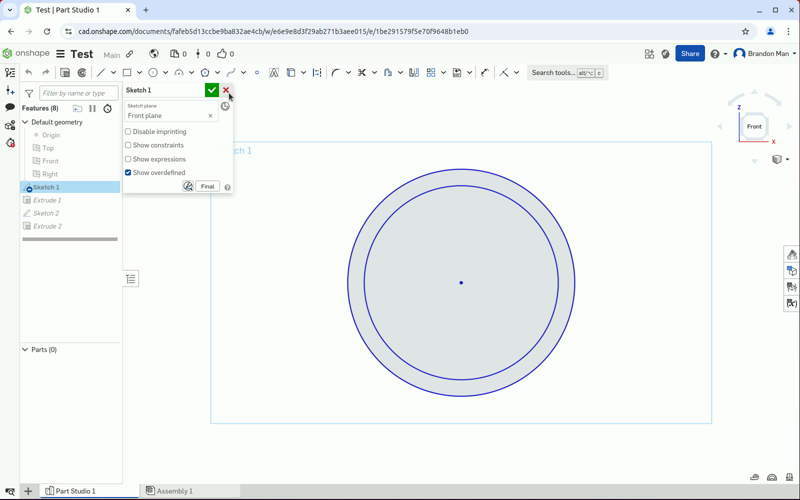
click(229, 92)
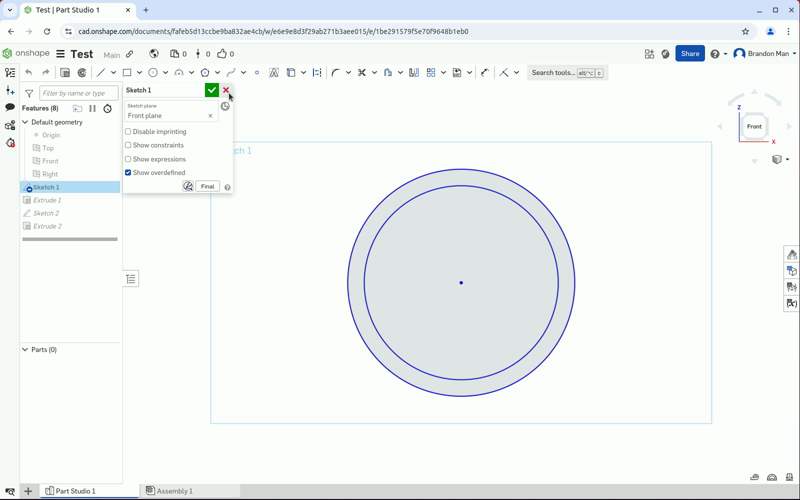
key(shift+s)
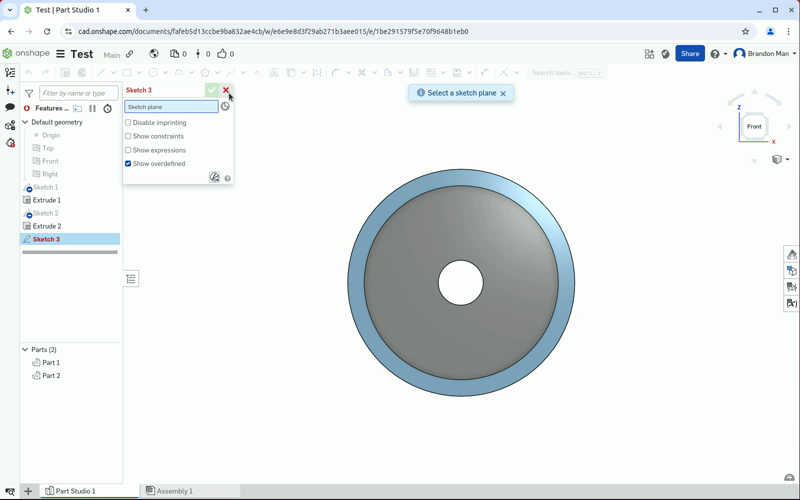
mouse_move(73, 163)
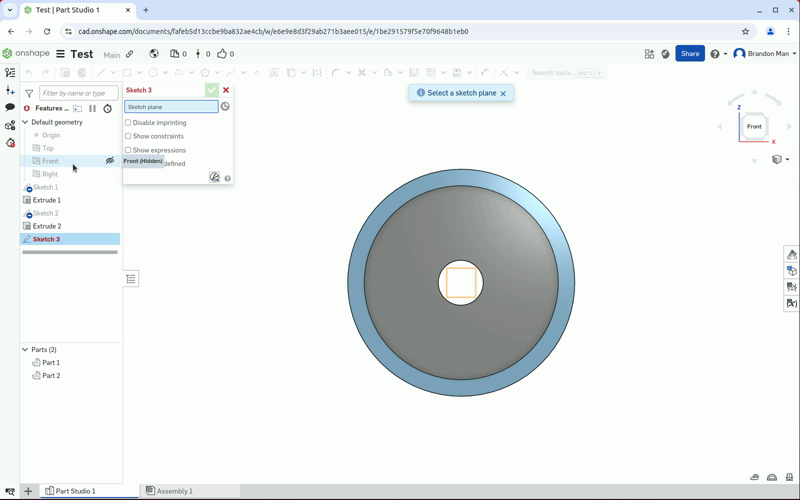
click(73, 163)
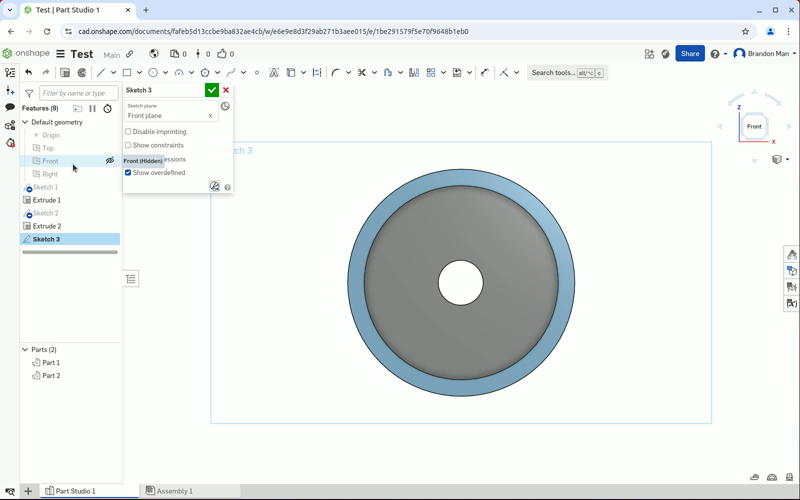
mouse_move(73, 352)
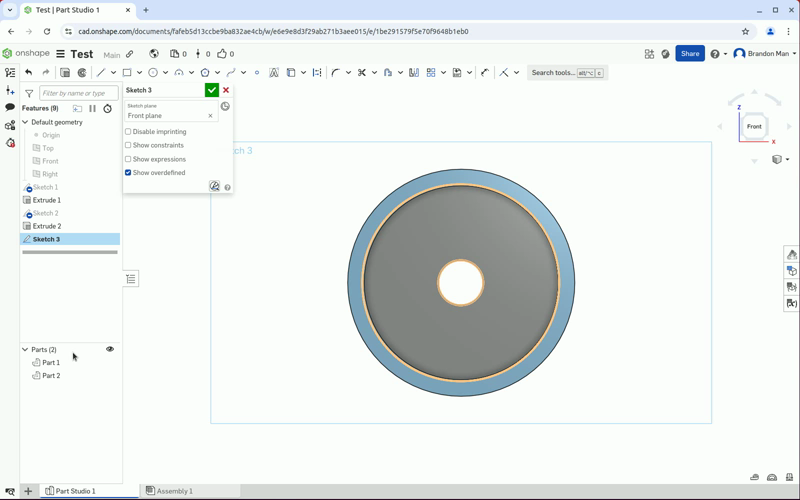
key(y)
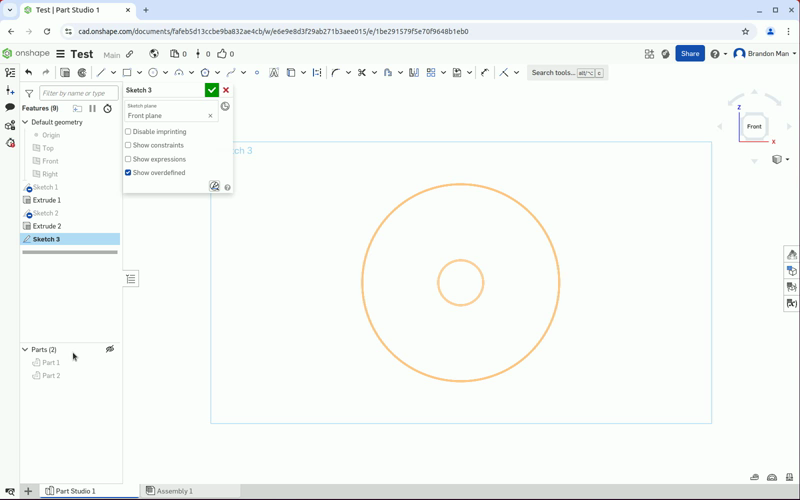
key(c)
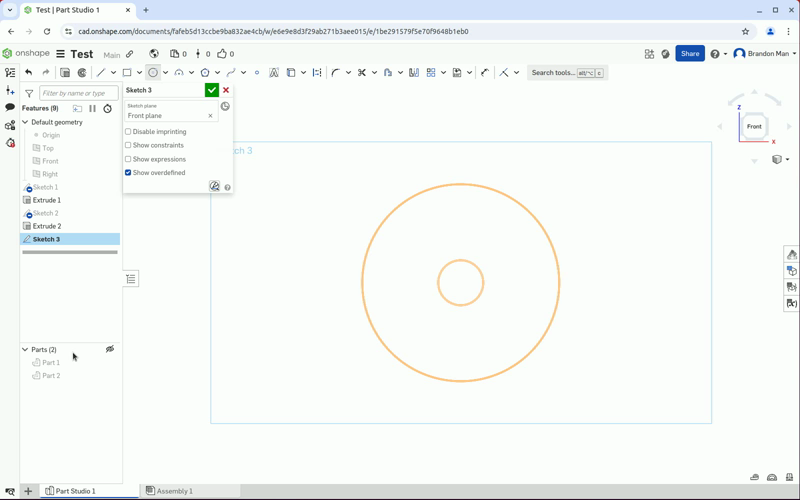
key_down(shift)
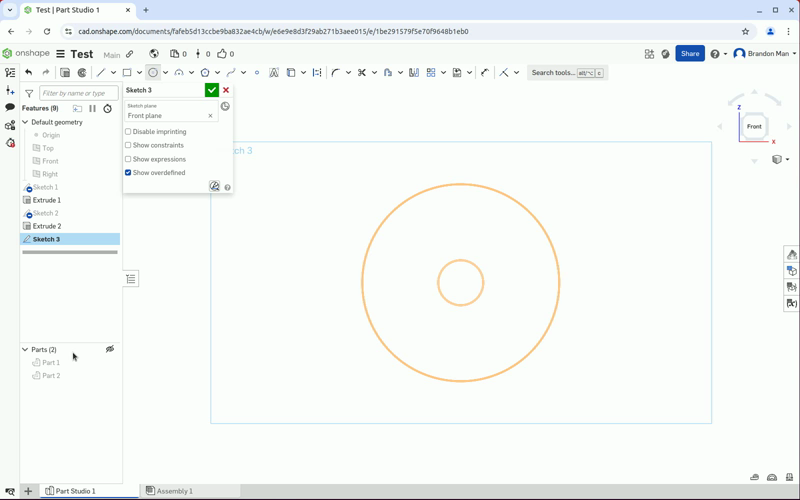
mouse_move(460, 282)
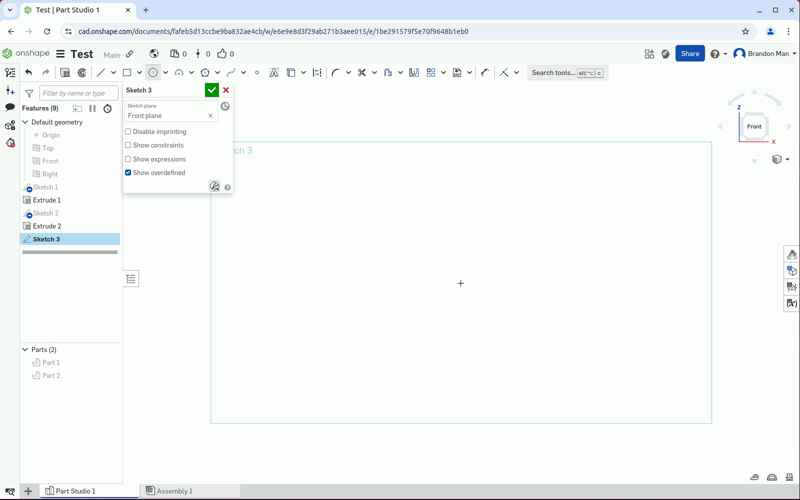
click(460, 282)
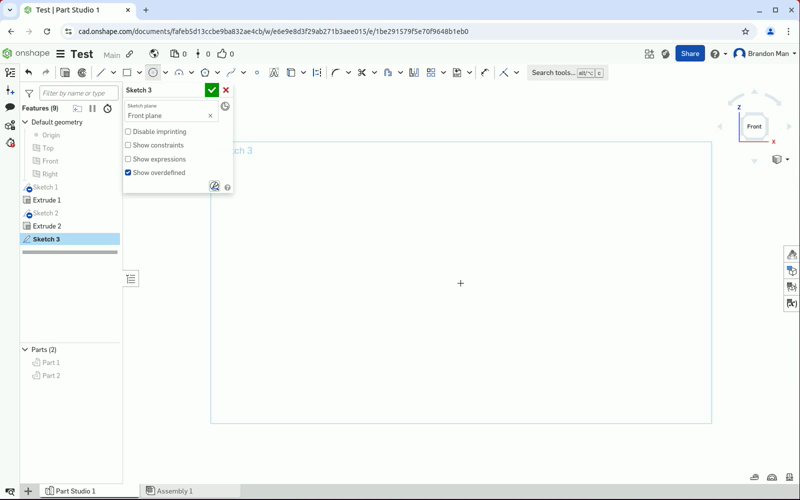
key_up(shift)
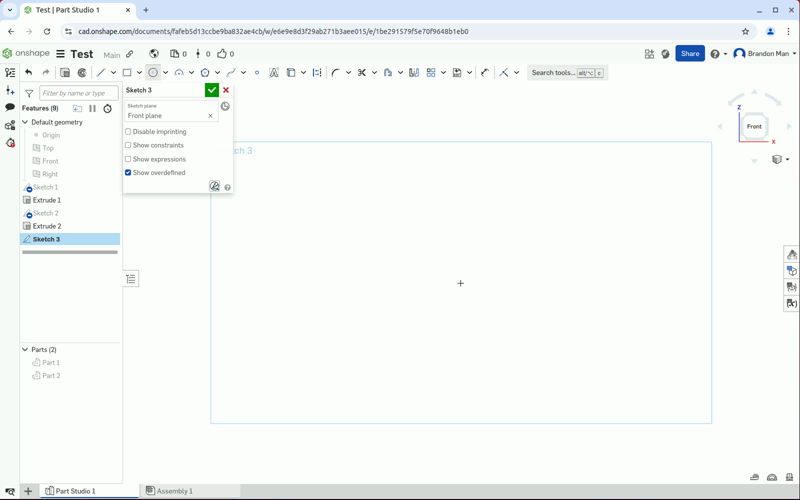
mouse_move(484, 282)
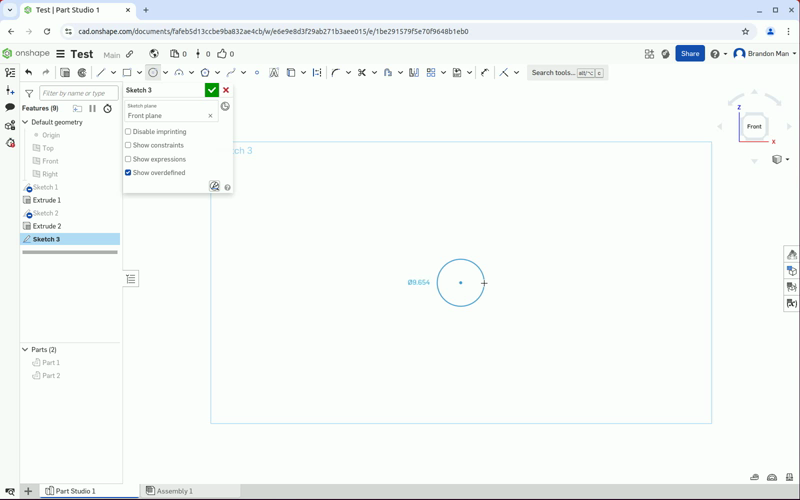
click(484, 282)
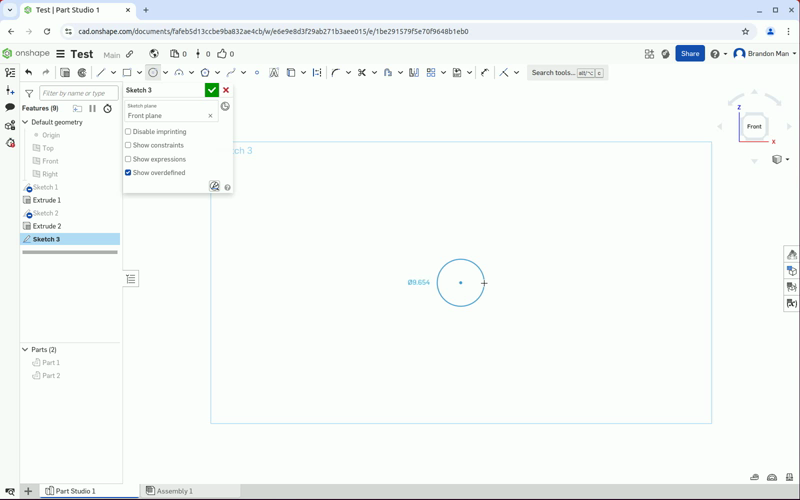
key(esc)
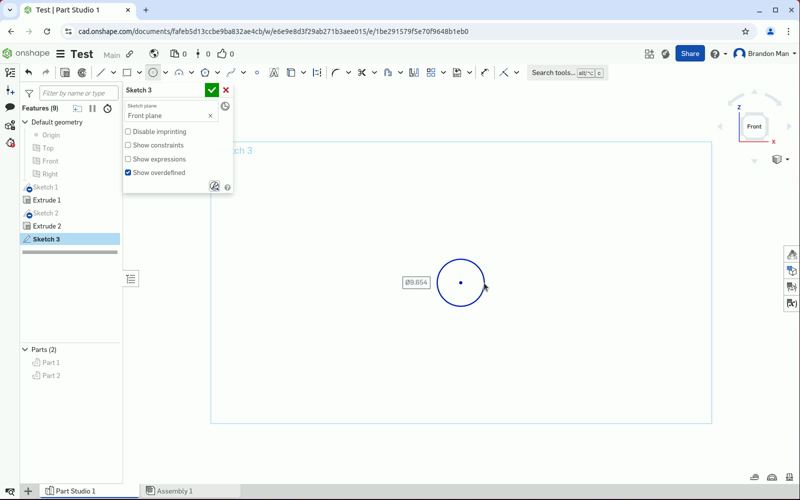
key(c)
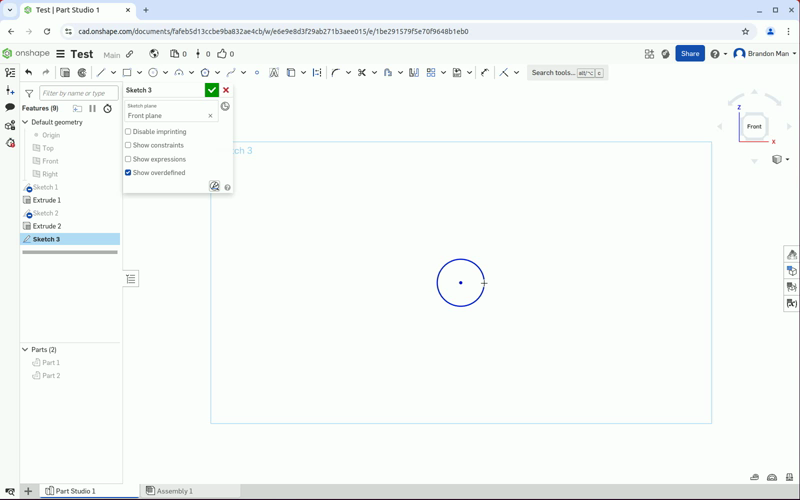
key_down(shift)
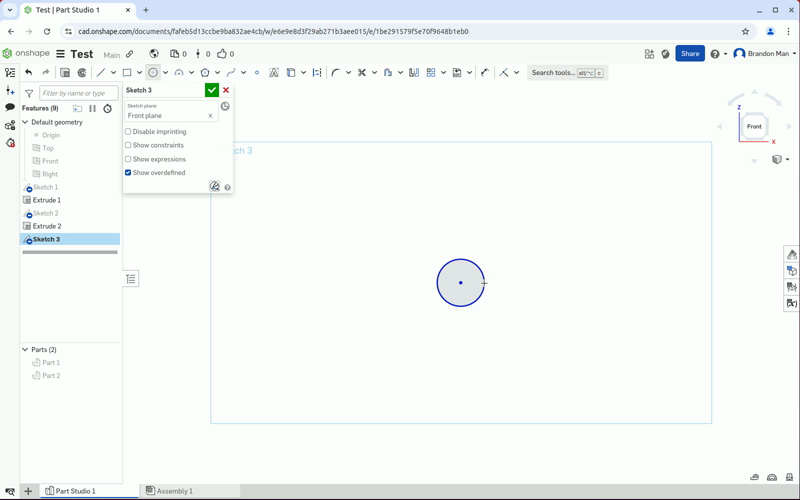
mouse_move(460, 282)
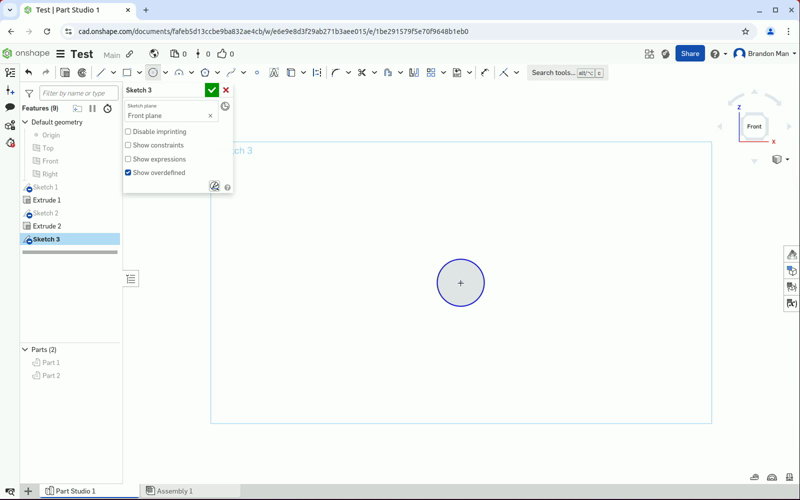
click(460, 282)
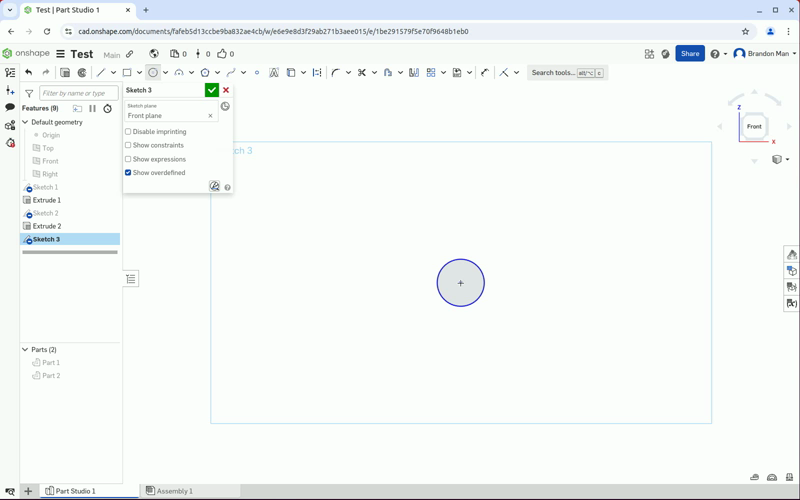
key_up(shift)
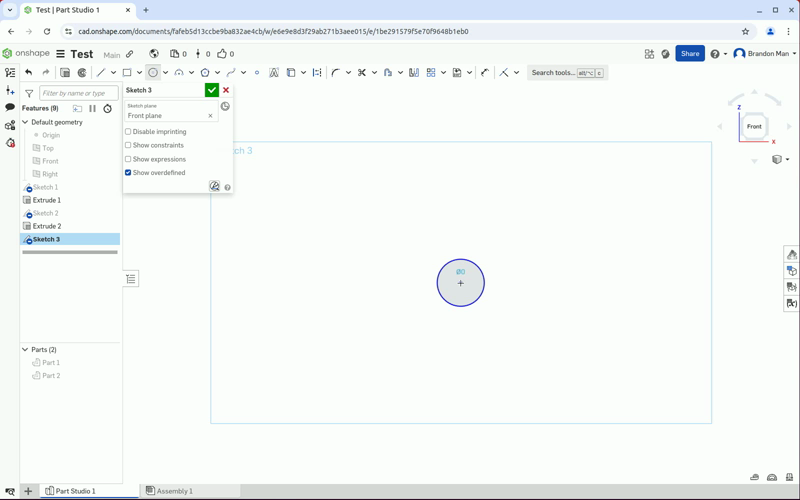
mouse_move(472, 282)
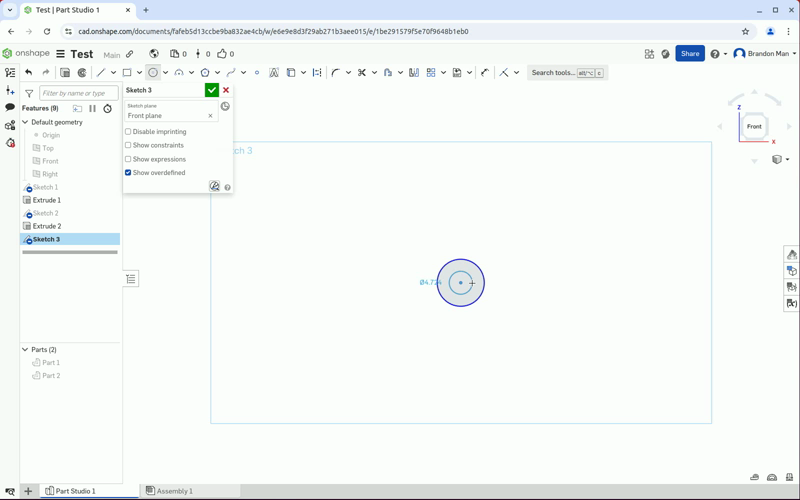
click(472, 282)
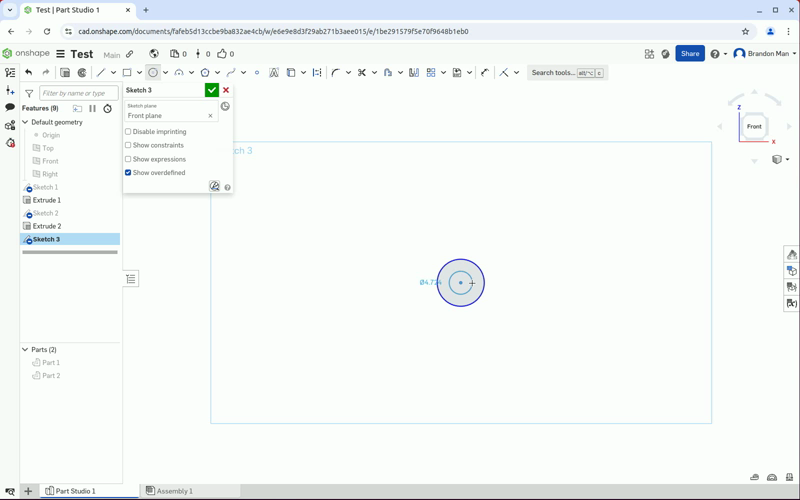
key(esc)
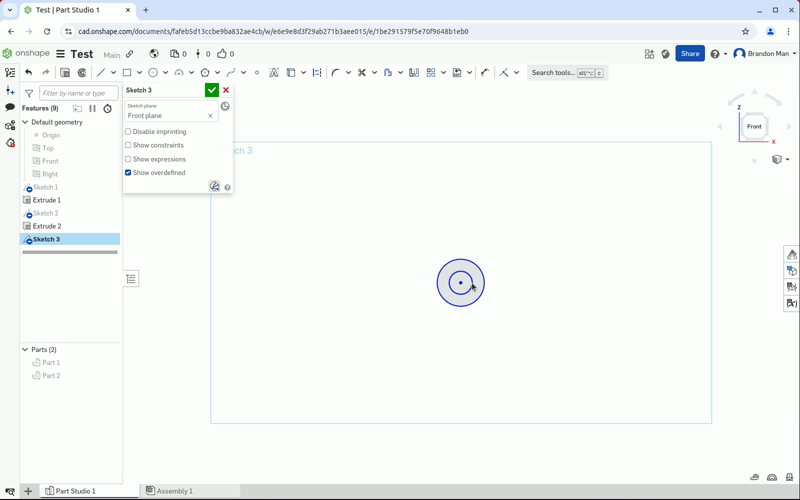
mouse_move(477, 272)
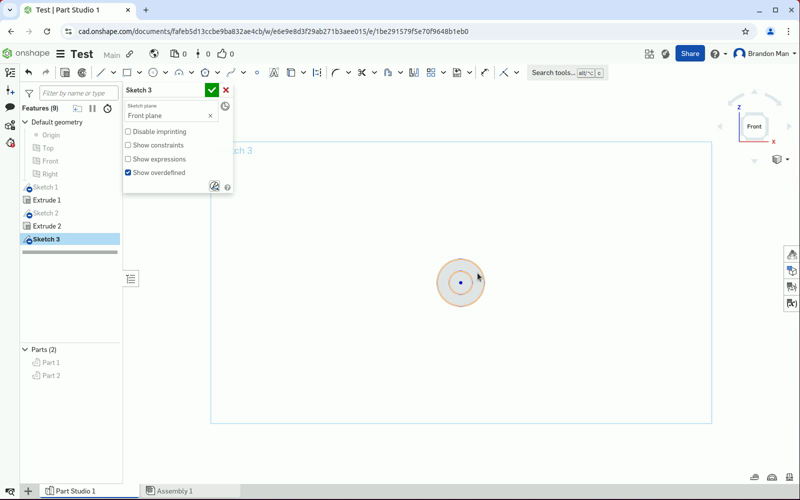
scroll(6)
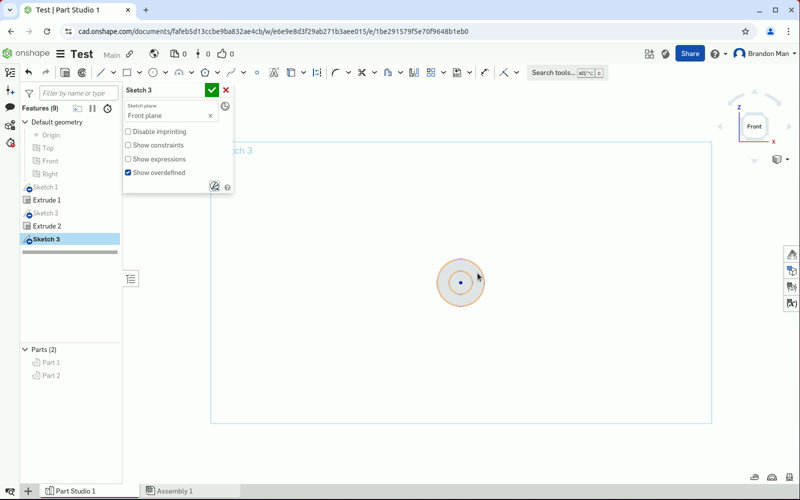
scroll(6)
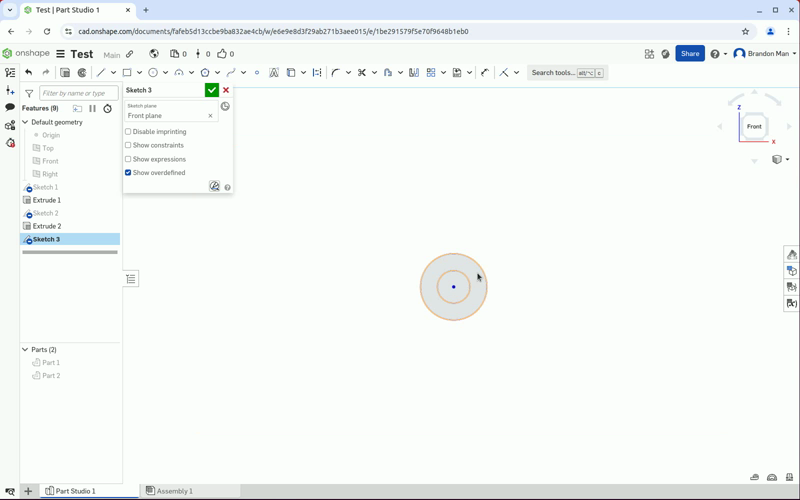
scroll(6)
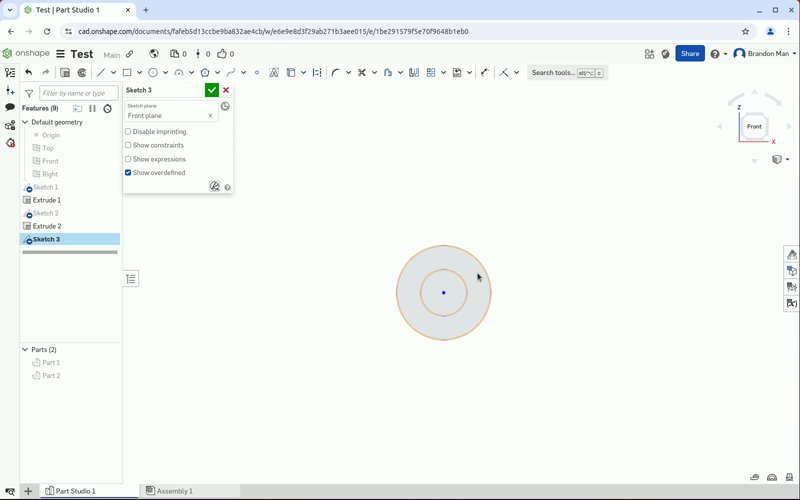
scroll(6)
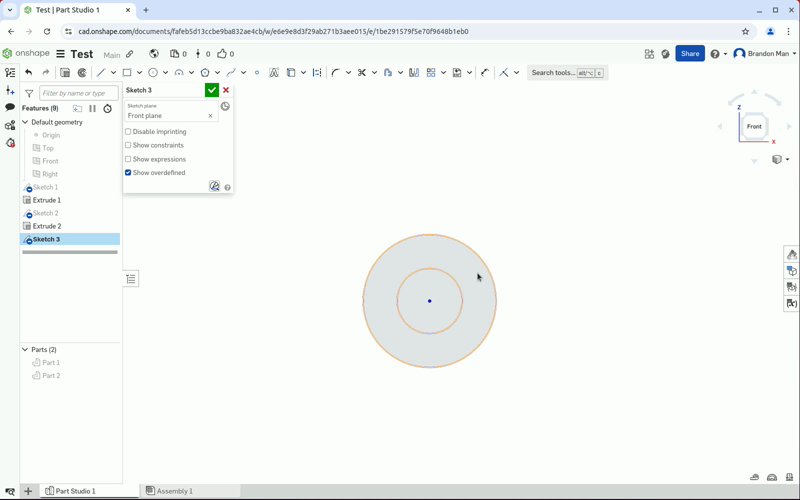
scroll(6)
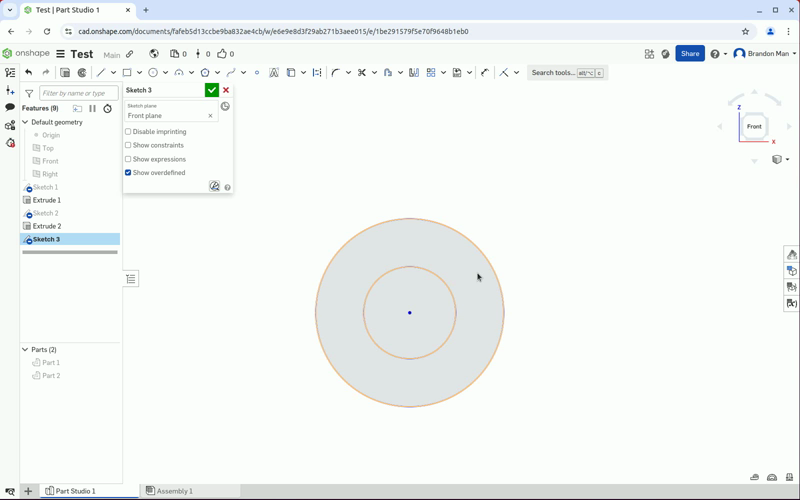
scroll(6)
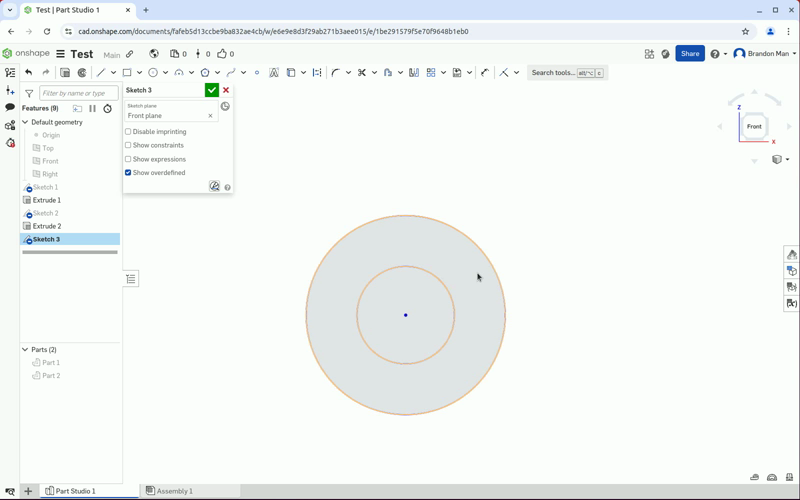
scroll(6)
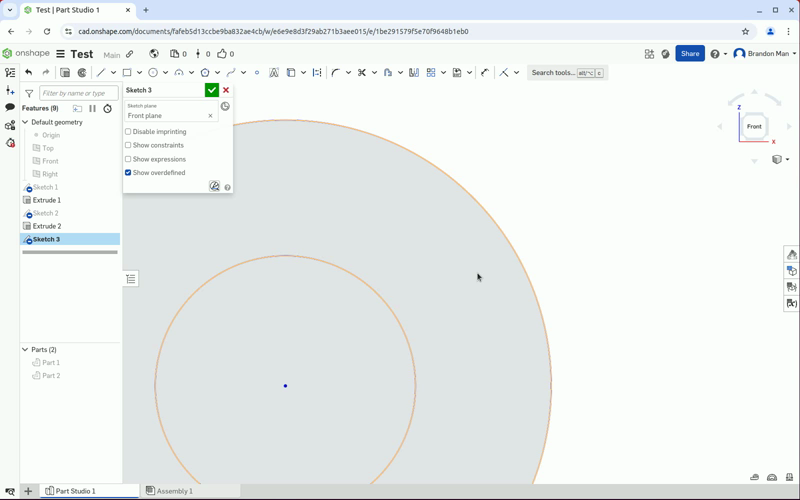
click(477, 272)
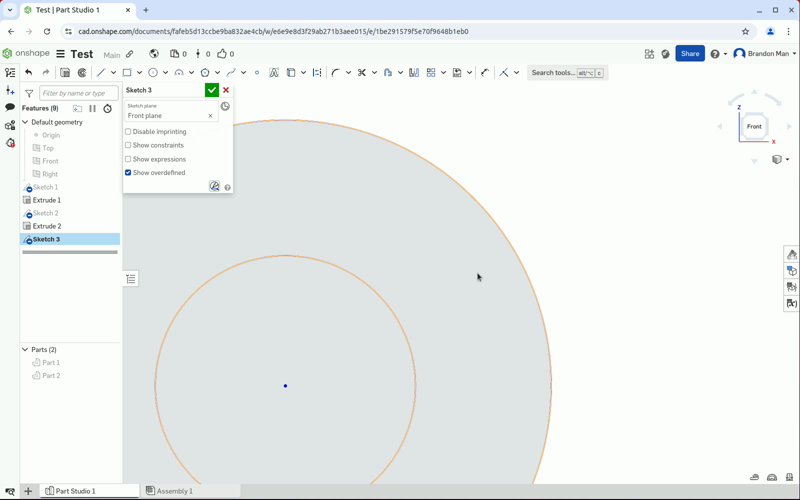
scroll(-6)
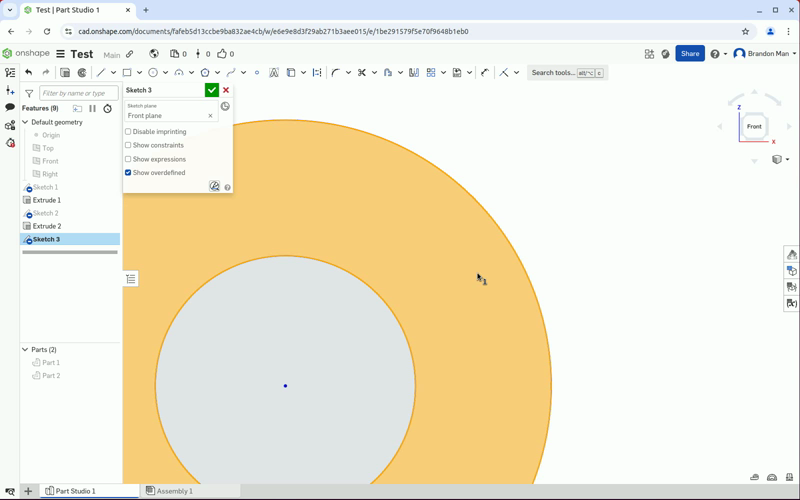
scroll(-6)
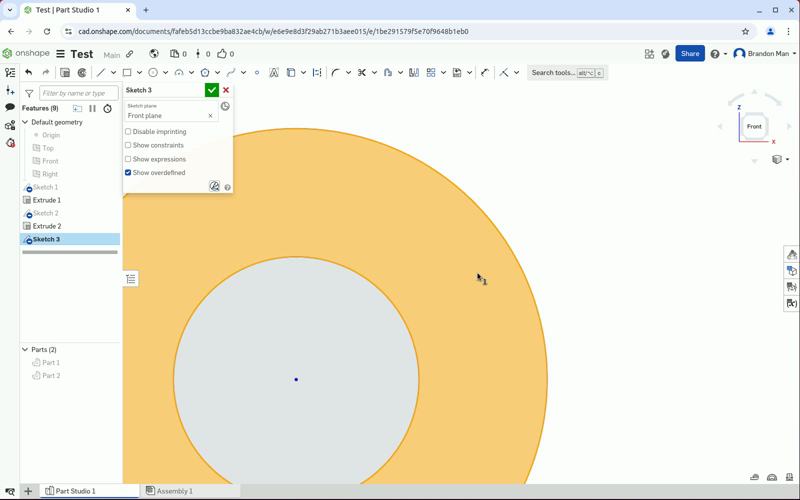
scroll(-6)
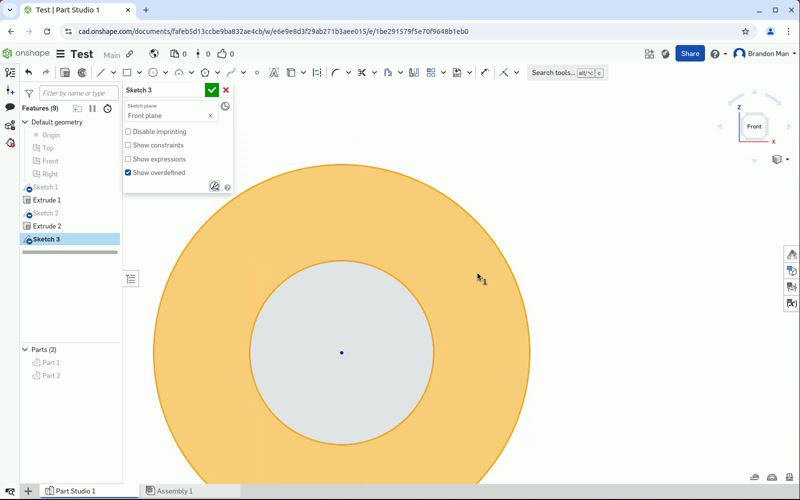
scroll(-6)
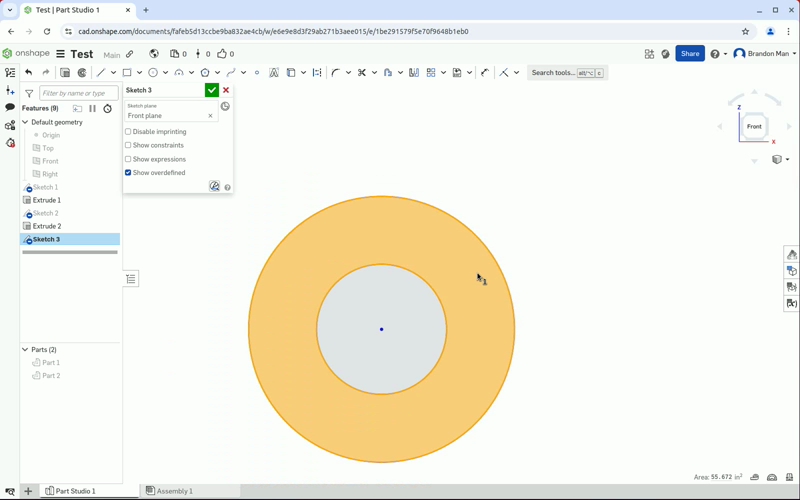
scroll(-6)
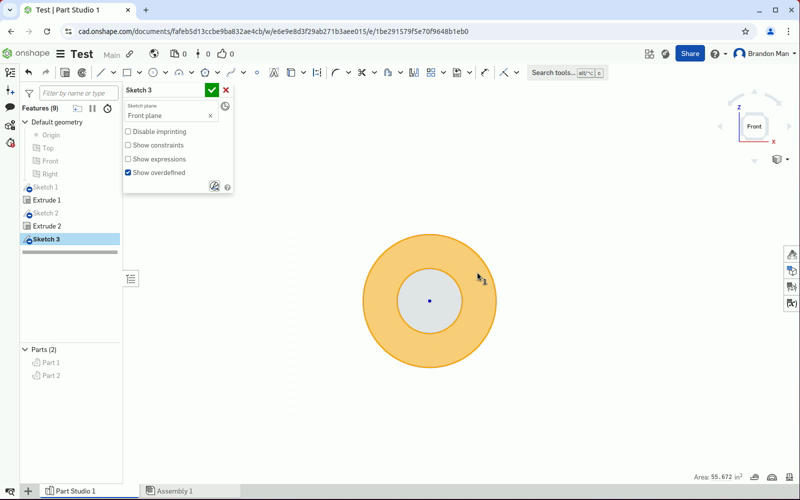
scroll(-6)
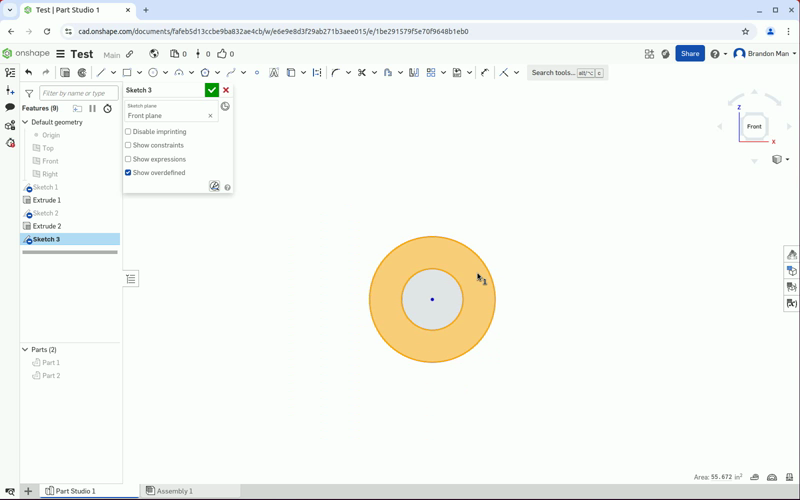
scroll(-6)
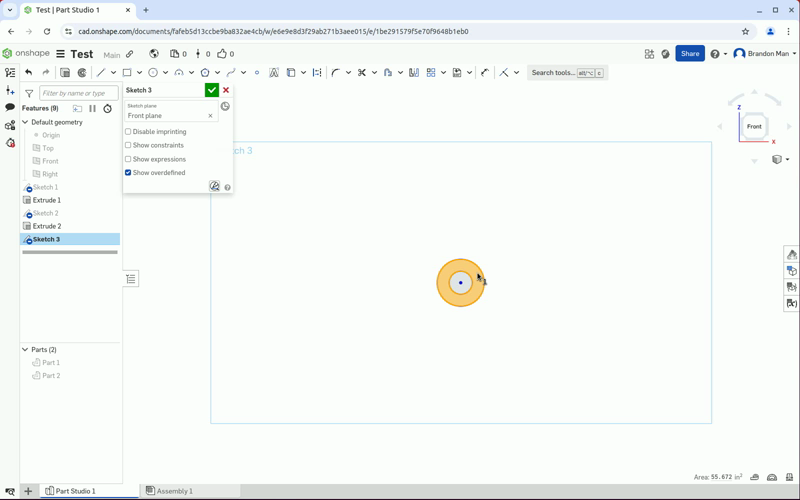
mouse_move(73, 352)
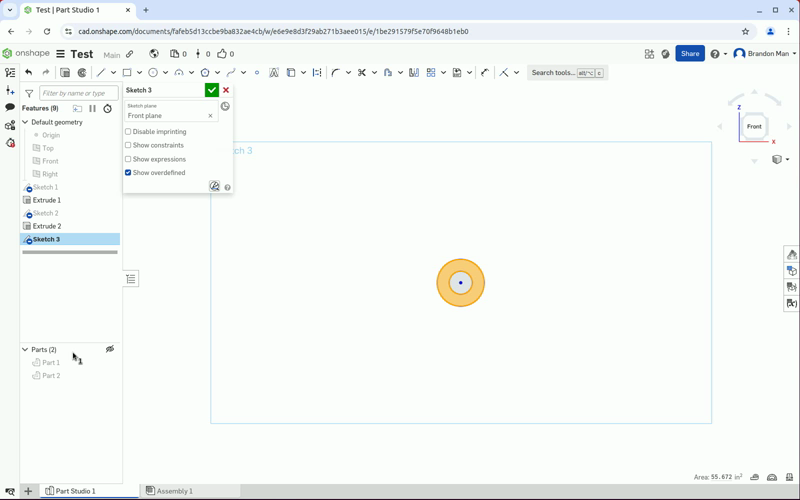
key(shift+y)
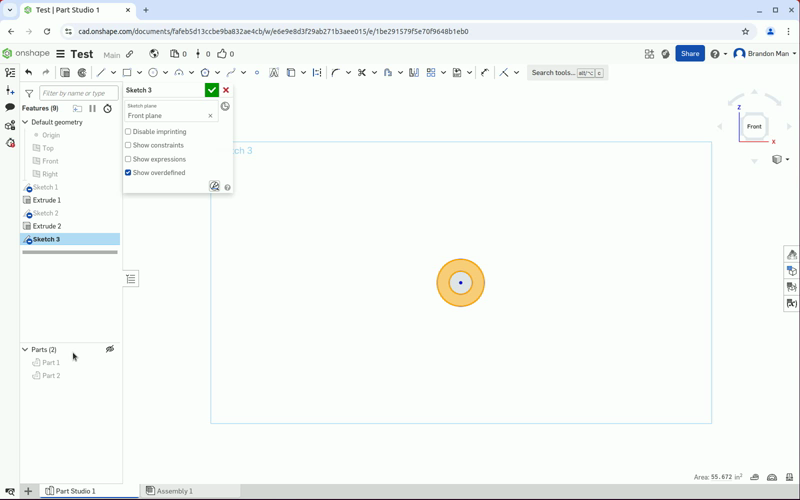
key(shift+e)
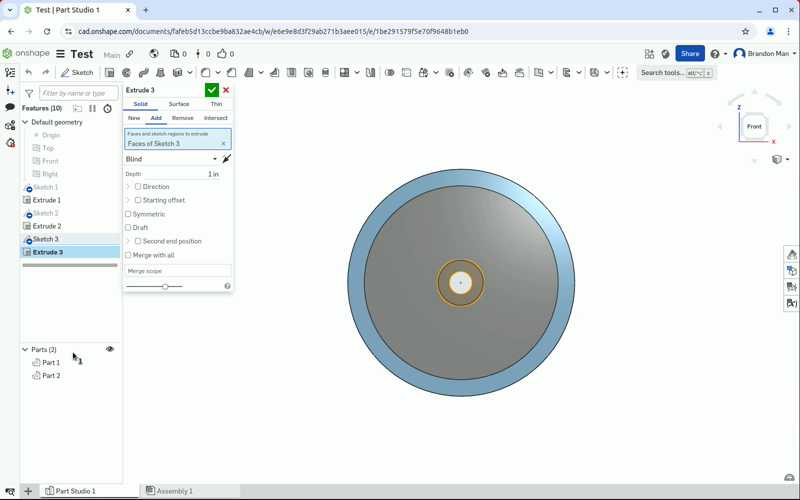
mouse_move(143, 106)
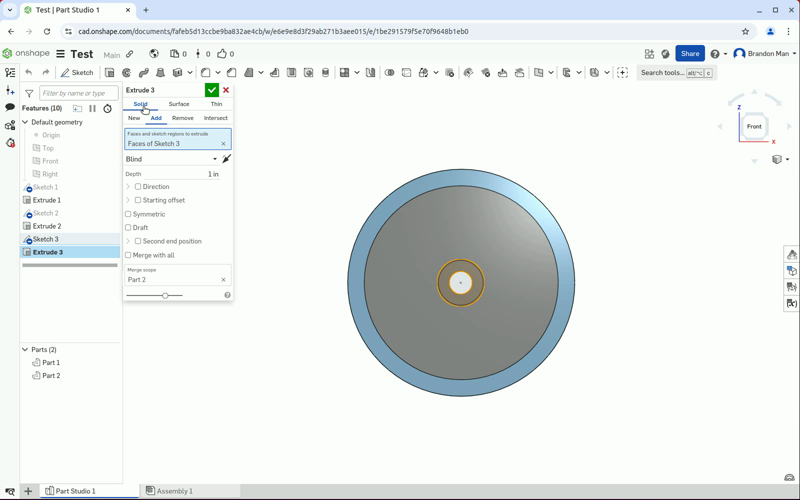
click(143, 106)
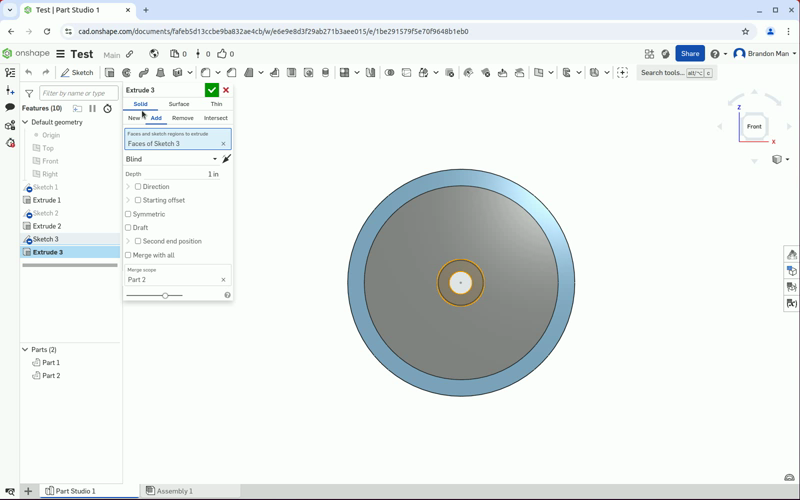
mouse_move(137, 120)
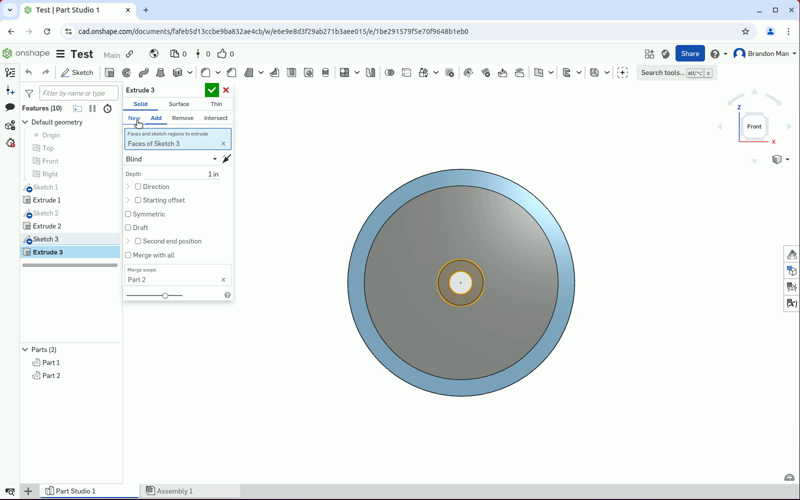
click(137, 120)
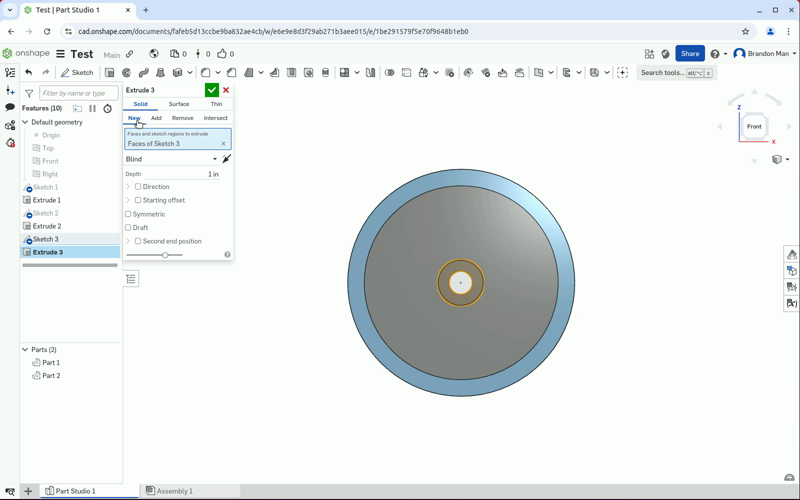
key(tab, 4)
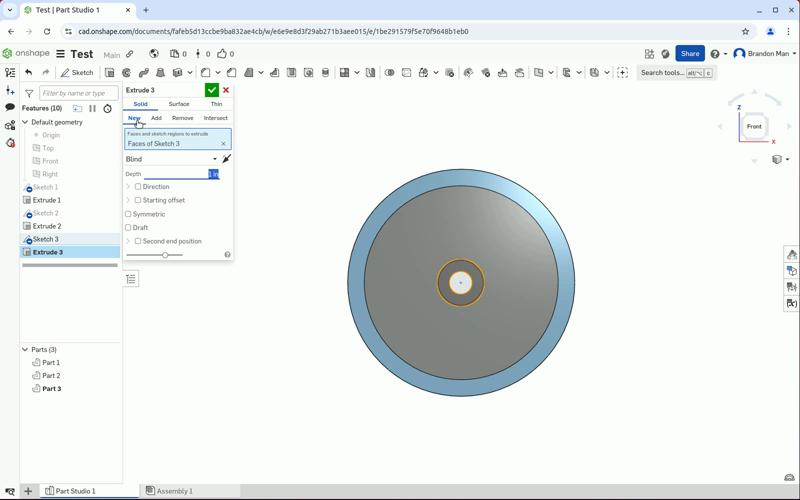
text(4.814)
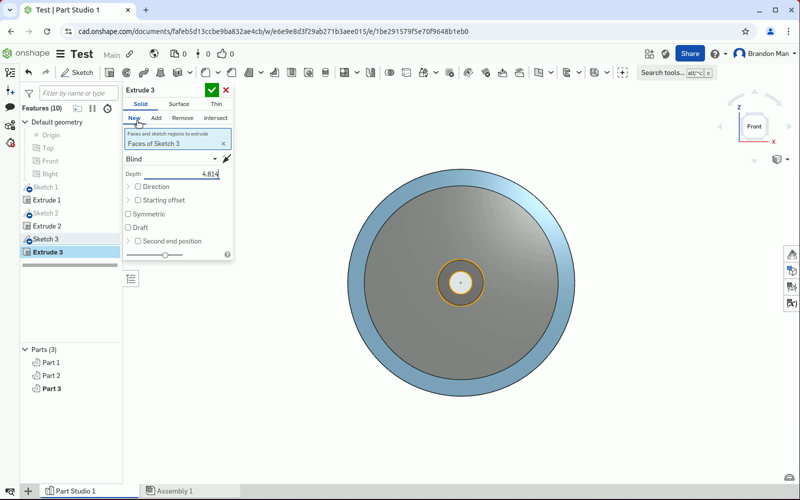
key(tab, 3)
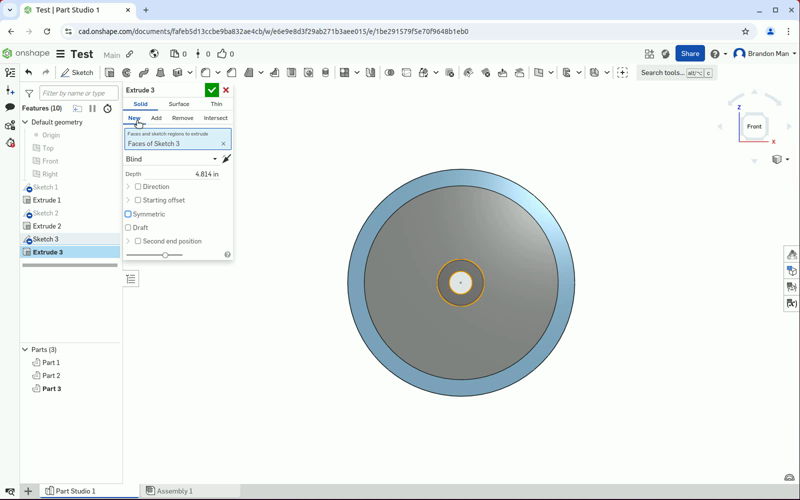
key(space)
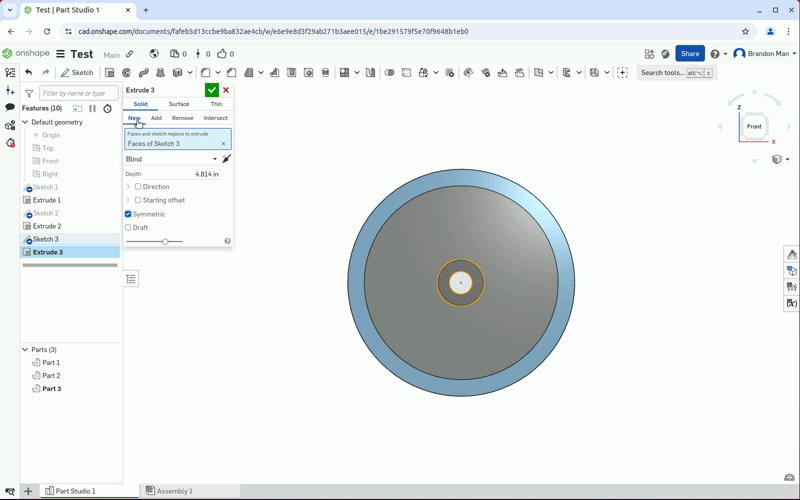
key(enter)
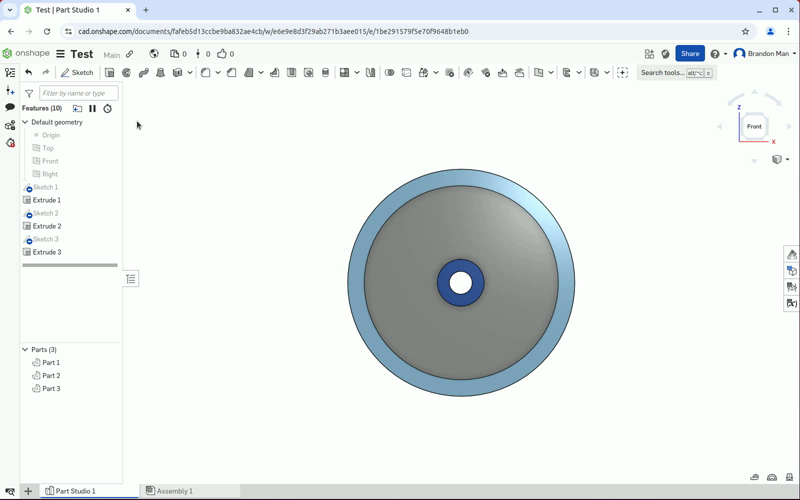
key(shift+h)
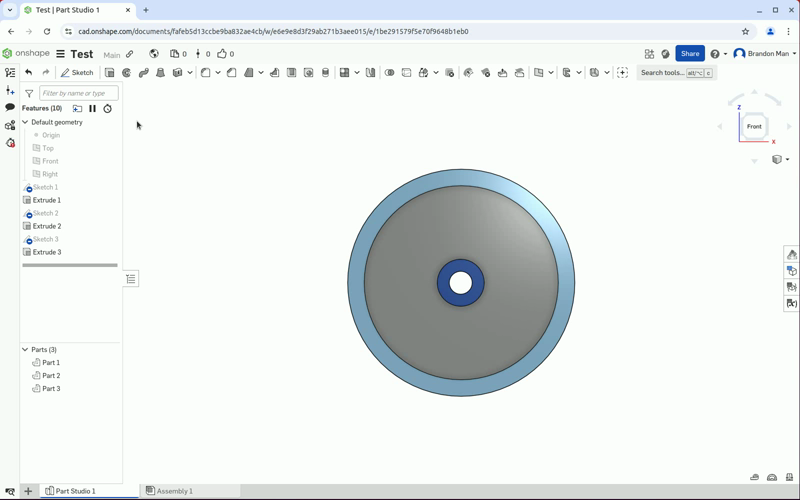
key(shift+h)
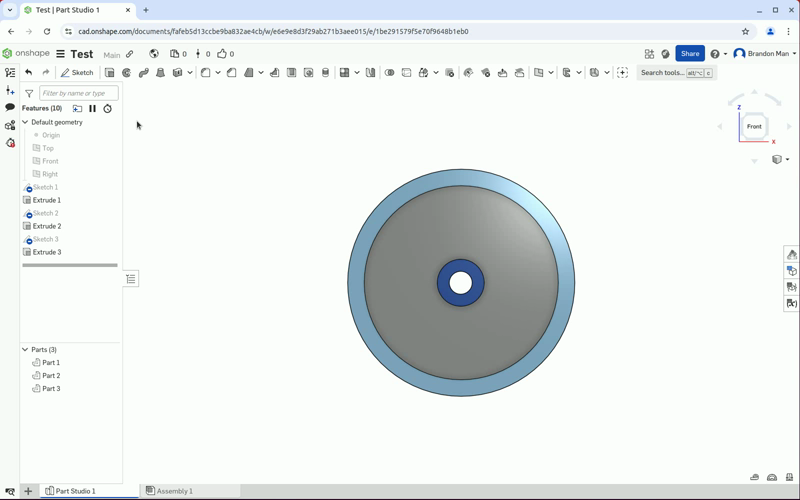
mouse_move(73, 189)
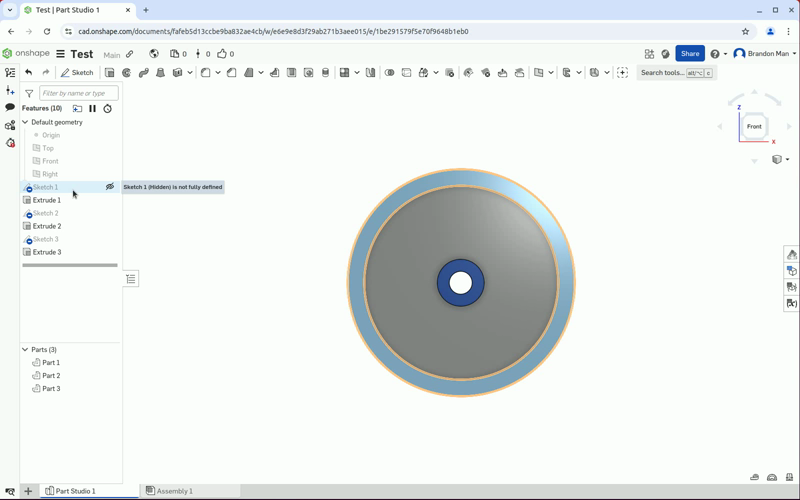
click(73, 189)
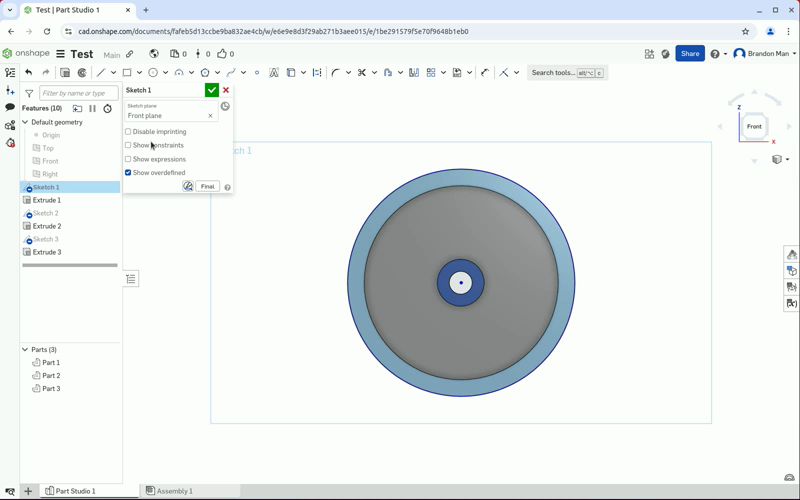
mouse_move(229, 92)
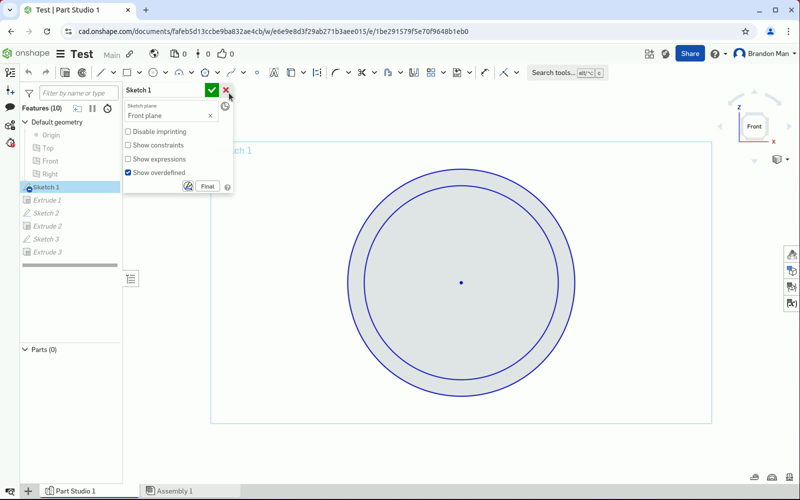
click(229, 92)
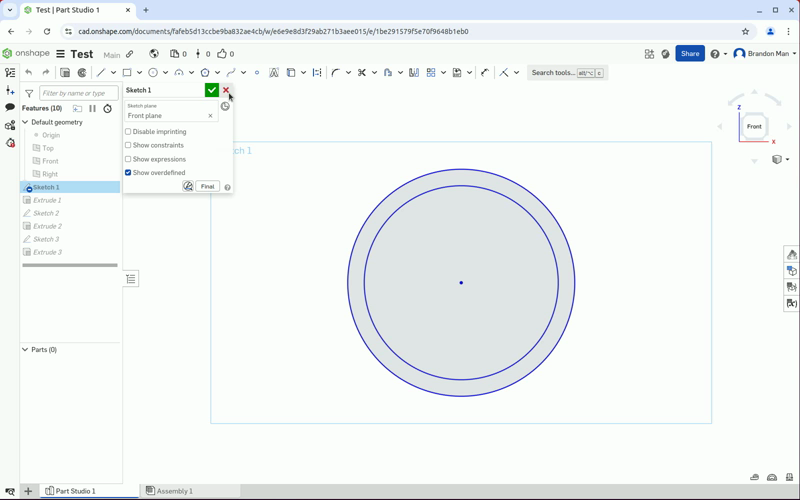
key(shift+s)
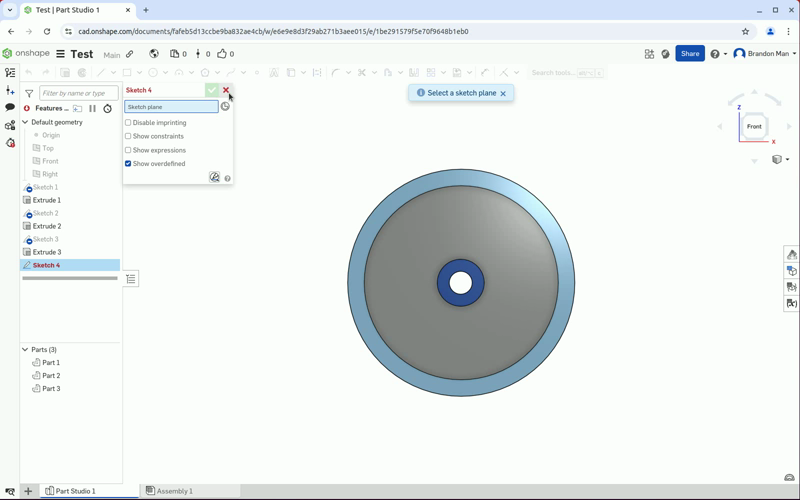
mouse_move(73, 163)
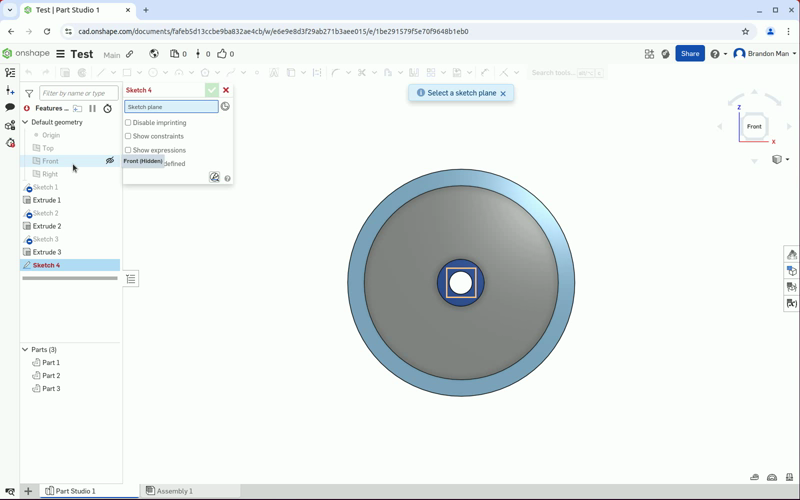
click(73, 163)
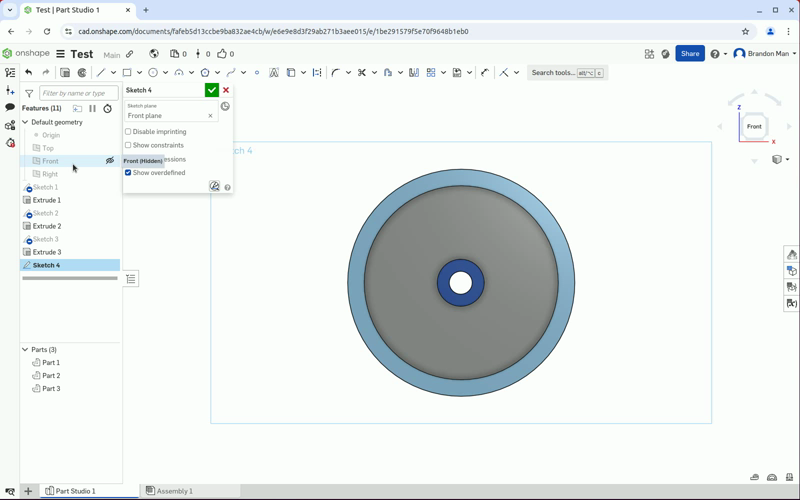
mouse_move(73, 352)
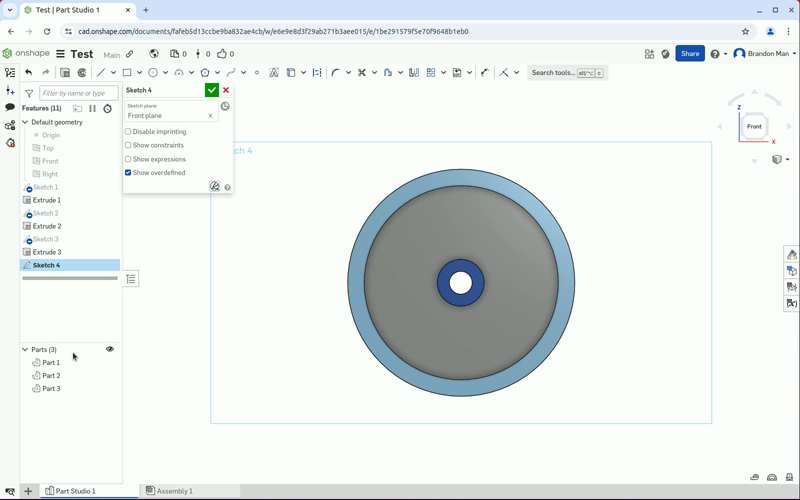
key(y)
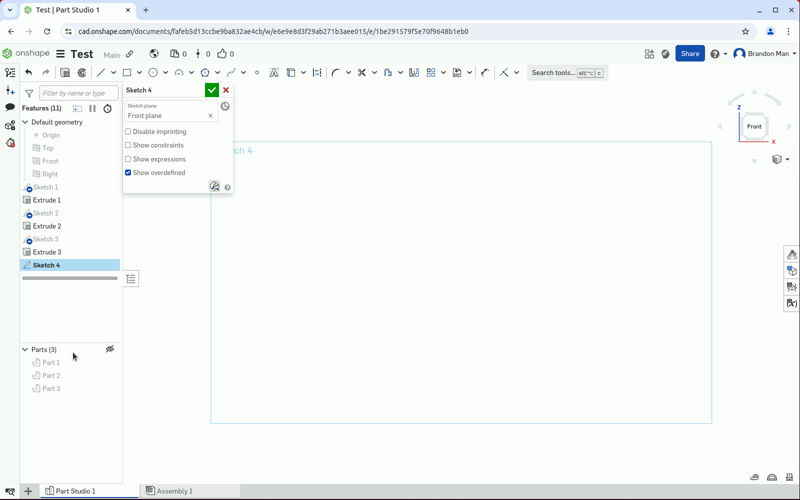
key(c)
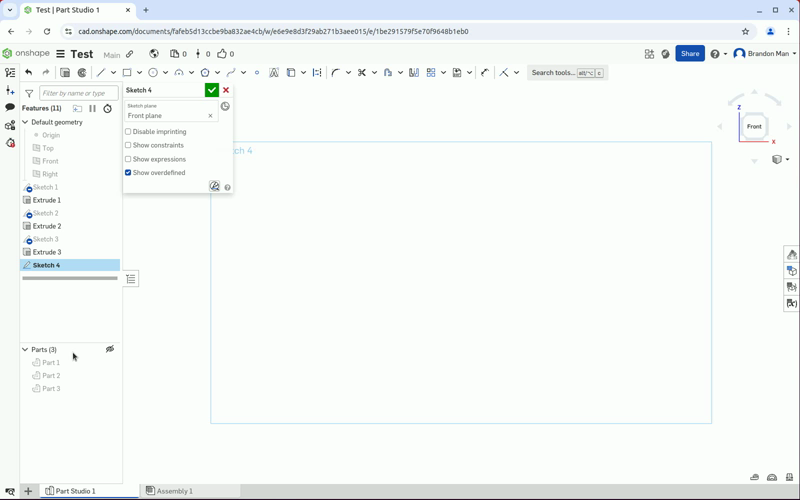
key_down(shift)
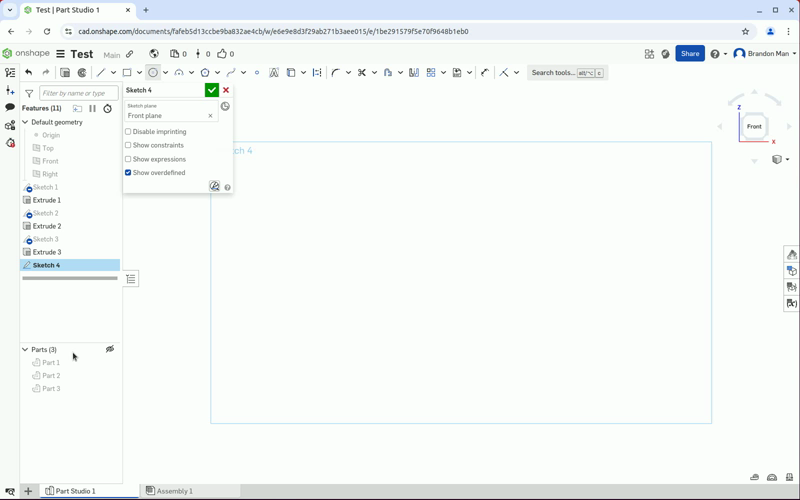
mouse_move(461, 282)
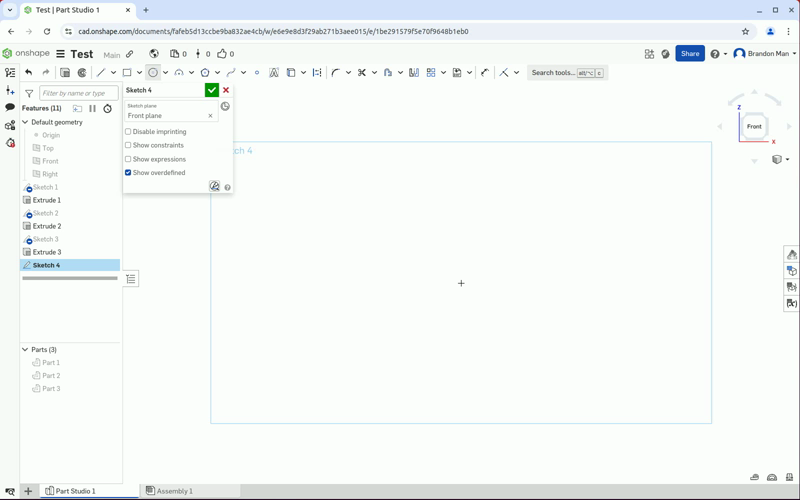
click(461, 282)
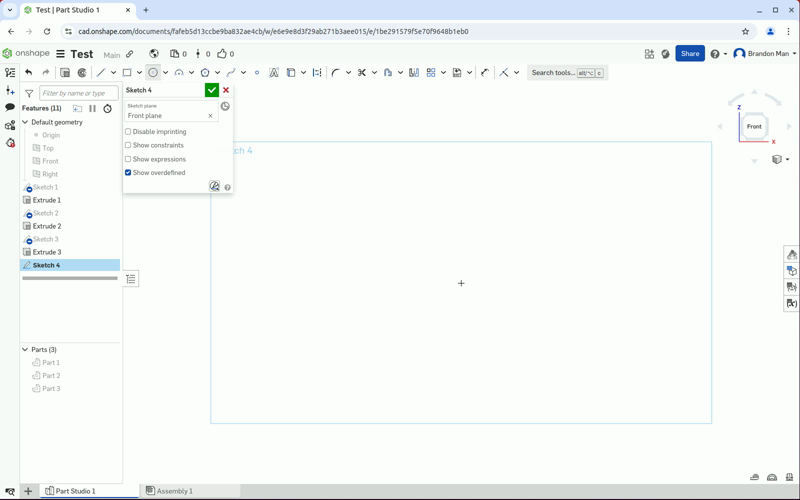
key_up(shift)
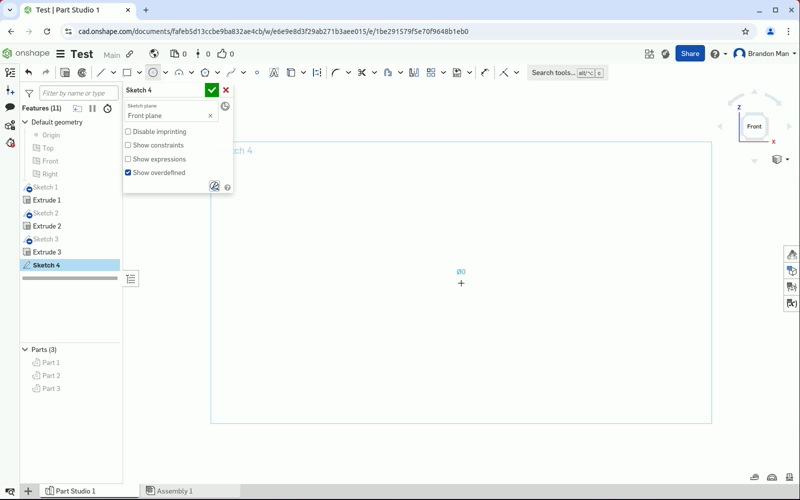
mouse_move(473, 282)
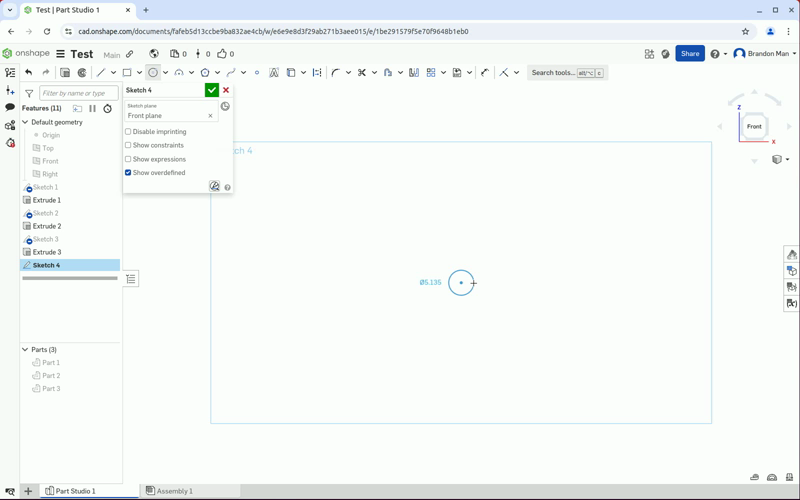
click(473, 282)
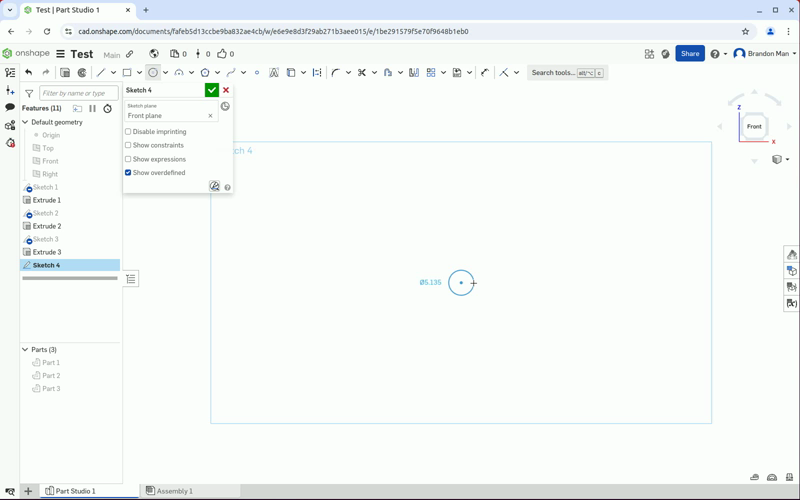
key(esc)
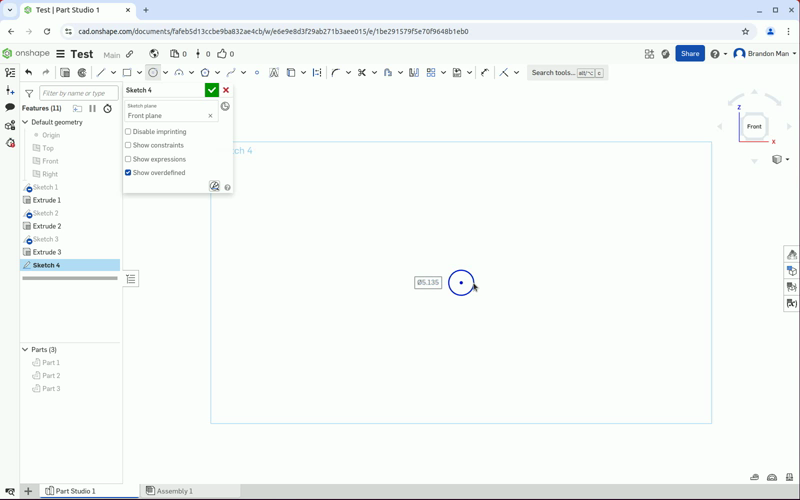
mouse_move(453, 276)
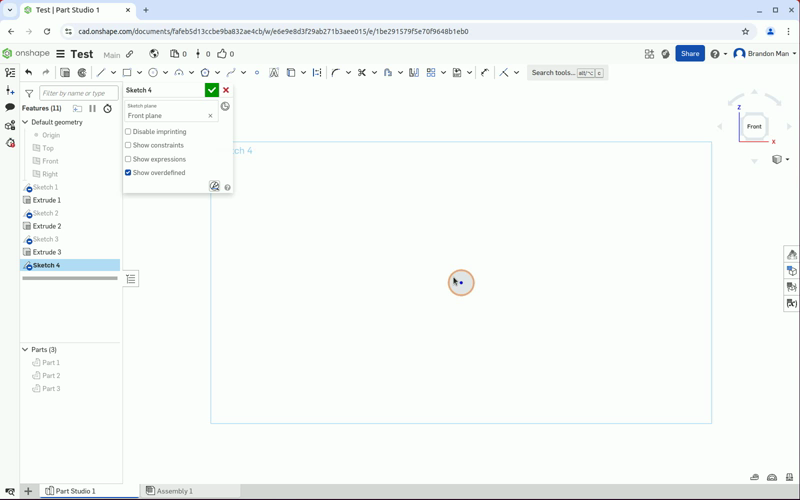
scroll(6)
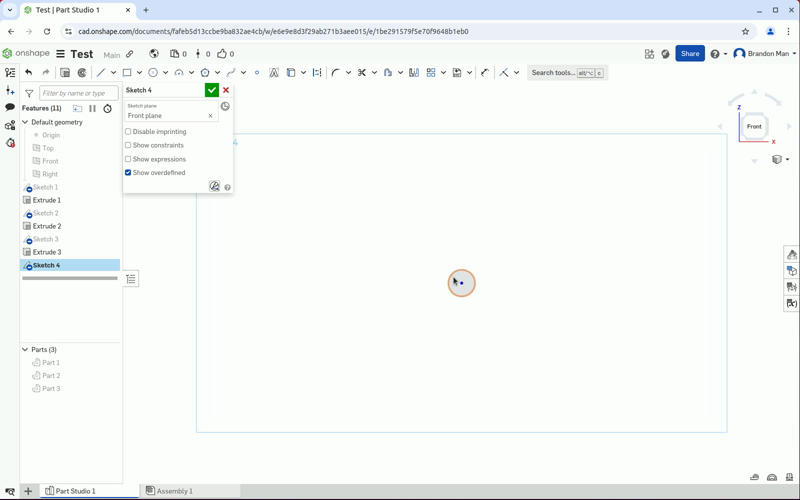
scroll(6)
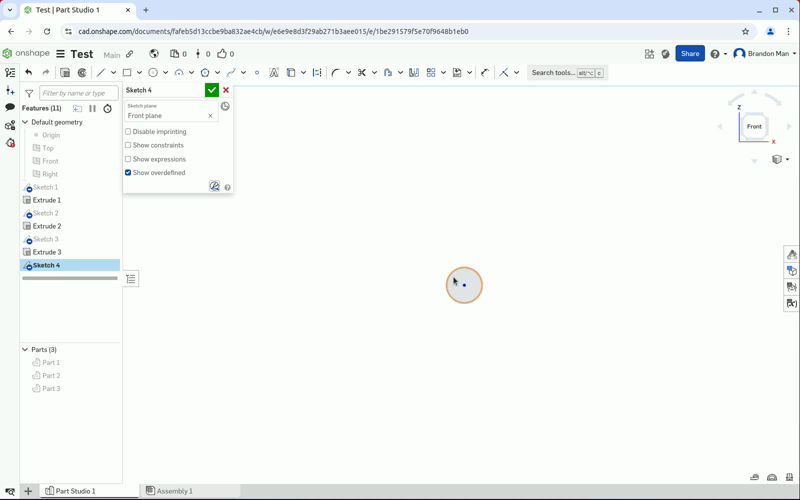
scroll(6)
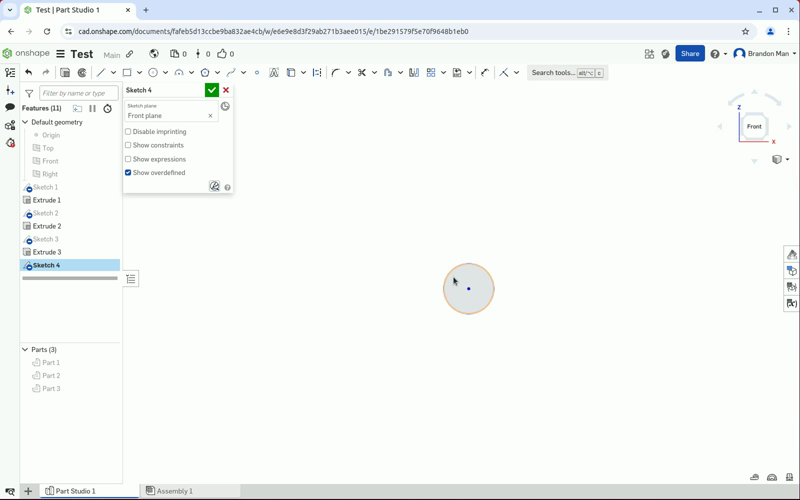
scroll(6)
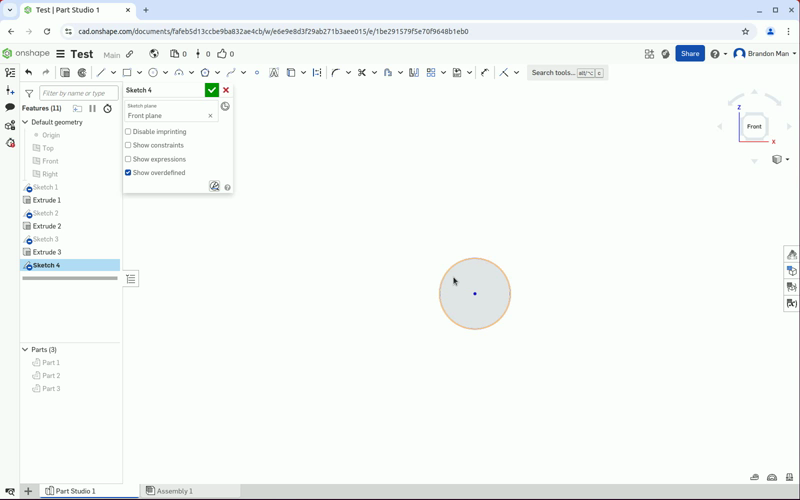
scroll(6)
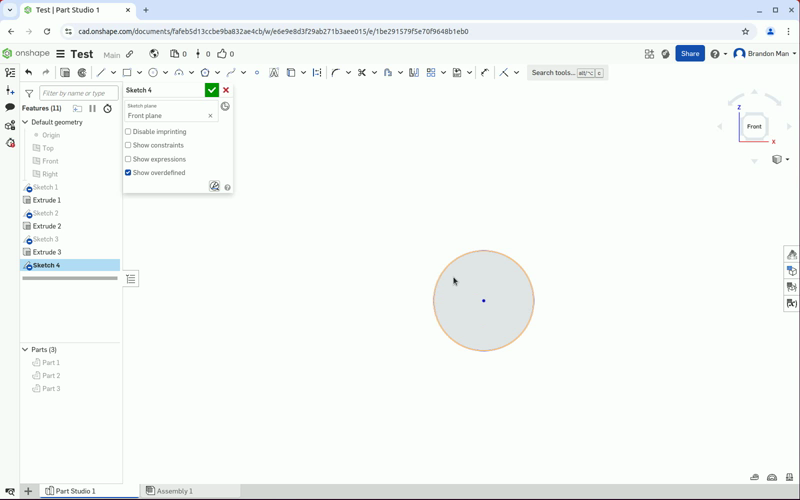
scroll(6)
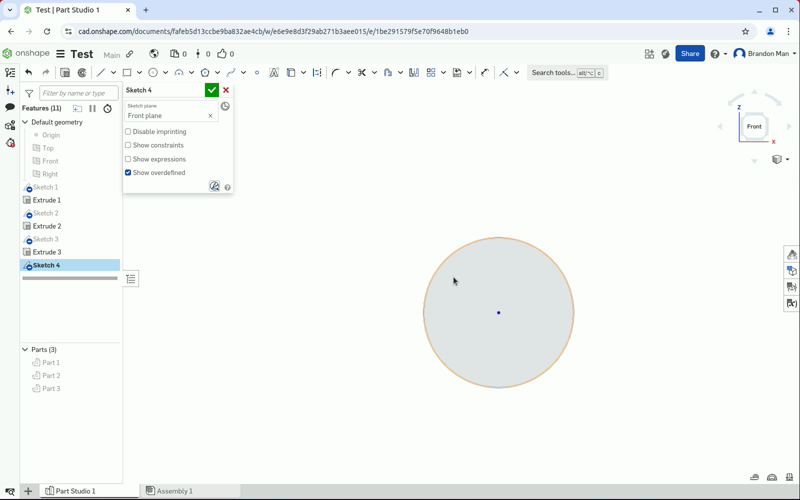
scroll(6)
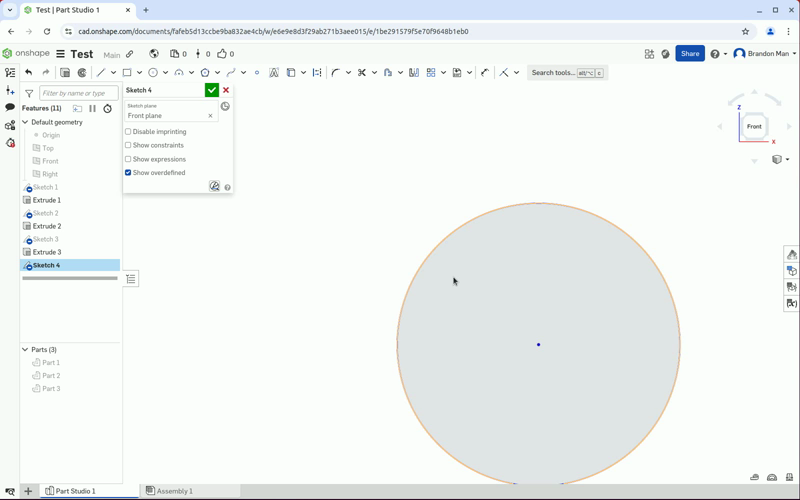
click(453, 276)
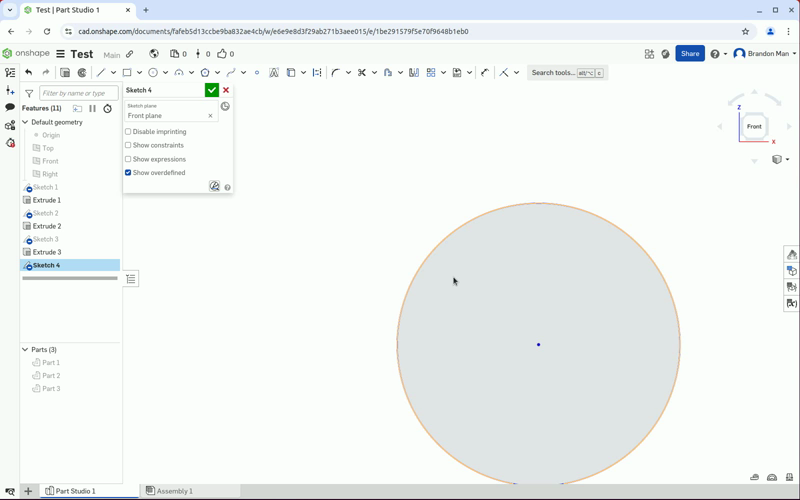
scroll(-6)
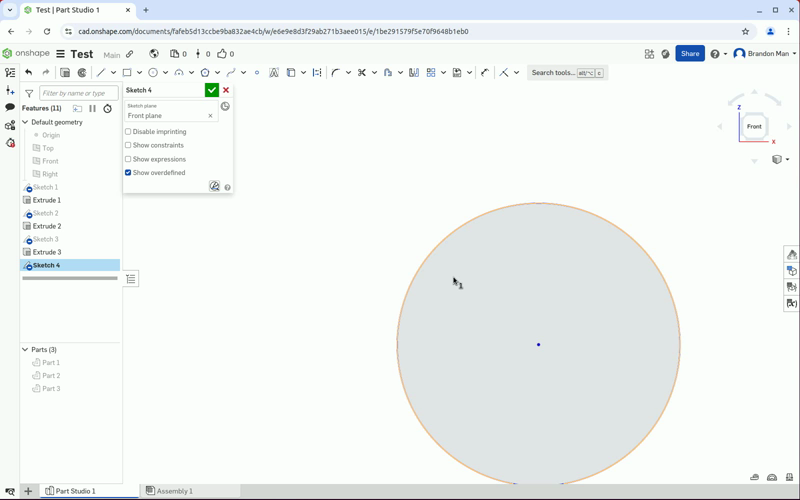
scroll(-6)
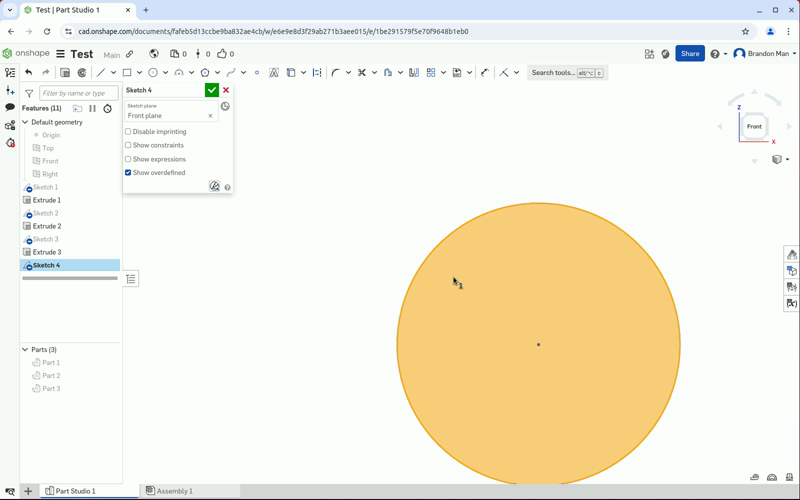
scroll(-6)
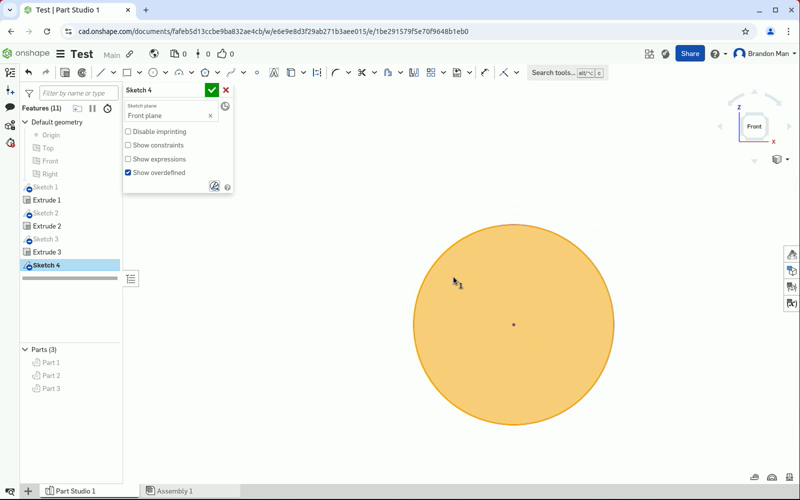
scroll(-6)
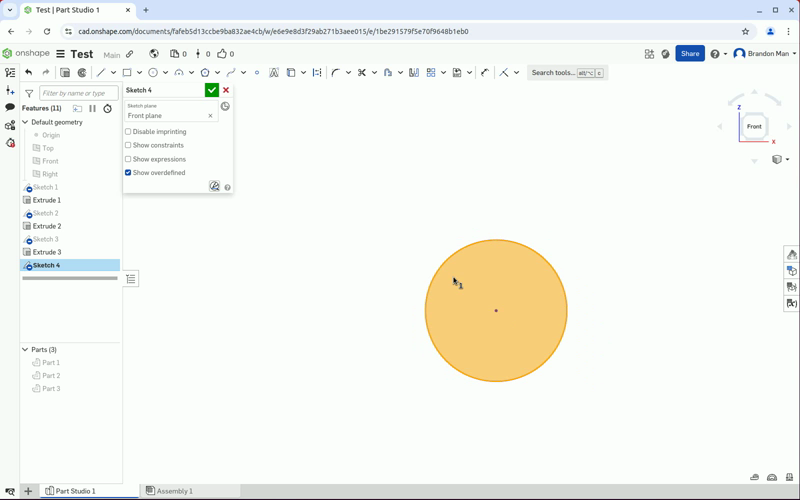
scroll(-6)
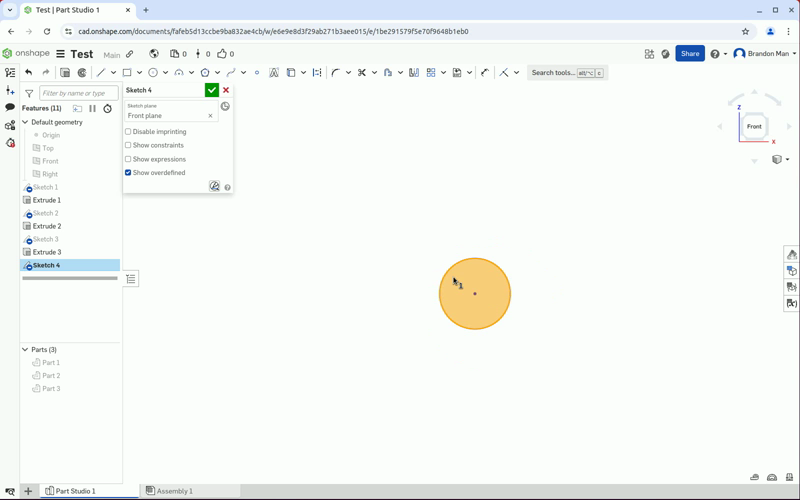
scroll(-6)
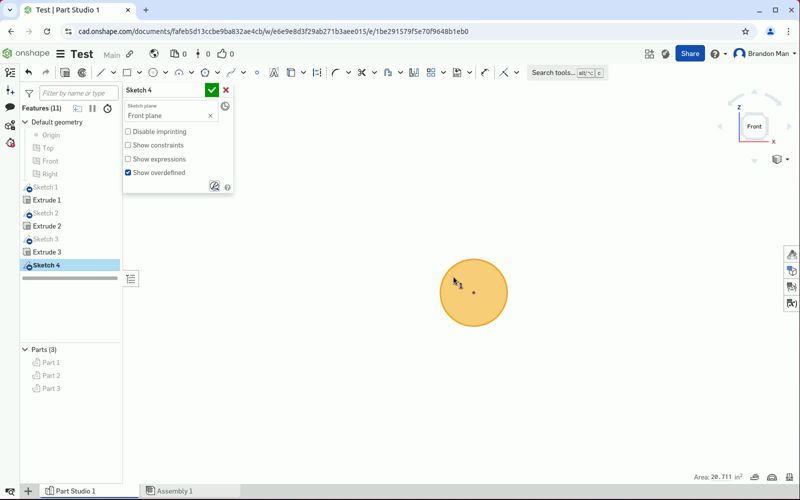
scroll(-6)
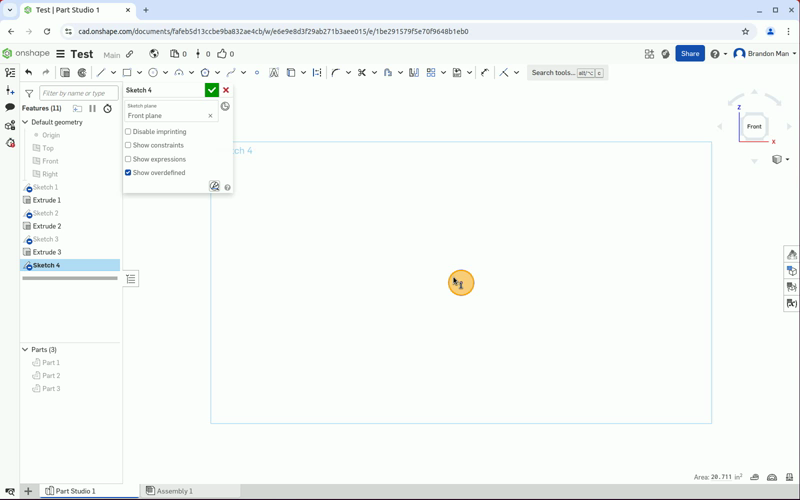
mouse_move(73, 352)
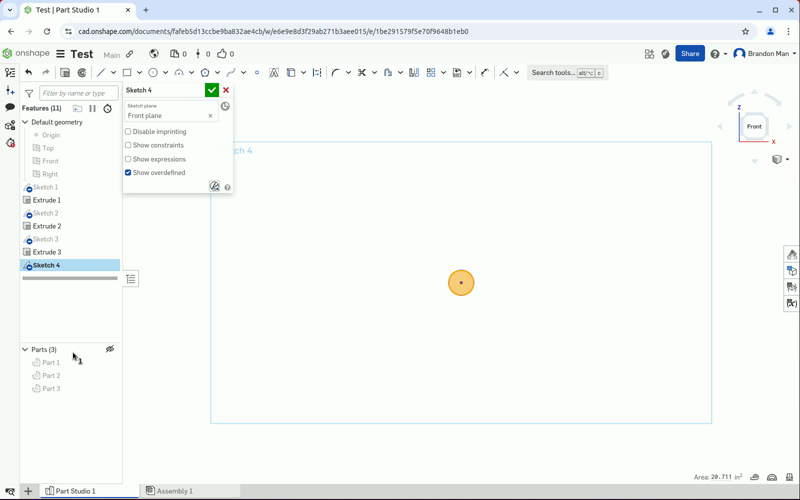
key(shift+y)
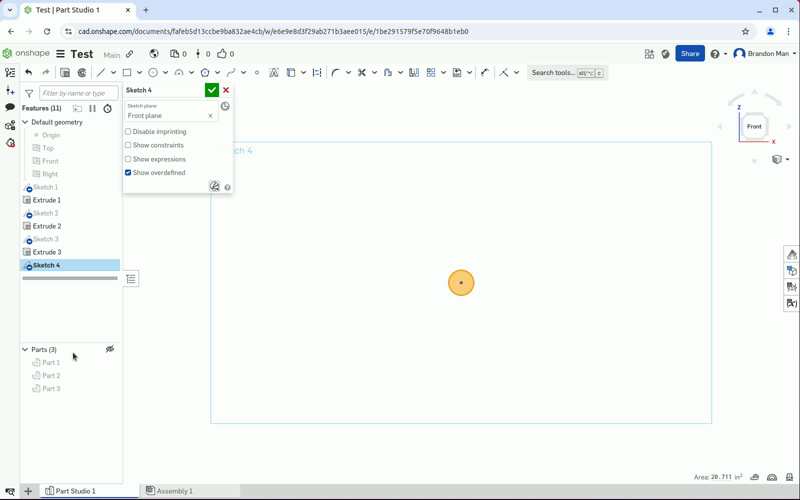
key(shift+e)
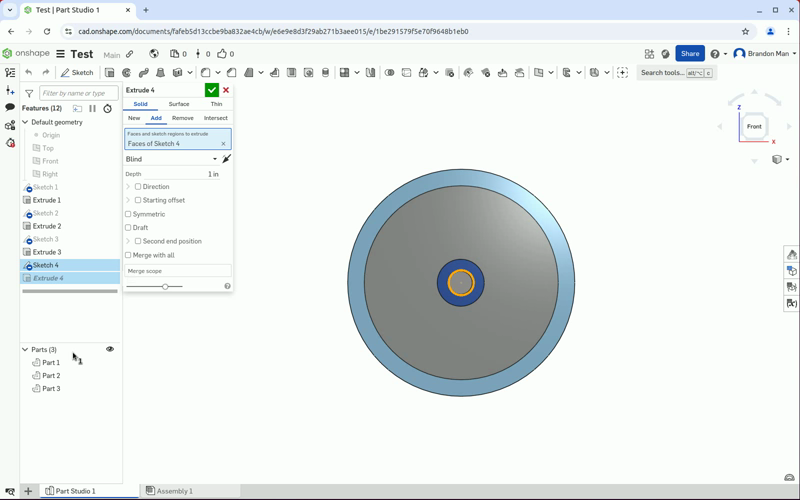
mouse_move(143, 106)
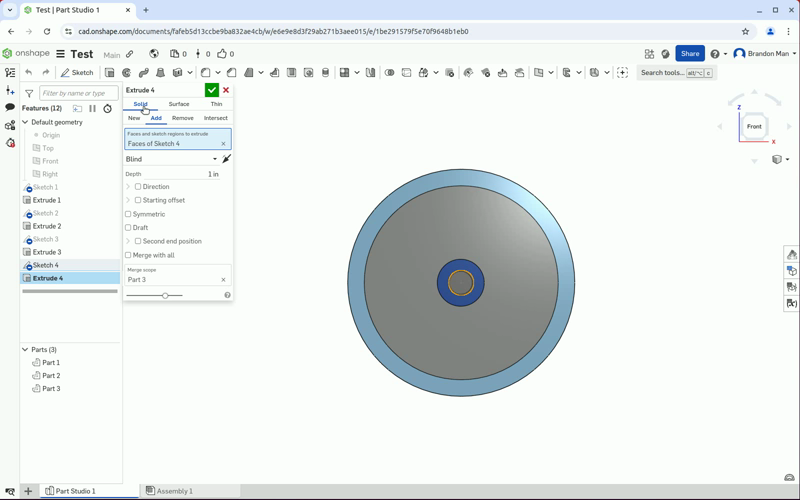
click(143, 106)
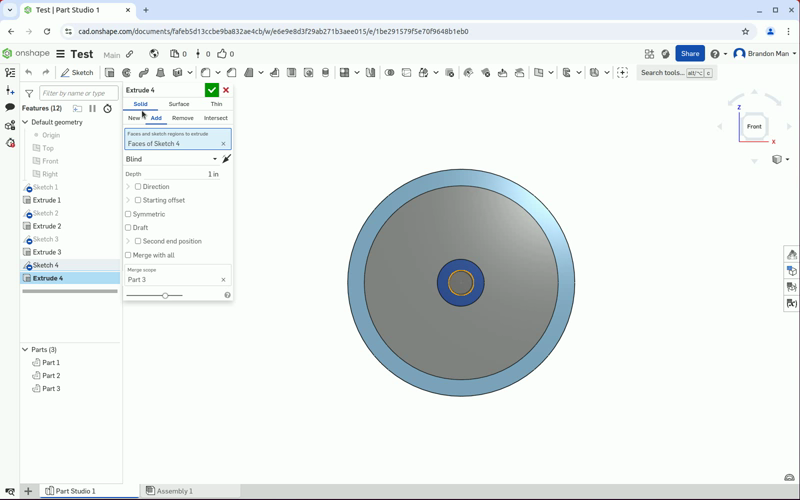
mouse_move(137, 120)
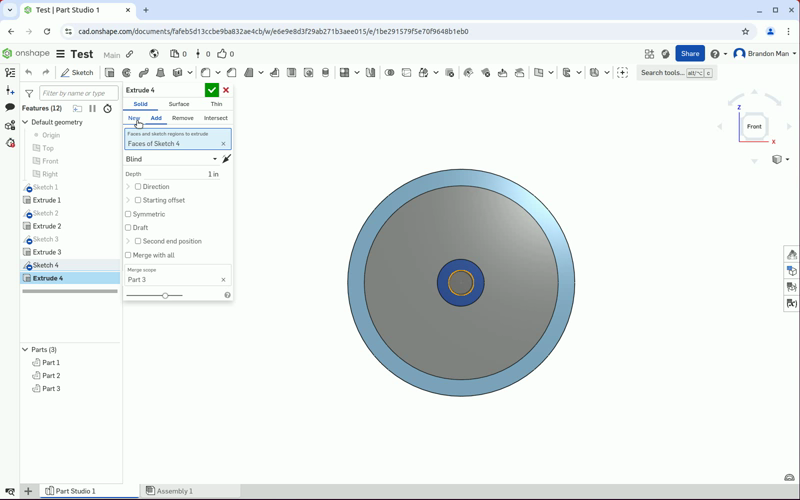
click(137, 120)
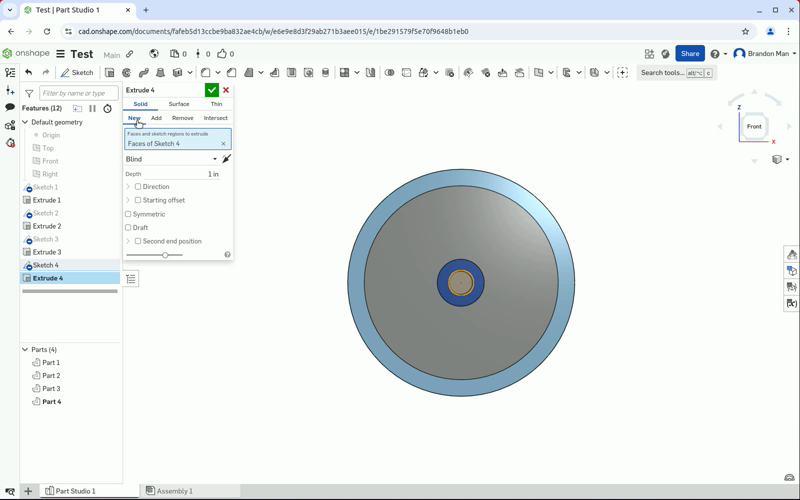
key(tab, 4)
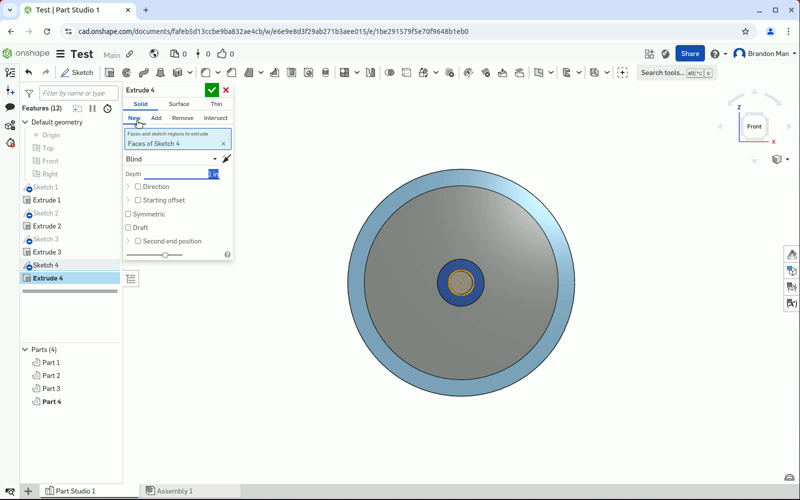
text(16.368)
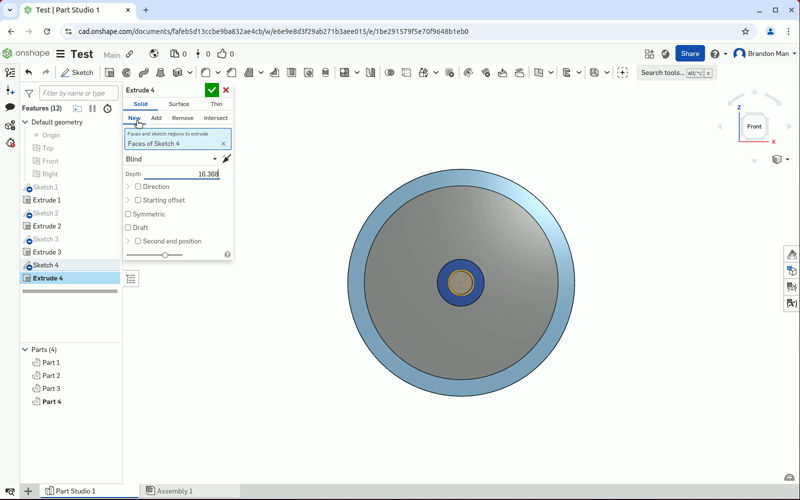
key(tab, 3)
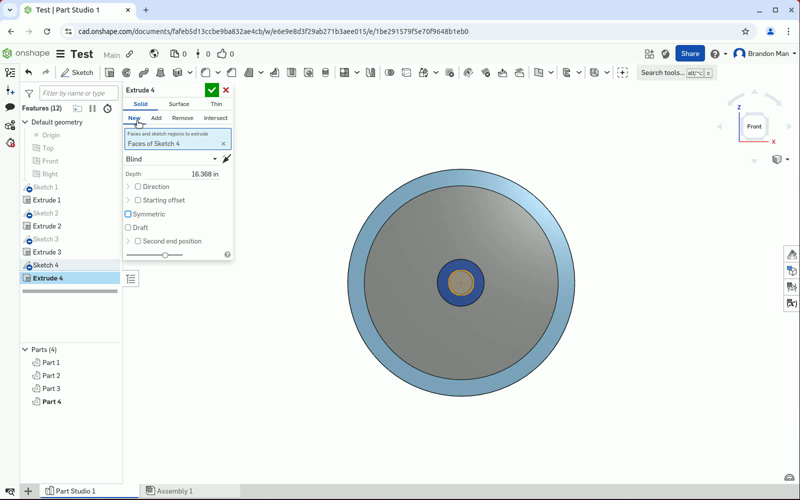
key(space)
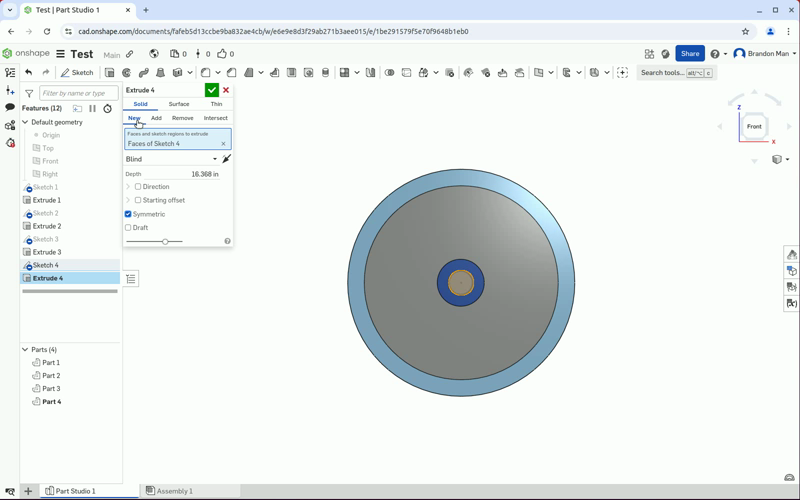
key(enter)
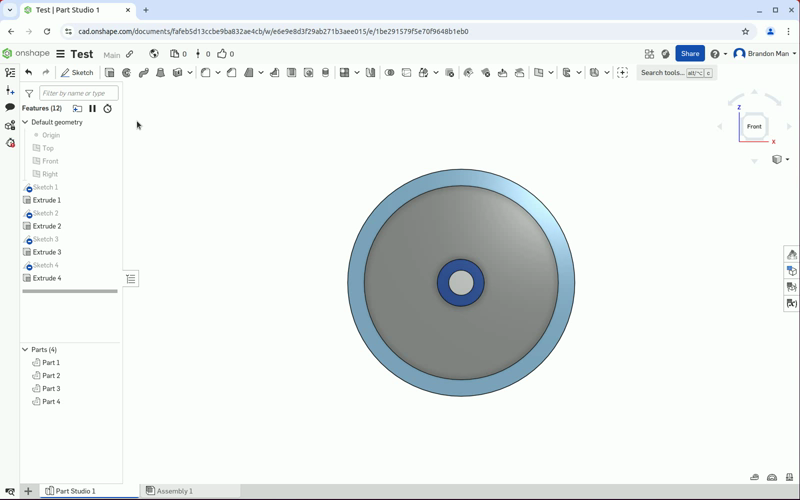
key(shift+h)
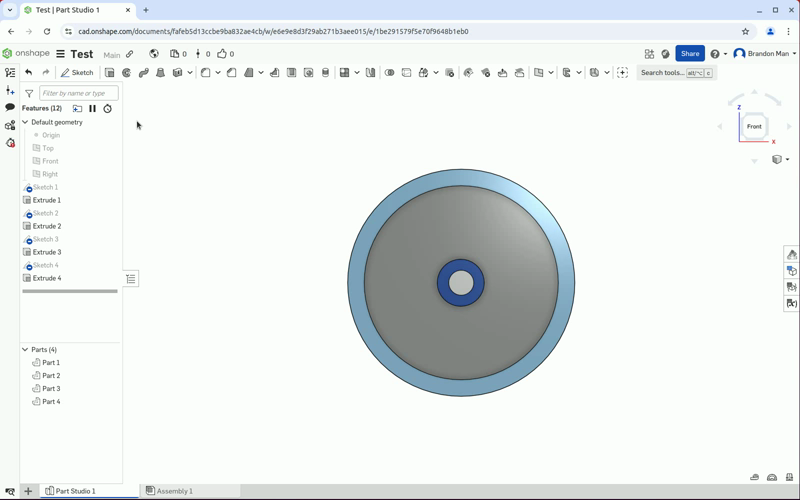
key(shift+h)
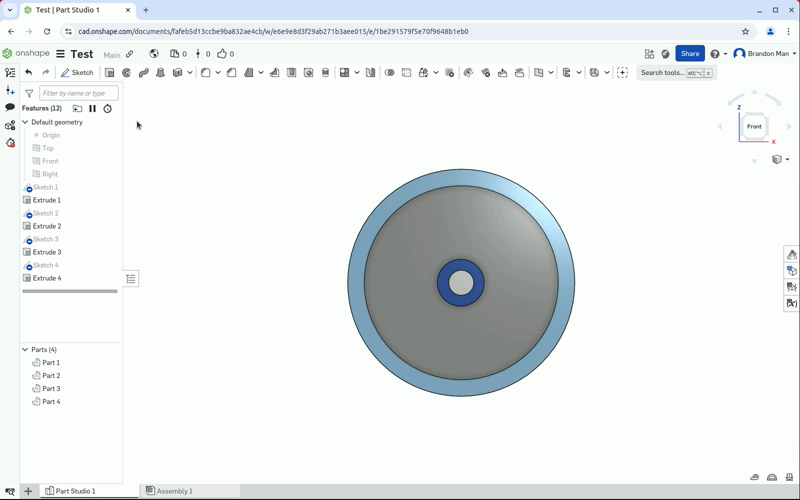
key(shift+7)
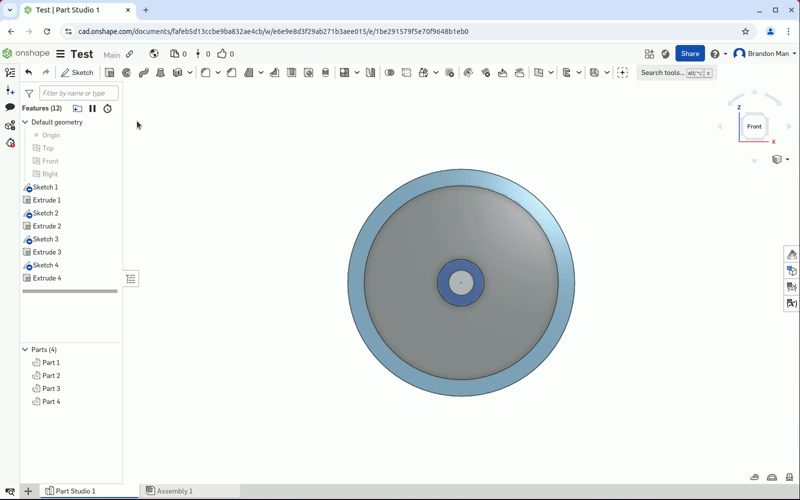
key(left, 2)
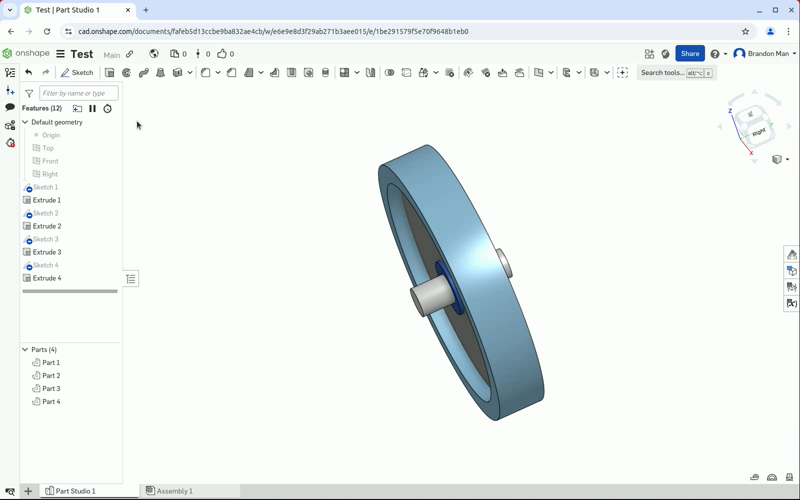
key(down, 2)
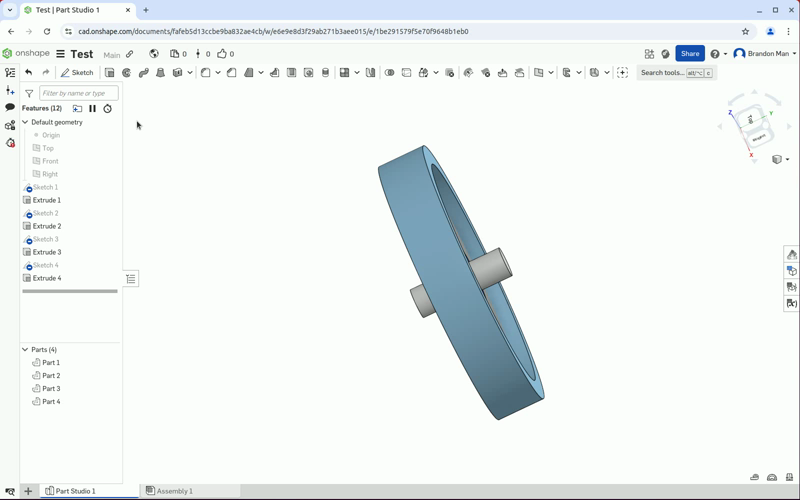
key(up, 2)
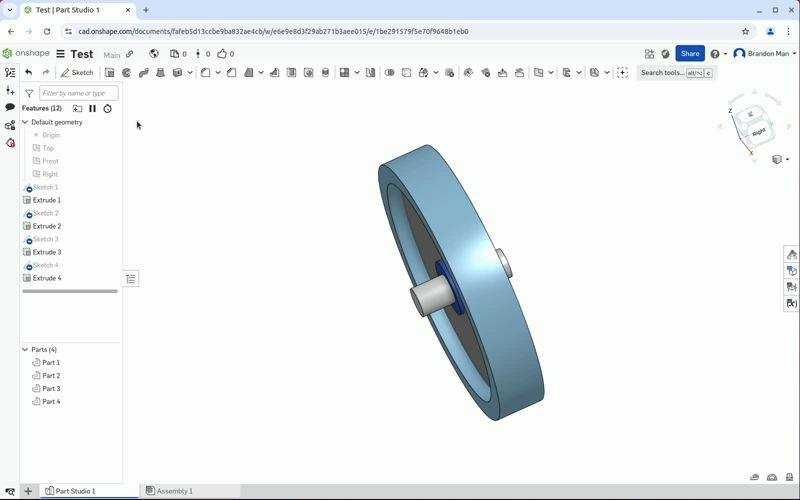
key(right, 2)
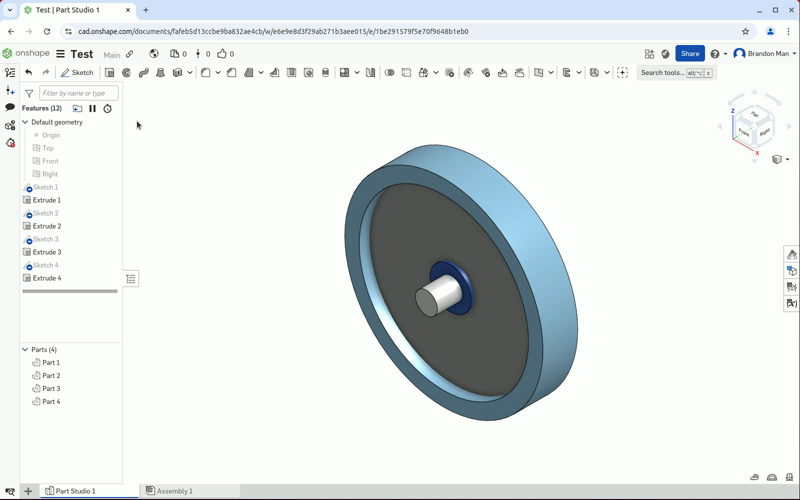
mouse_move(73, 189)
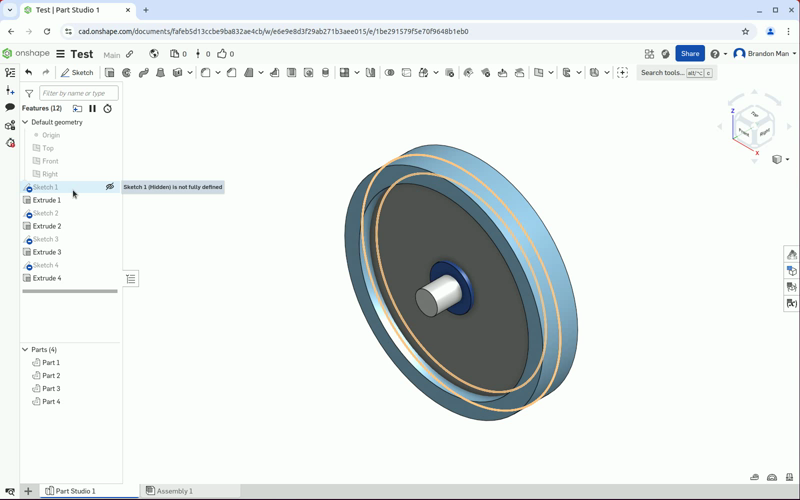
click(73, 189)